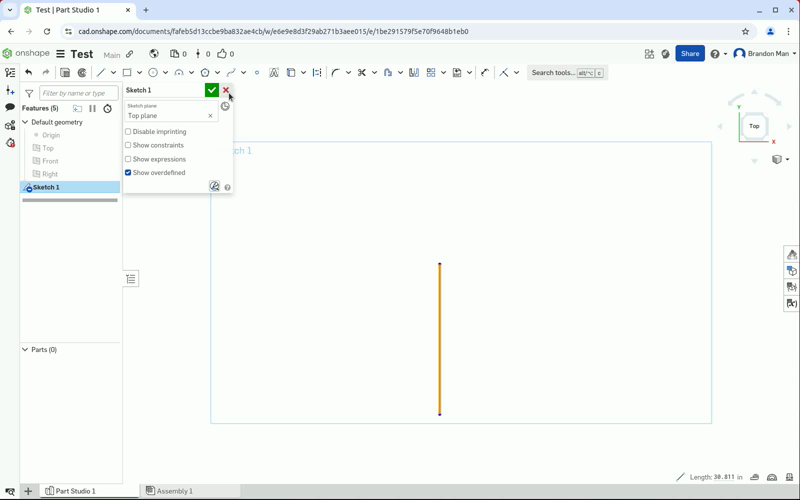
key(shift+h)
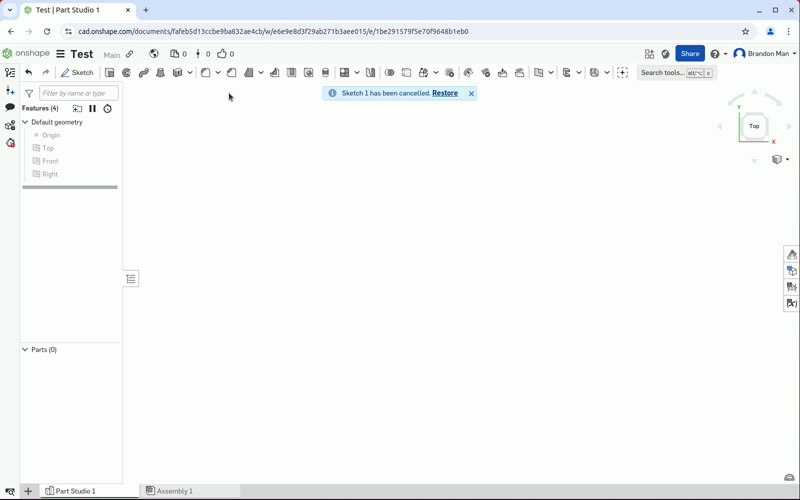
mouse_move(73, 352)
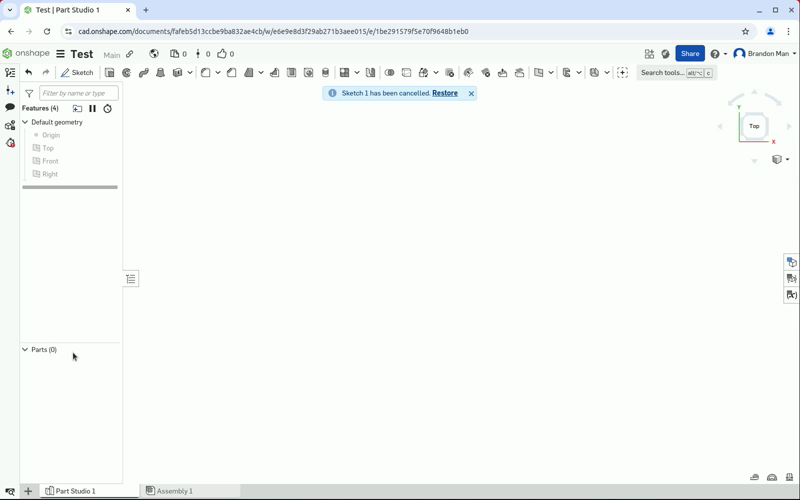
key(y)
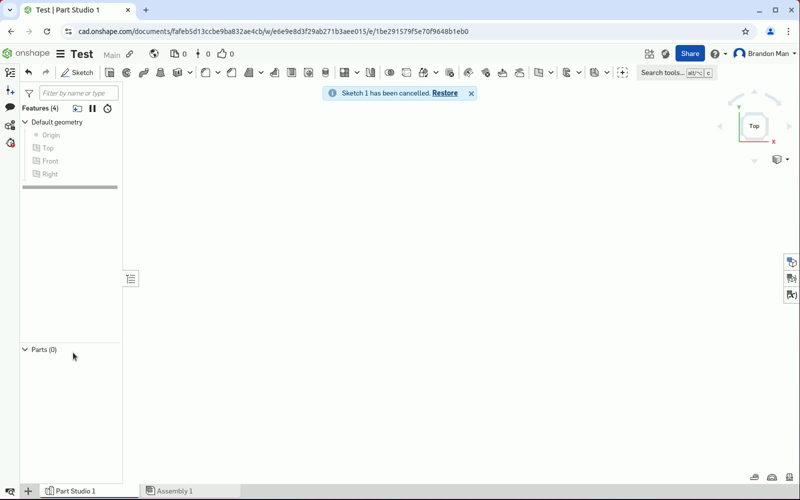
key(shift+p)
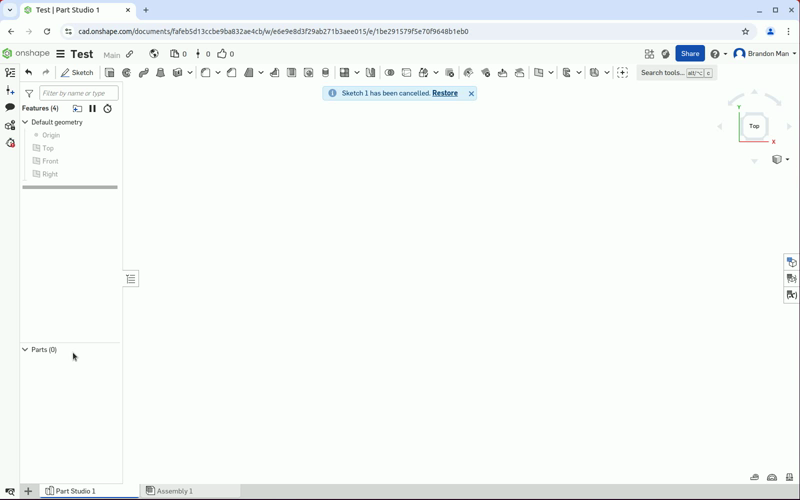
key(space)
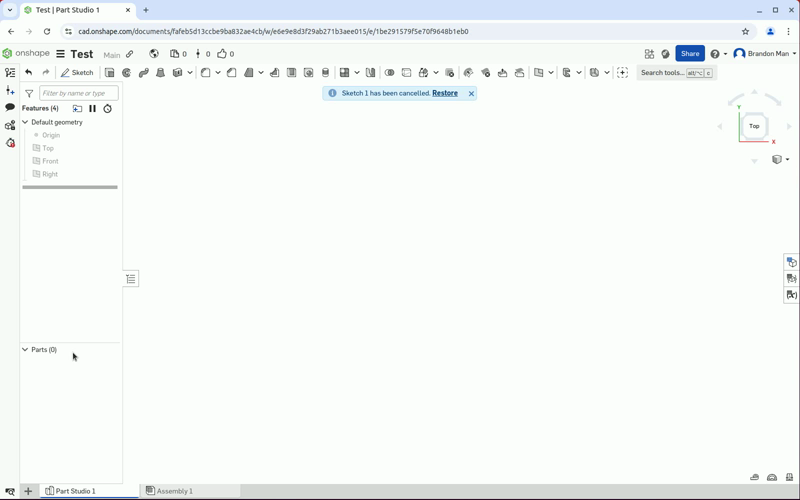
key_down(shift)
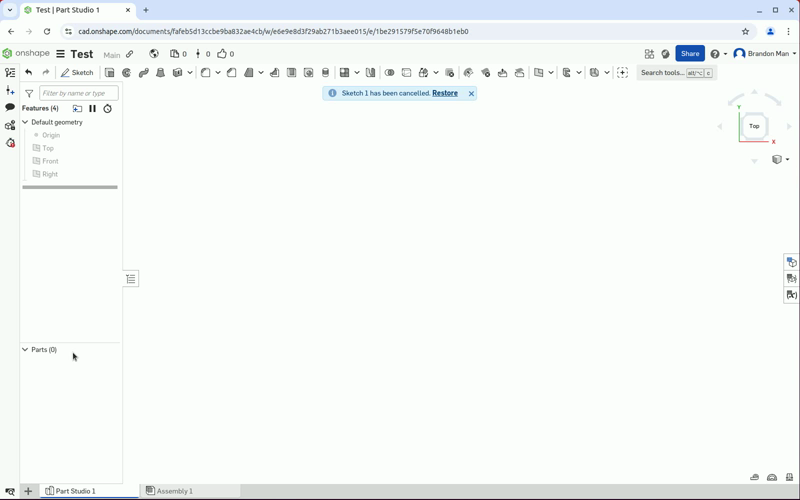
key(up)
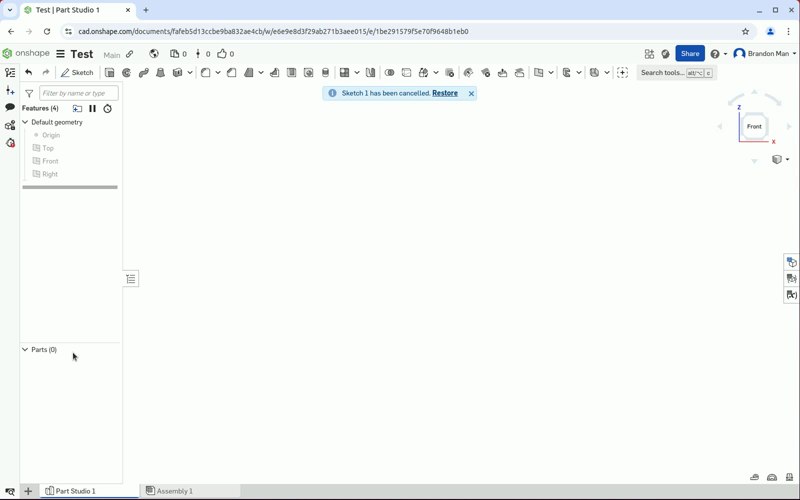
key_up(shift)
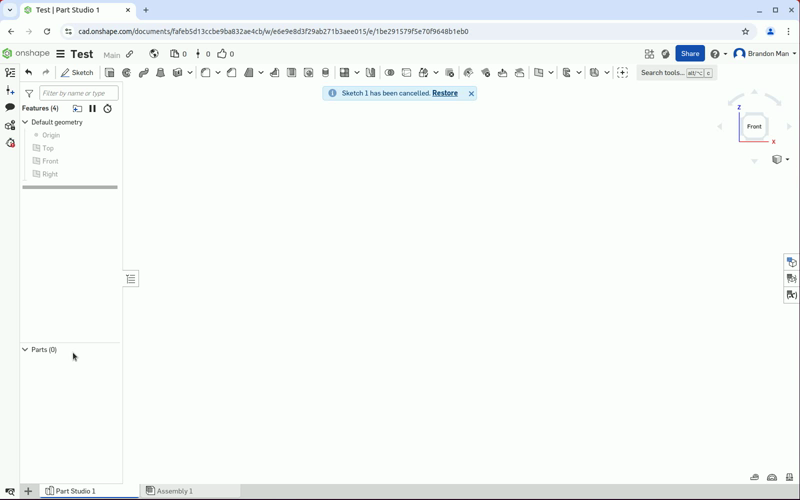
mouse_move(73, 352)
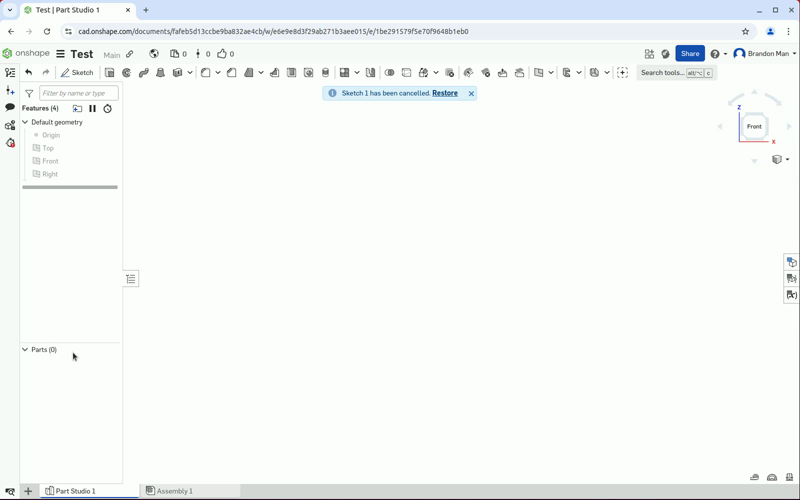
key(shift+y)
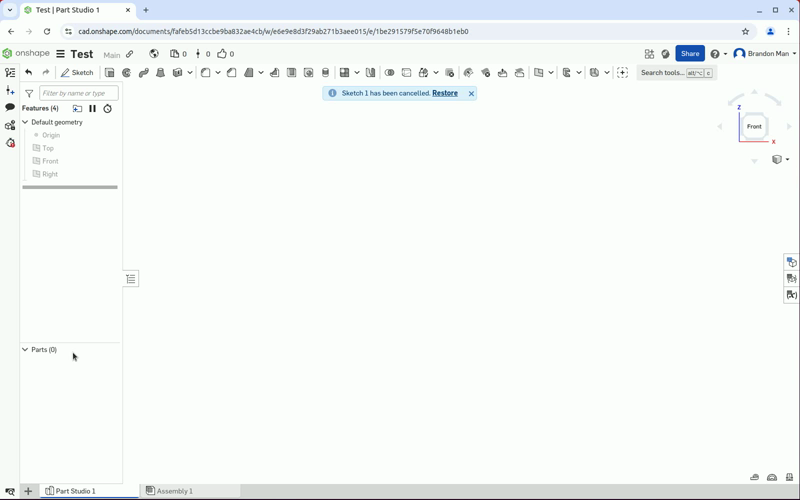
key(shift+s)
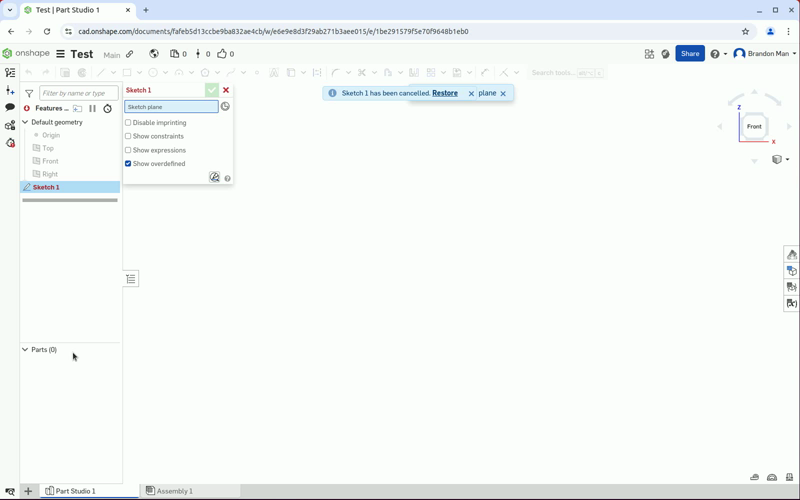
mouse_move(73, 163)
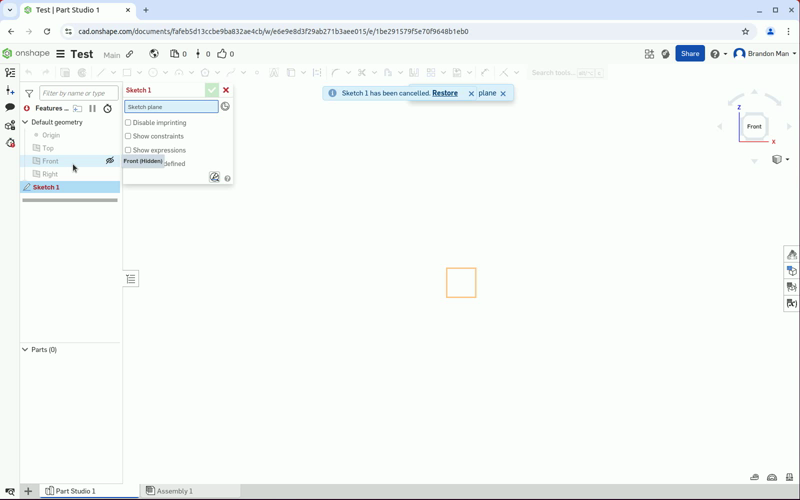
click(73, 163)
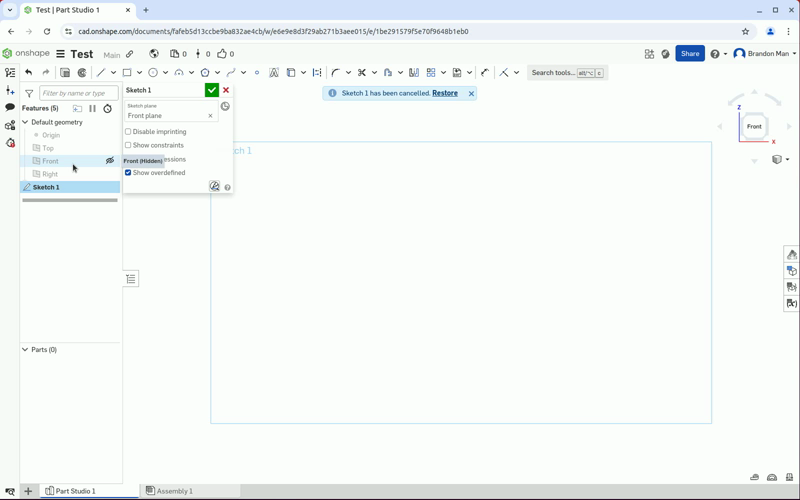
mouse_move(73, 352)
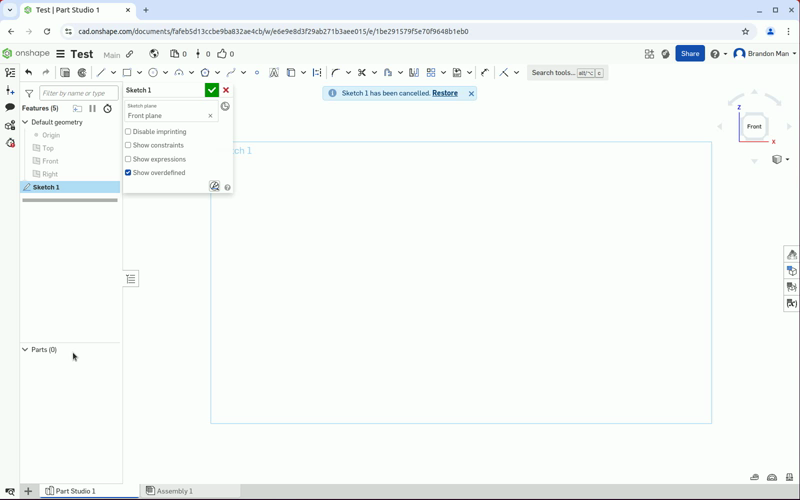
key(y)
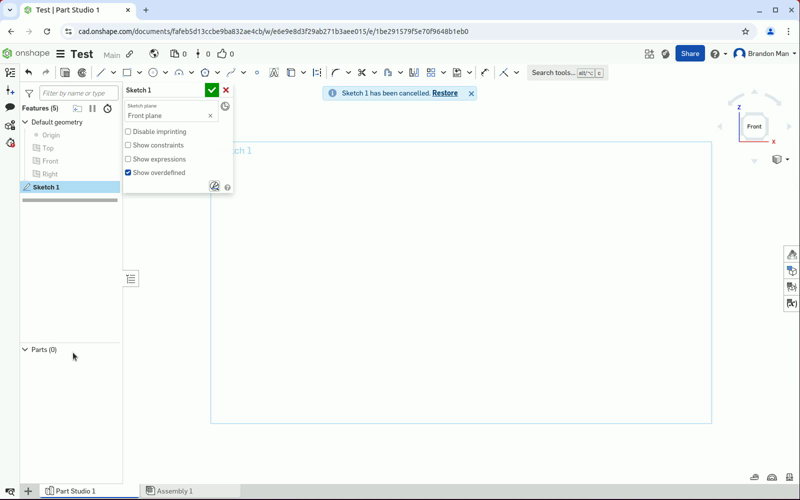
key(l)
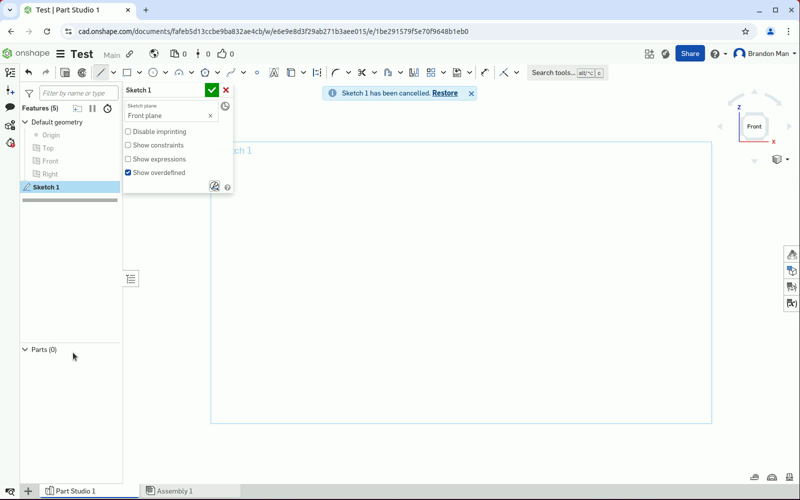
key_down(shift)
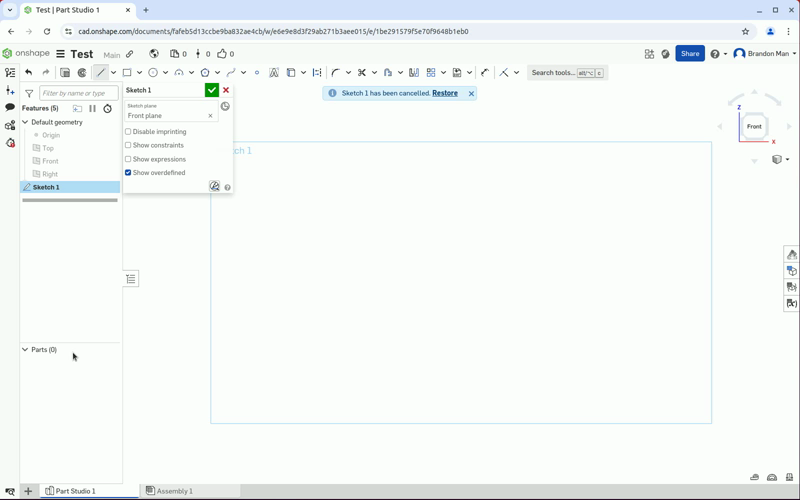
mouse_move(362, 271)
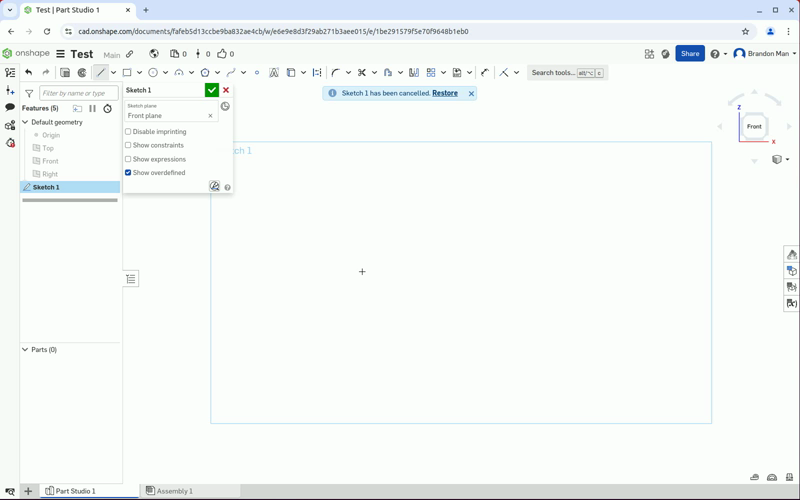
click(362, 271)
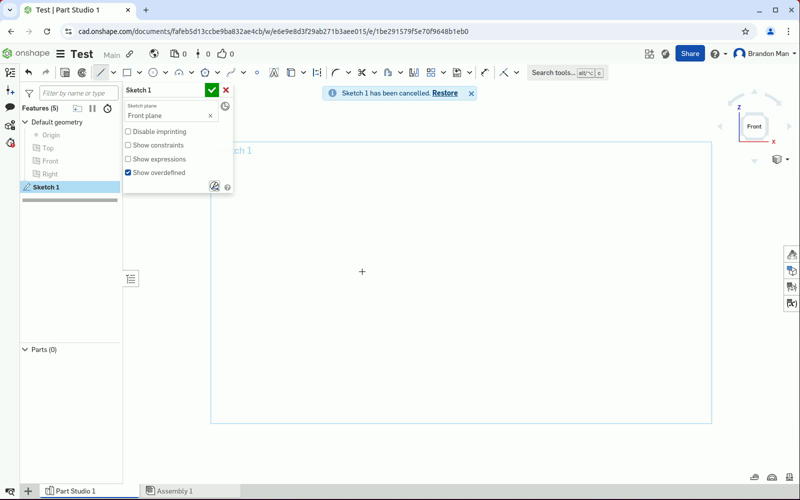
key_up(shift)
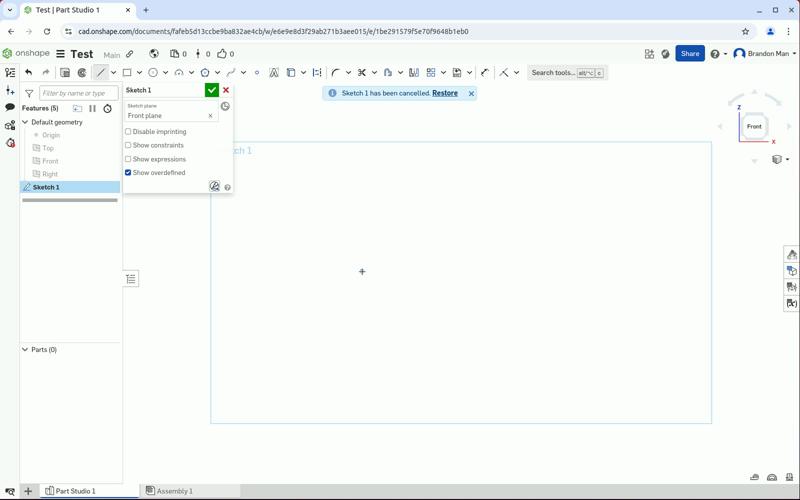
key_down(shift)
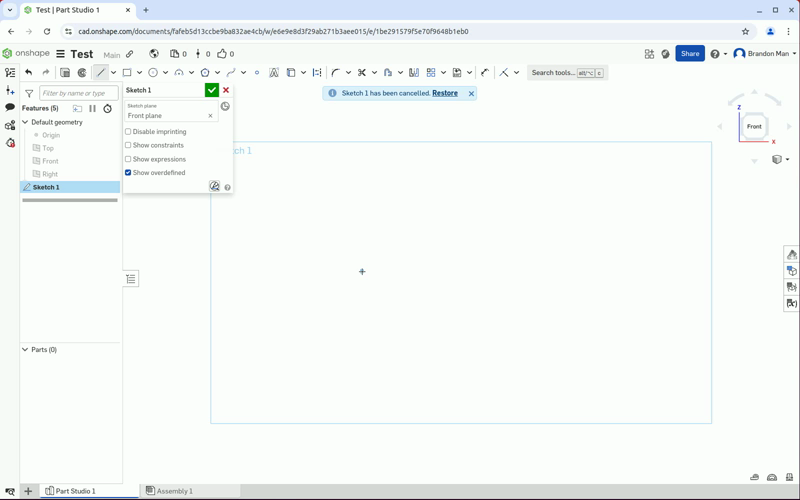
mouse_move(392, 271)
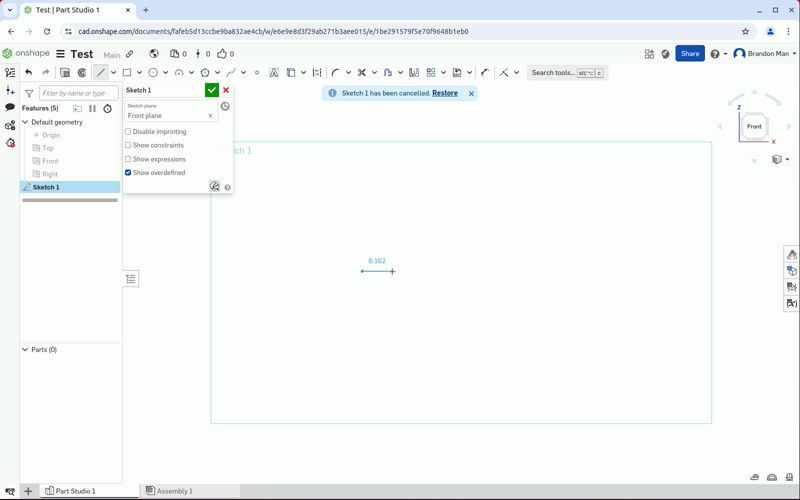
mouse_move(402, 315)
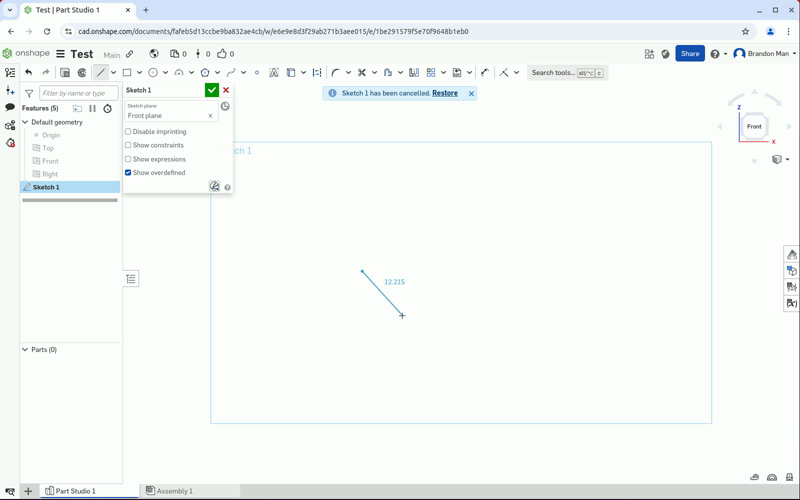
click(402, 315)
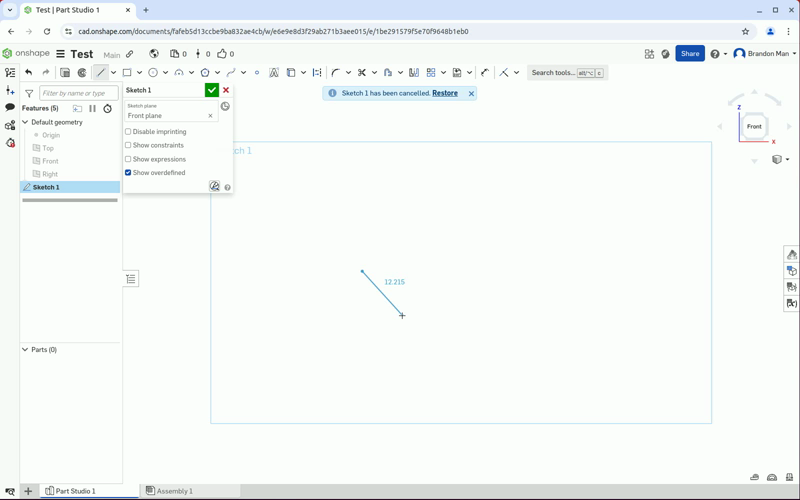
key_up(shift)
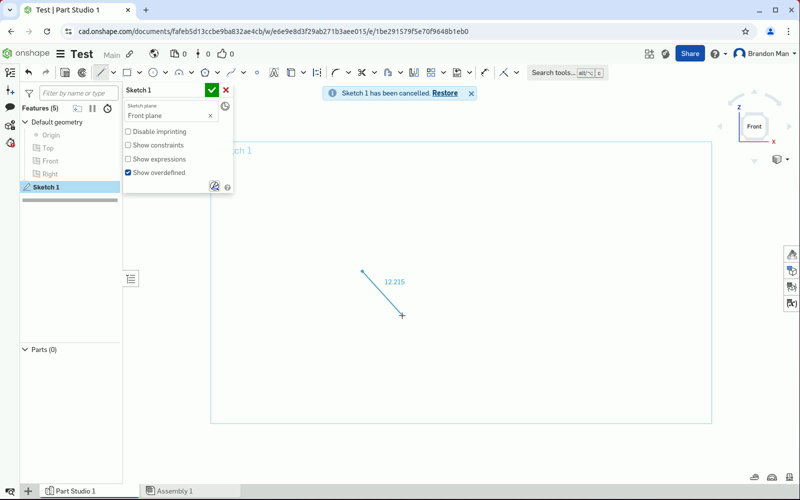
key_down(shift)
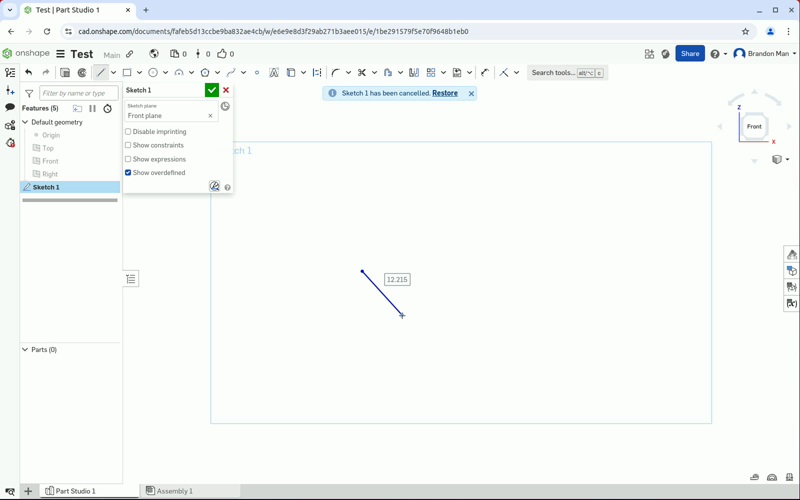
mouse_move(432, 315)
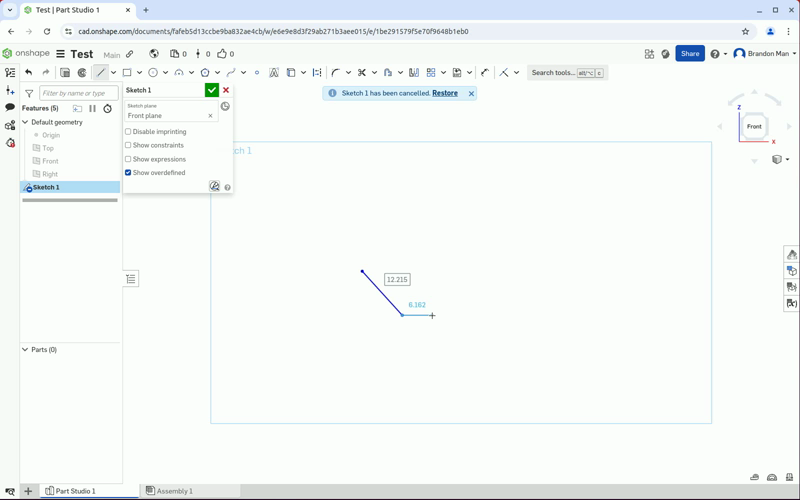
mouse_move(426, 286)
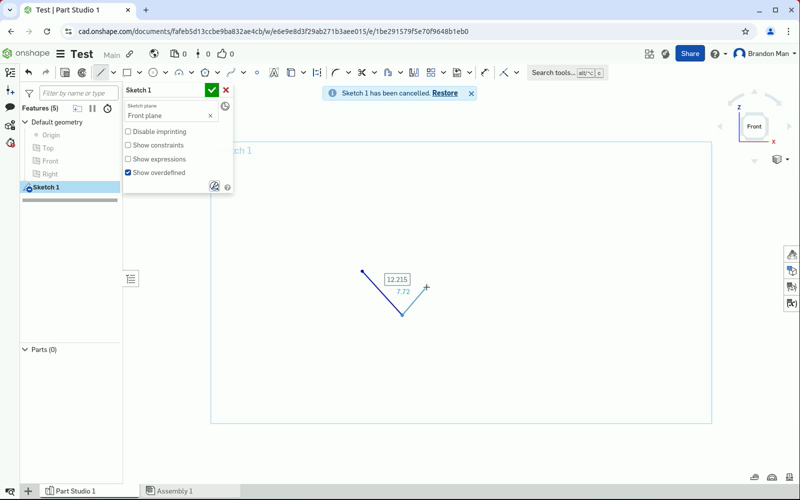
click(426, 286)
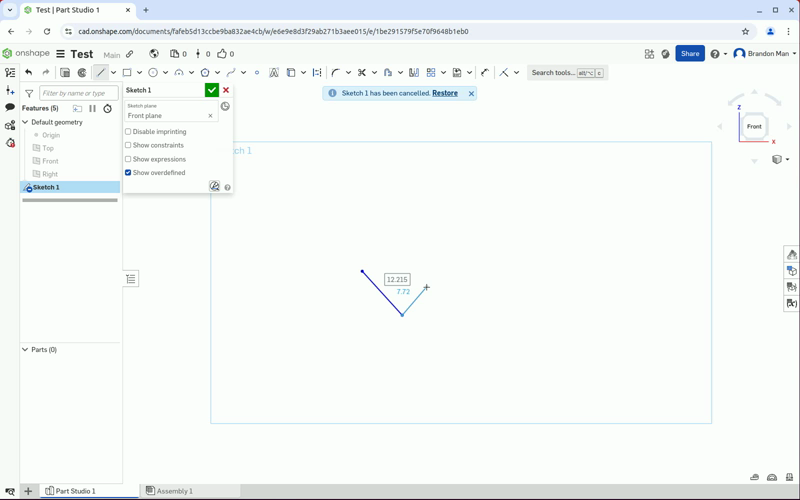
key_up(shift)
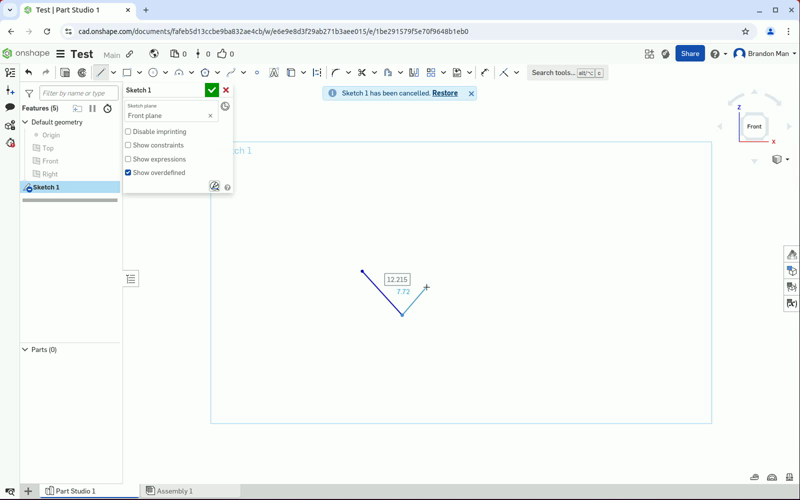
key_down(shift)
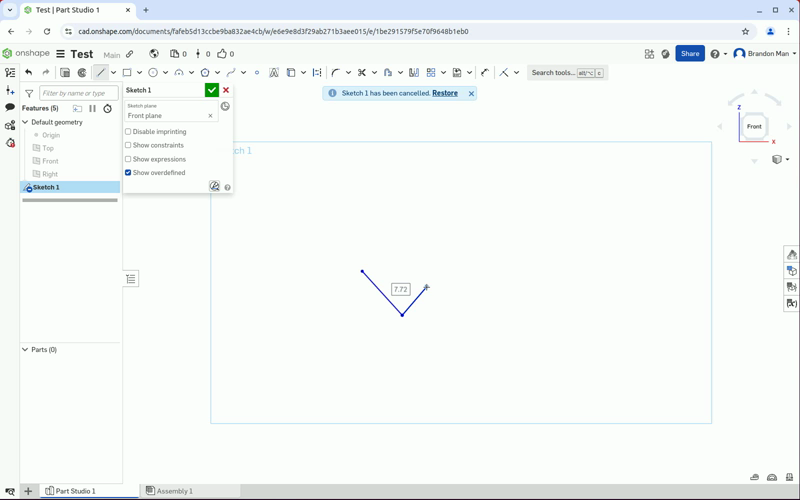
mouse_move(456, 286)
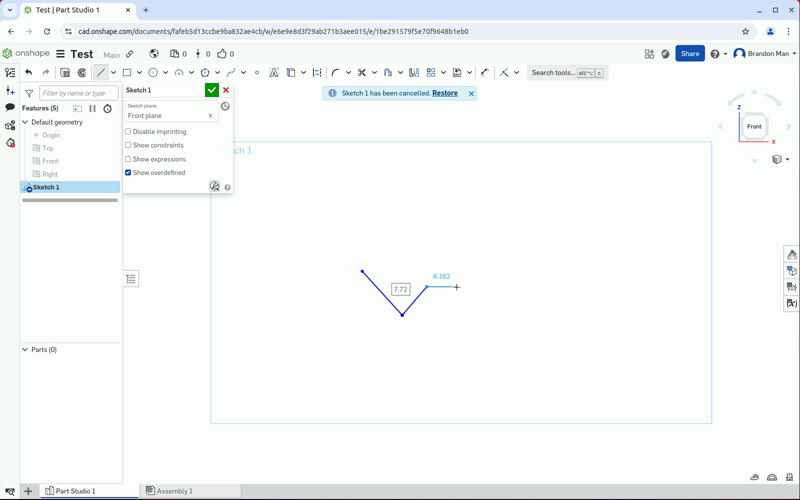
mouse_move(455, 319)
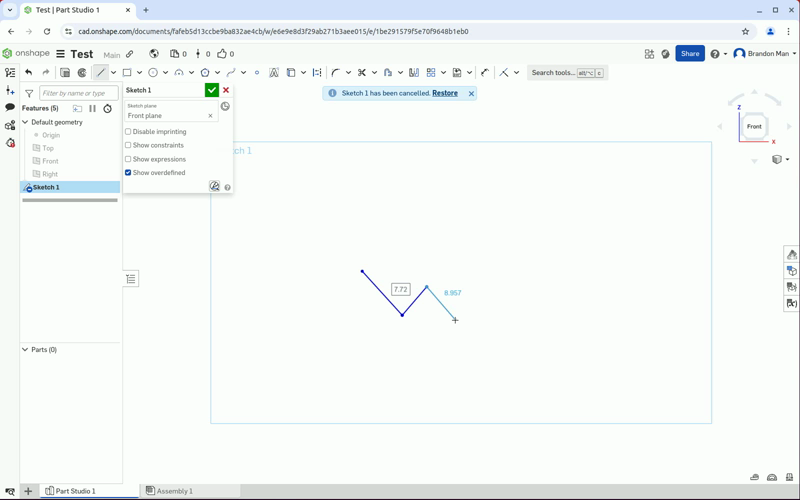
click(455, 319)
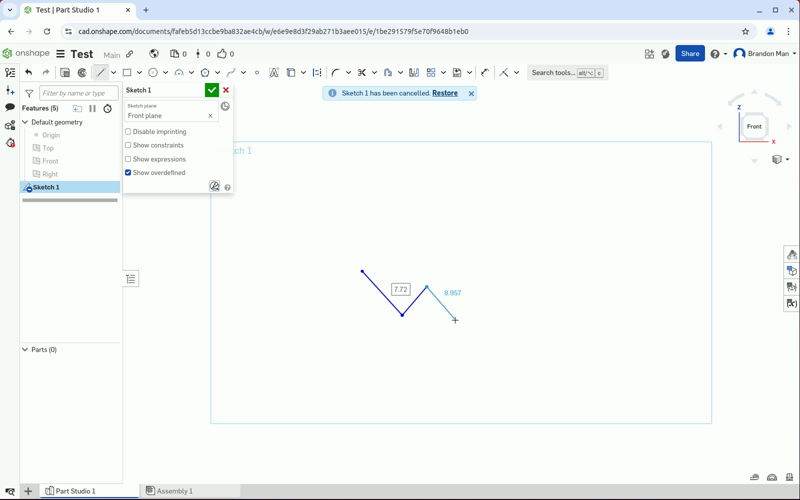
key_up(shift)
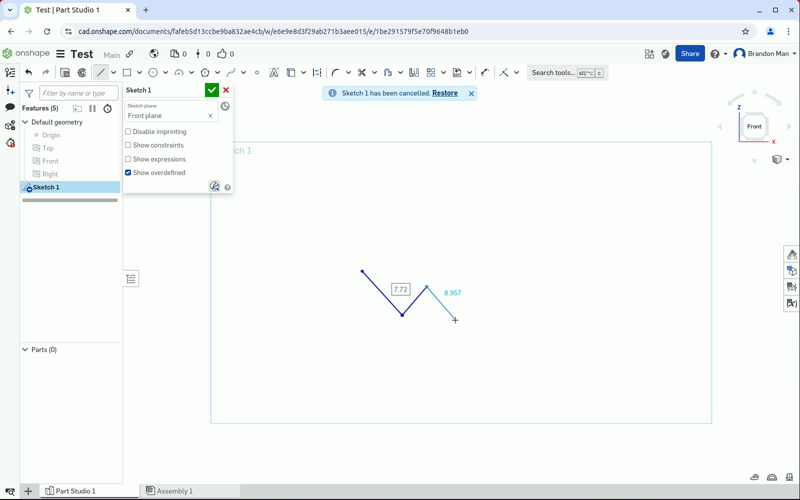
key_down(shift)
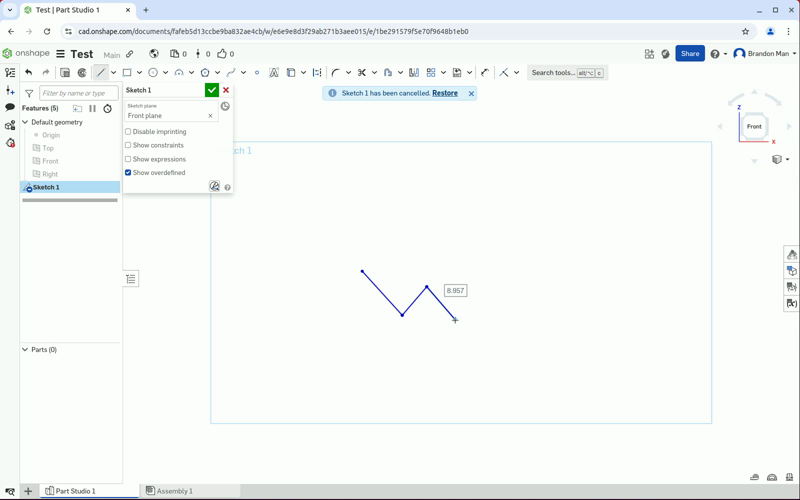
mouse_move(485, 319)
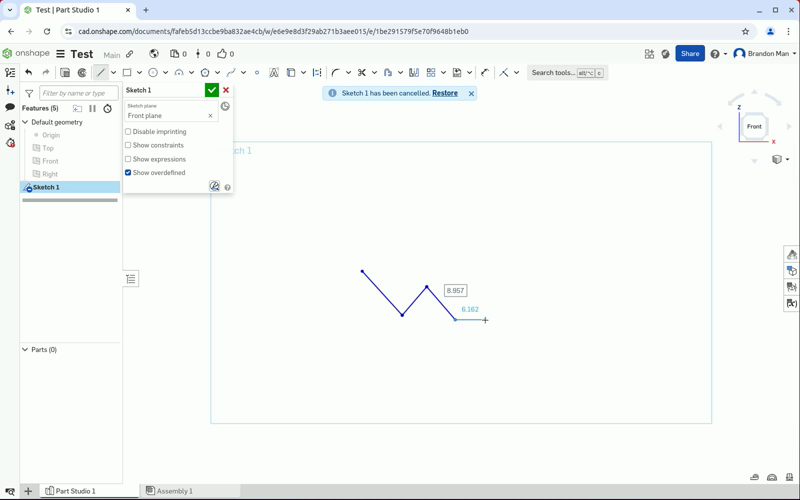
mouse_move(428, 348)
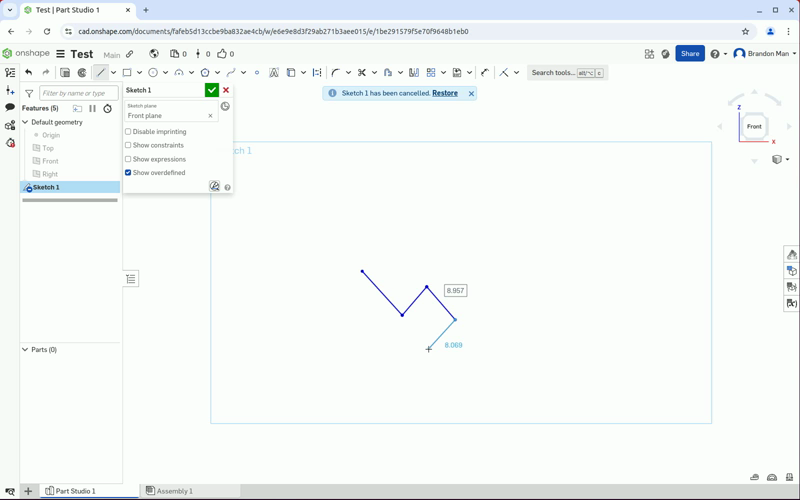
click(428, 348)
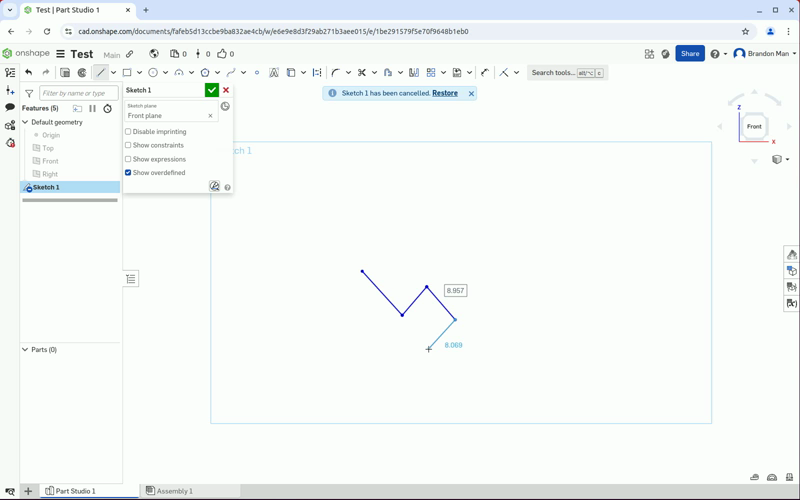
key_up(shift)
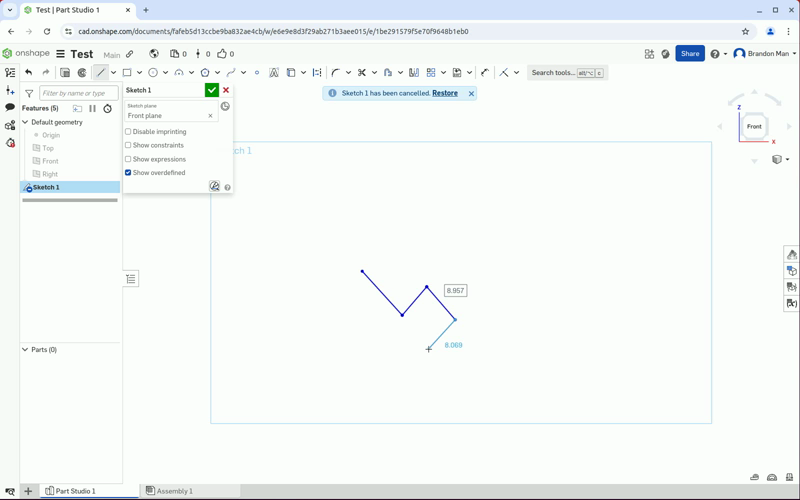
key_down(shift)
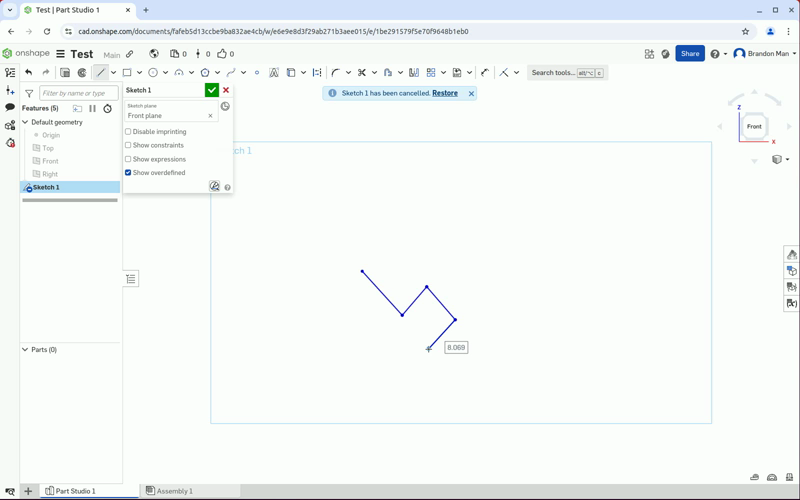
mouse_move(458, 348)
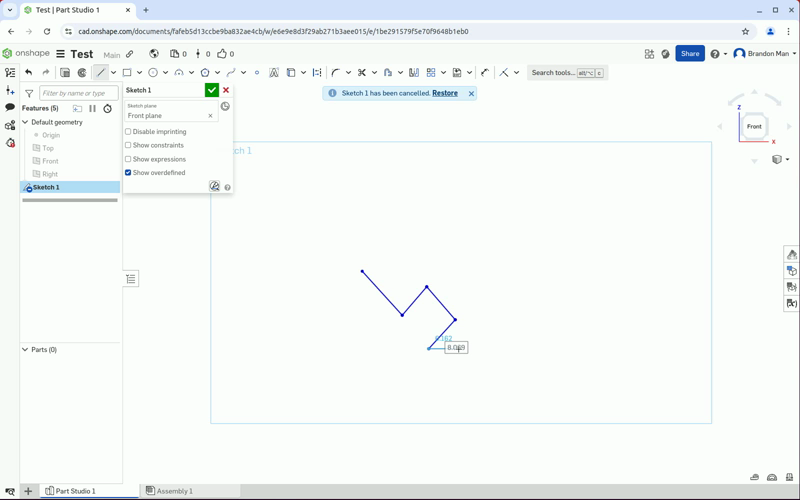
mouse_move(459, 386)
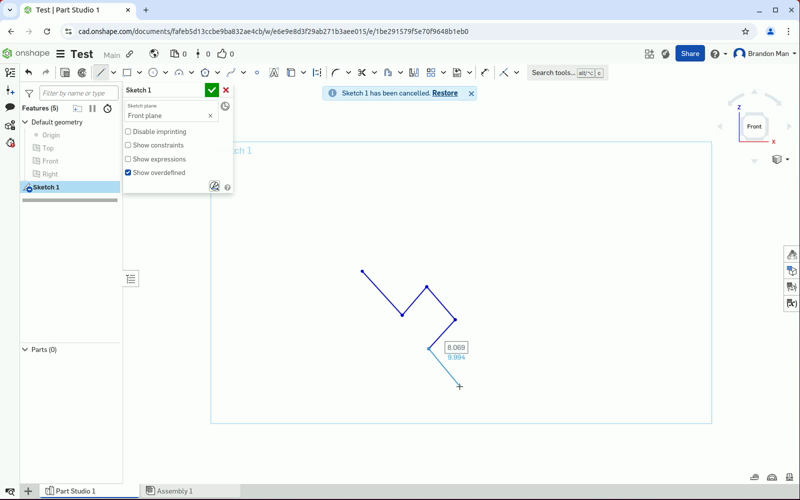
click(459, 386)
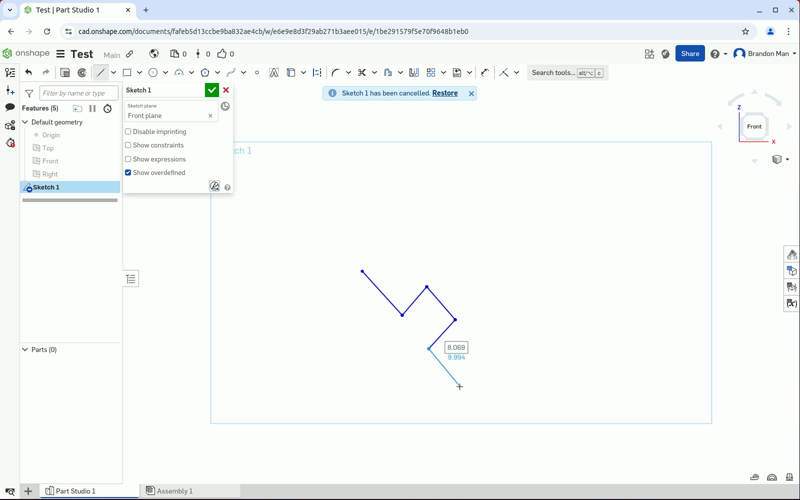
key_up(shift)
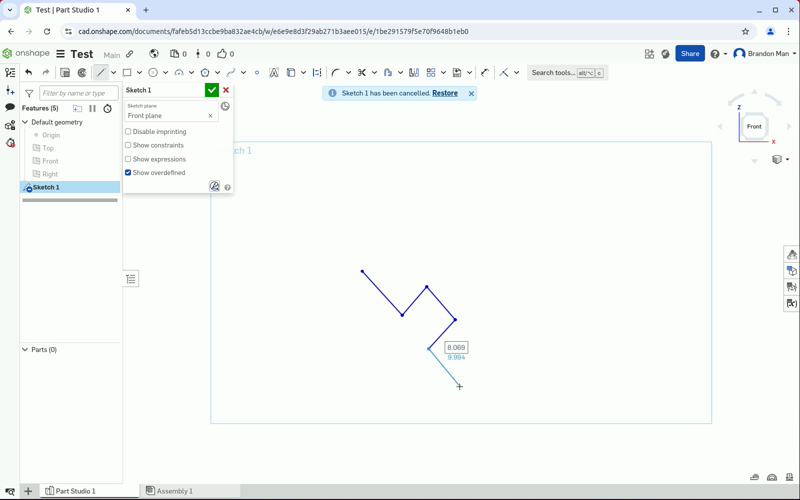
key_down(shift)
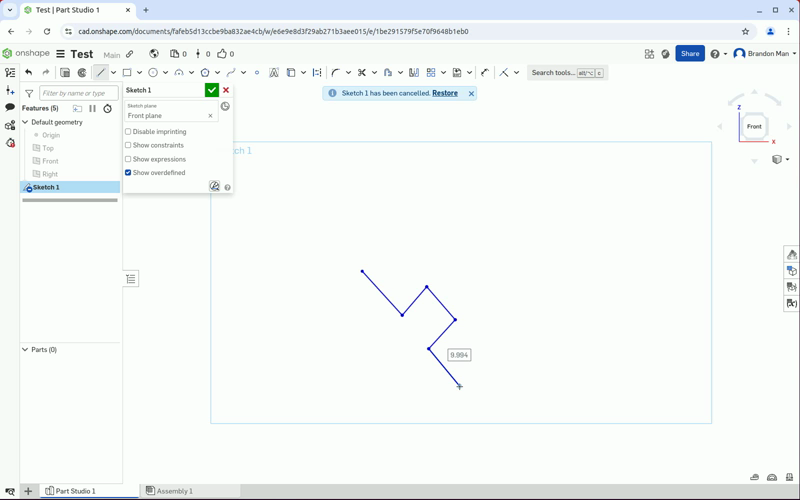
mouse_move(489, 386)
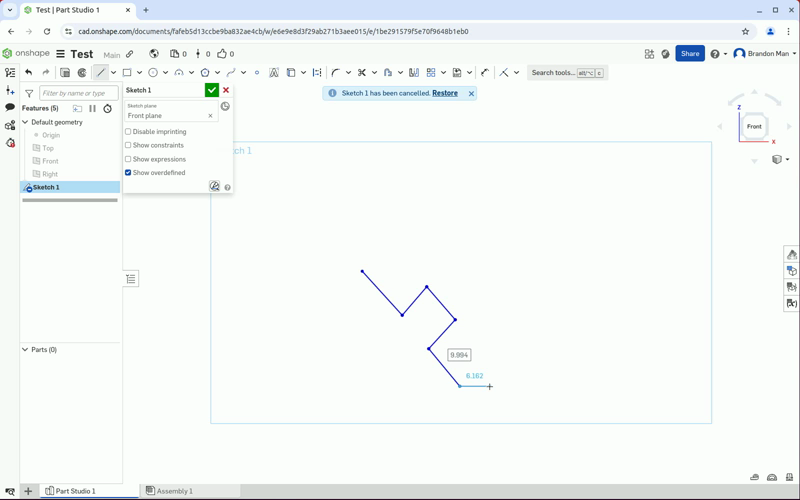
mouse_move(490, 350)
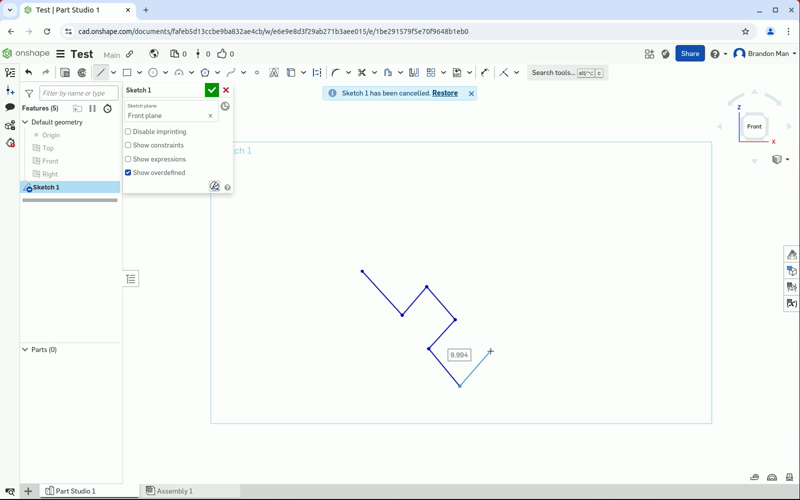
click(490, 350)
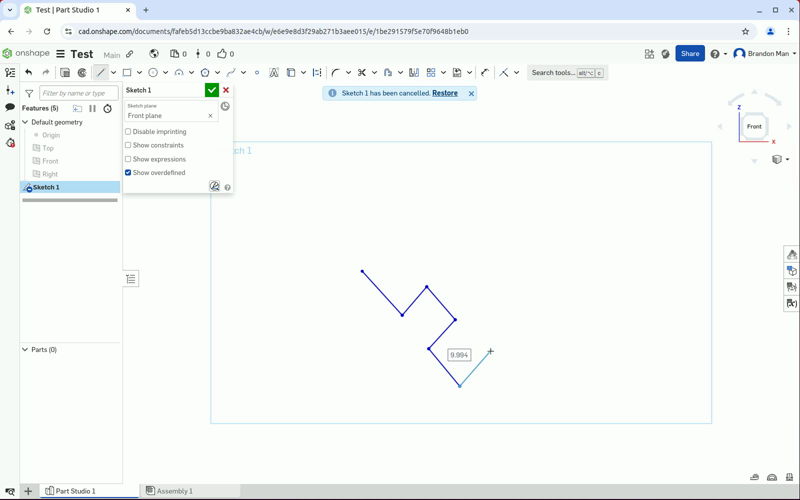
key_up(shift)
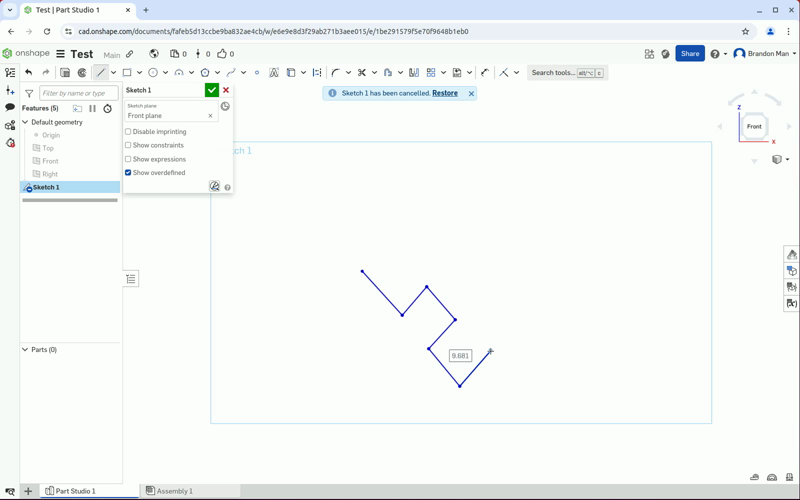
key_down(shift)
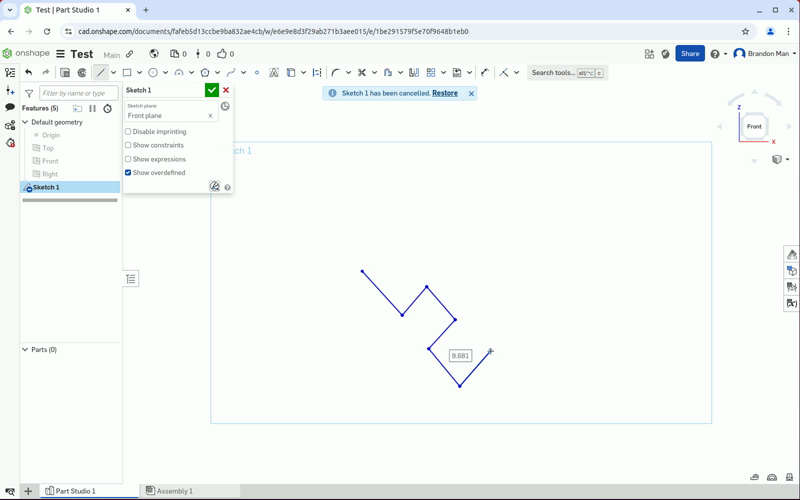
mouse_move(520, 350)
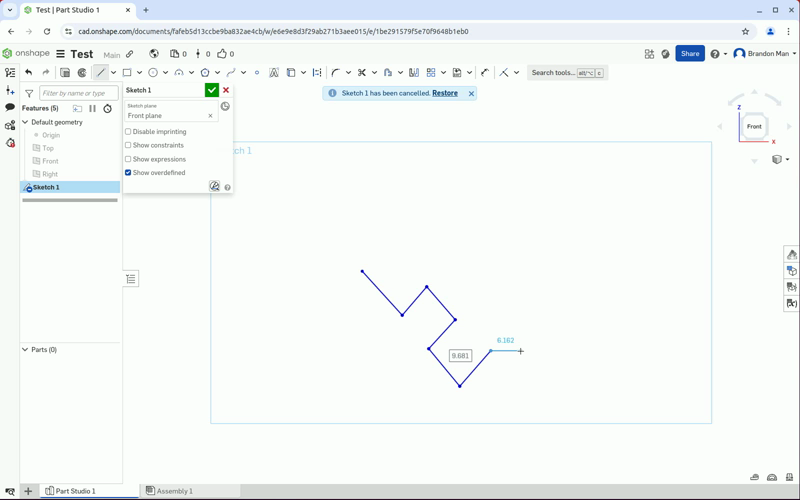
mouse_move(466, 317)
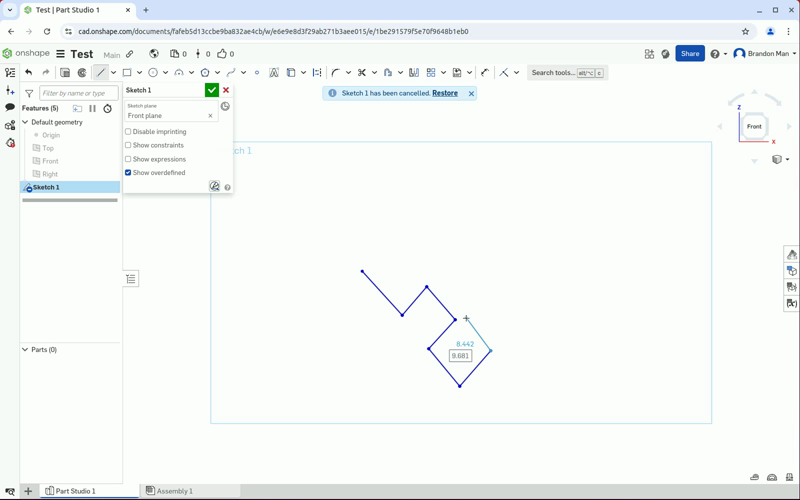
click(466, 317)
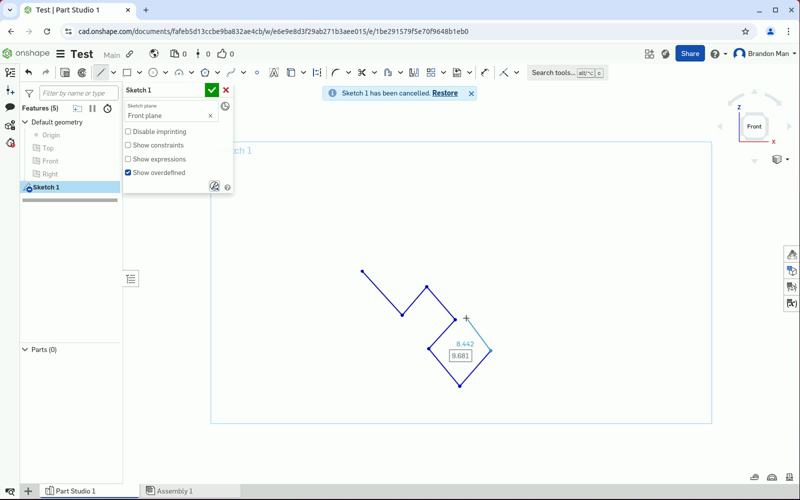
key_up(shift)
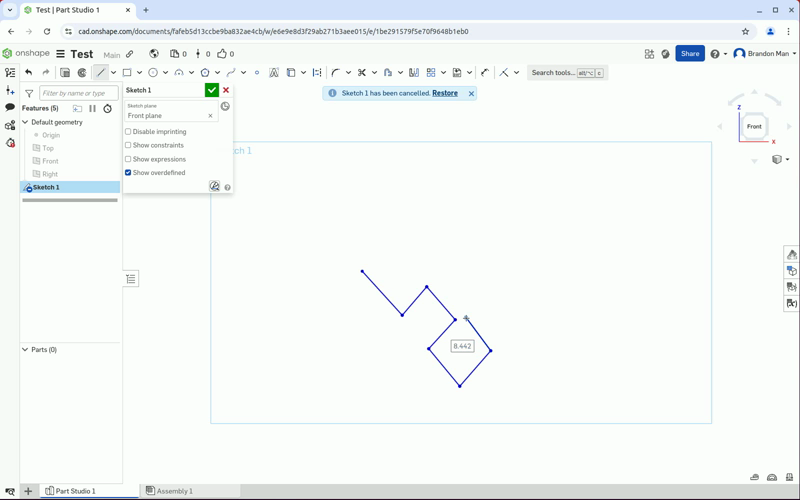
key_down(shift)
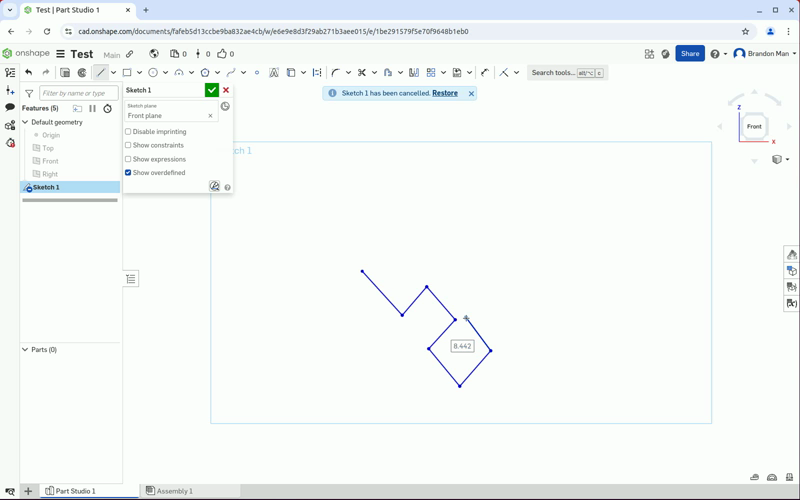
mouse_move(496, 317)
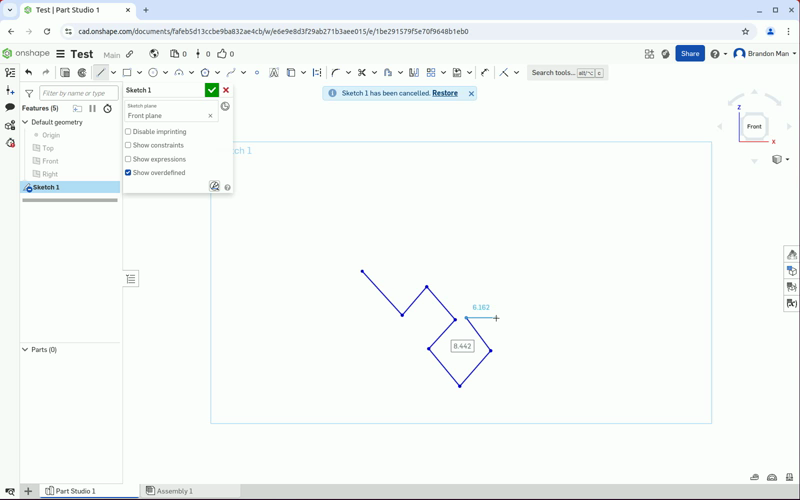
mouse_move(492, 286)
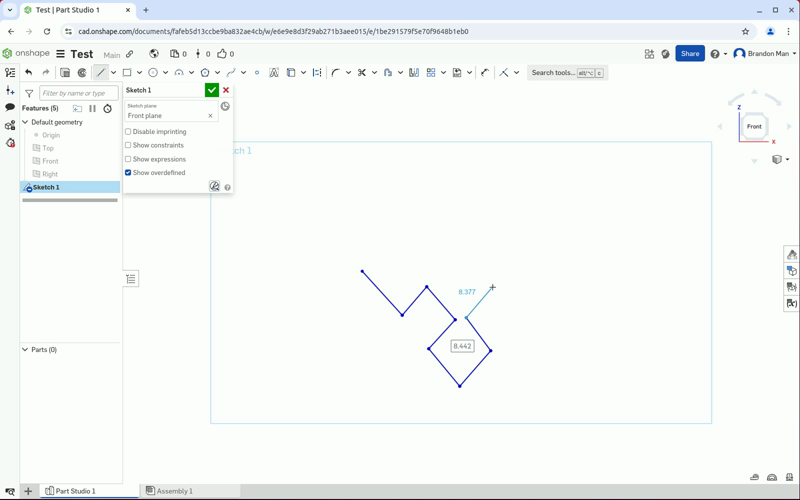
click(492, 286)
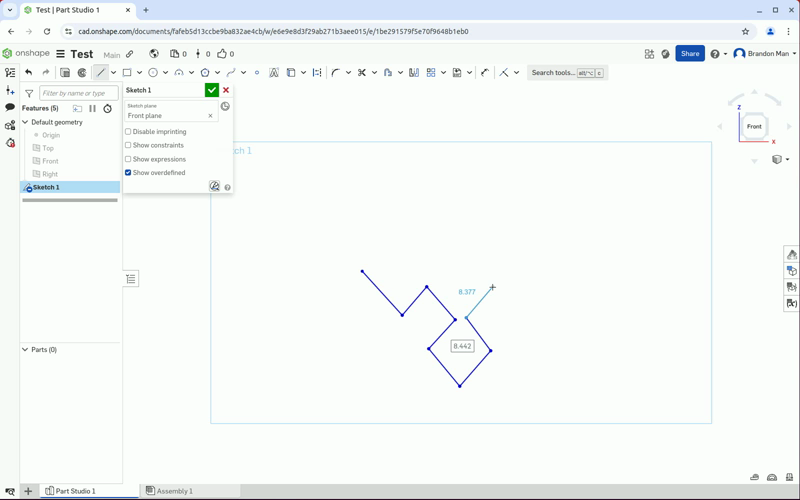
key_up(shift)
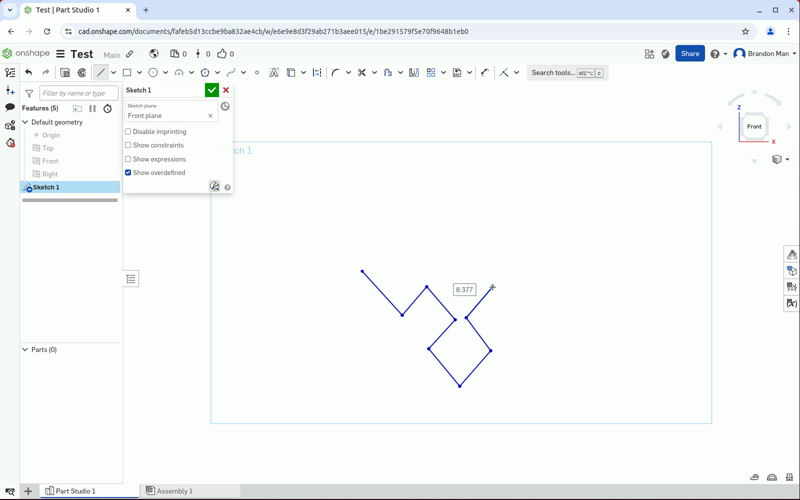
key_down(shift)
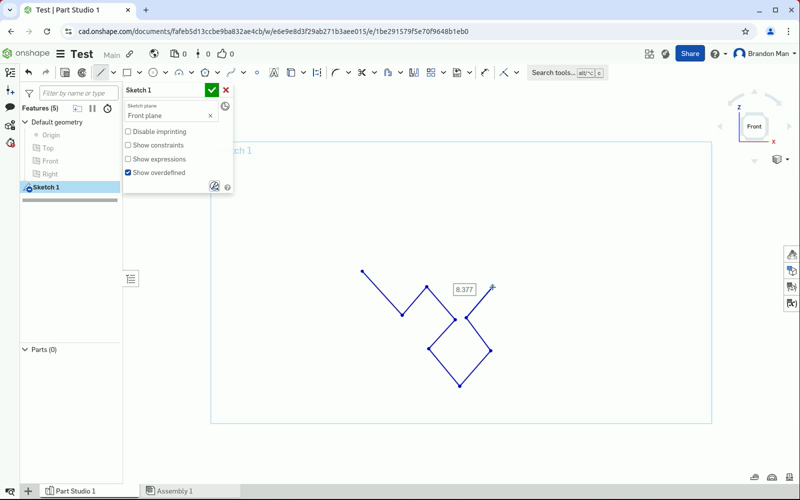
mouse_move(522, 286)
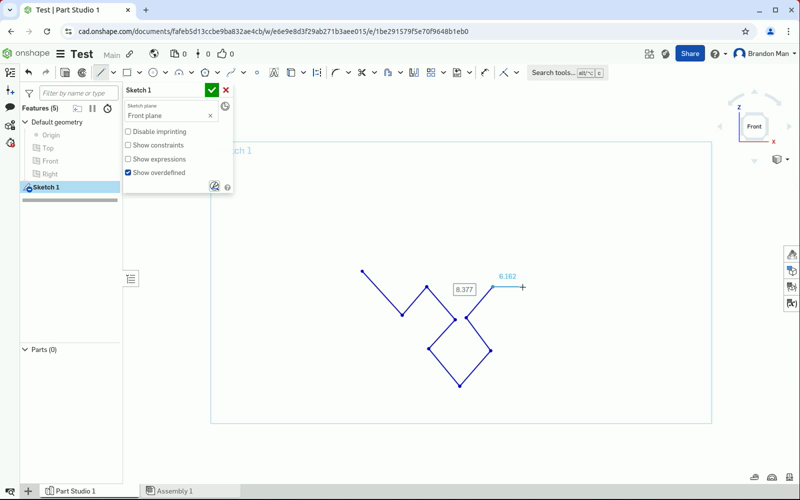
mouse_move(519, 317)
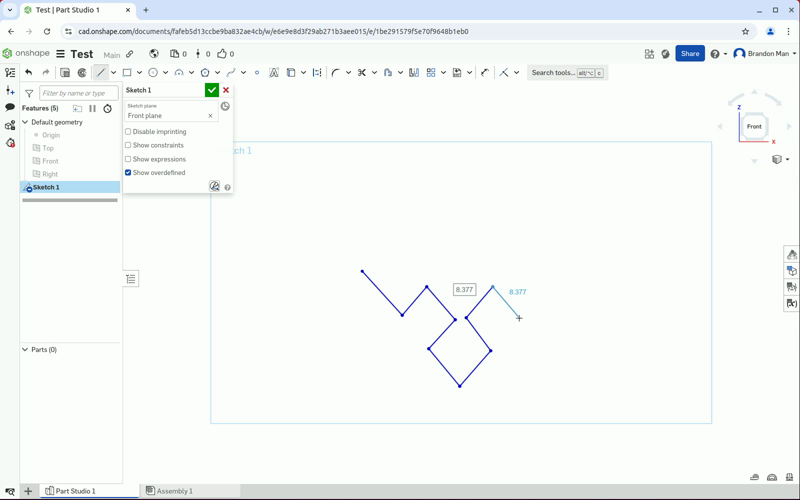
click(519, 317)
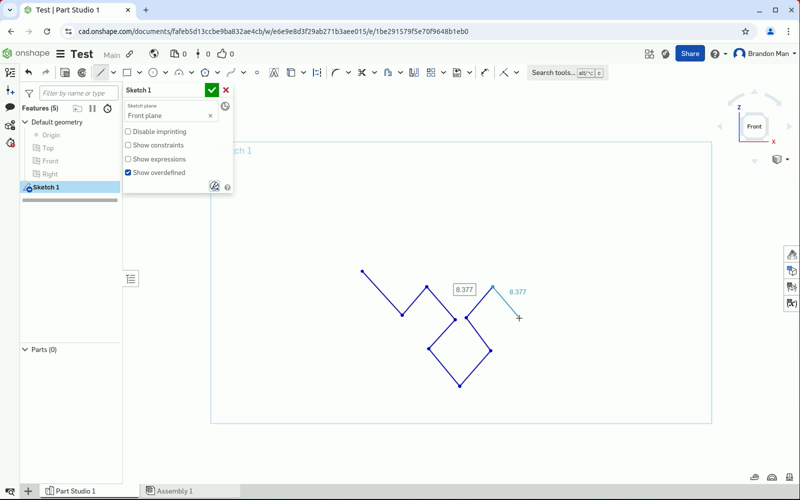
key_up(shift)
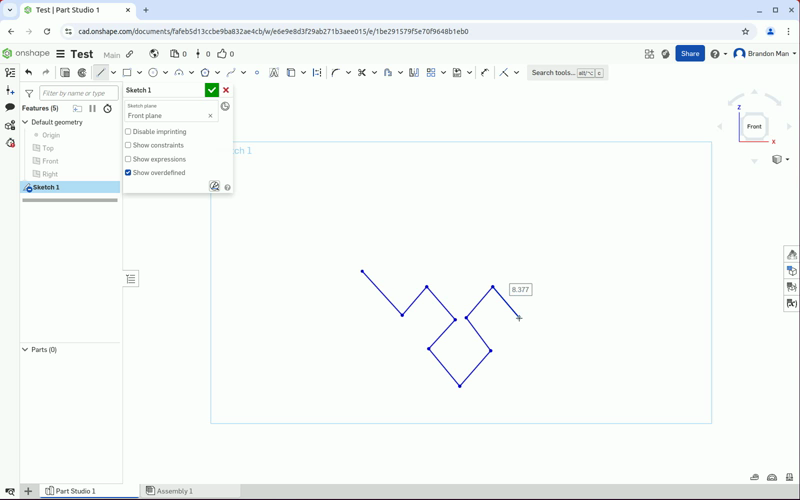
key_down(shift)
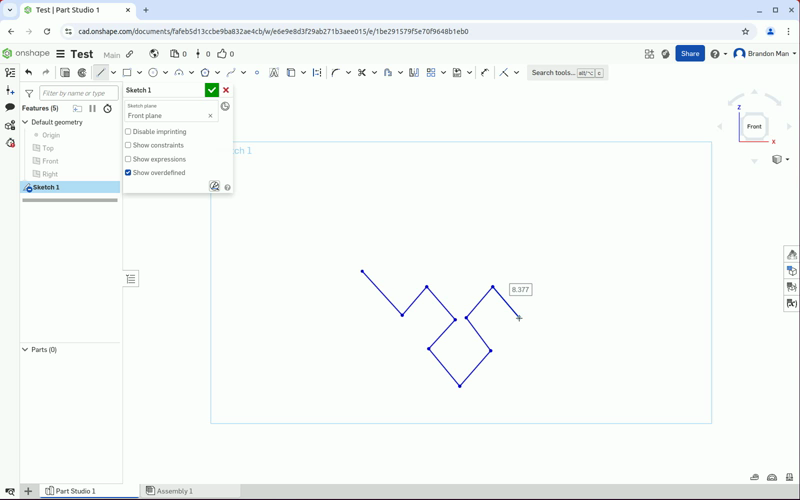
mouse_move(549, 317)
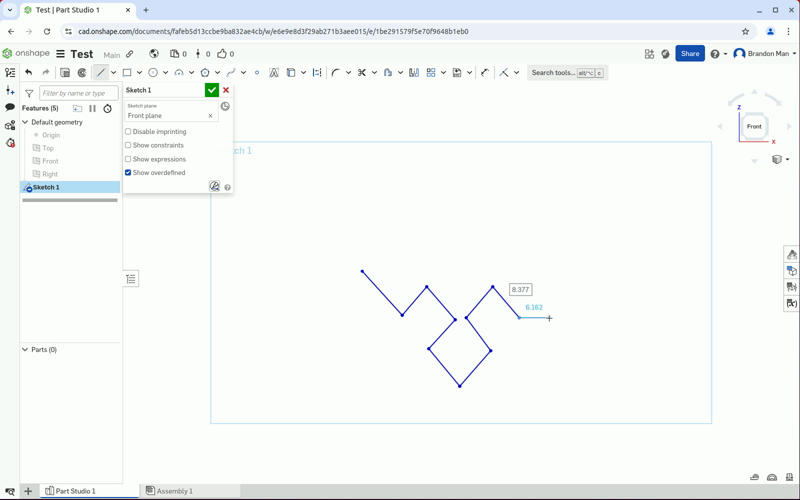
mouse_move(556, 273)
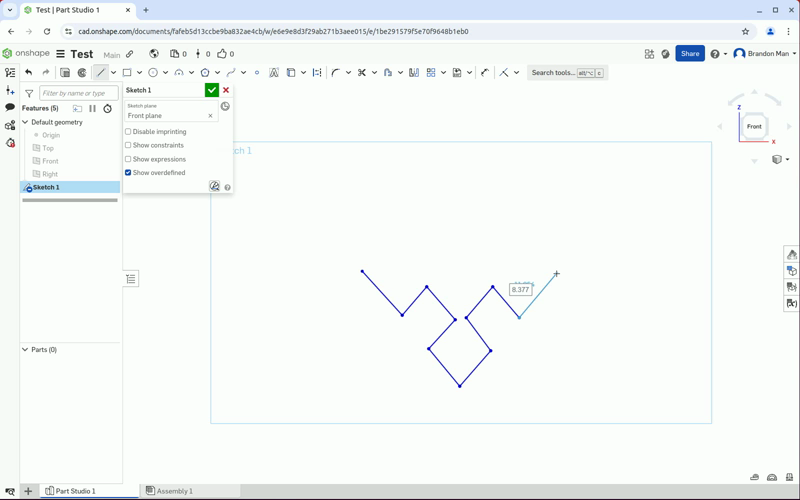
click(556, 273)
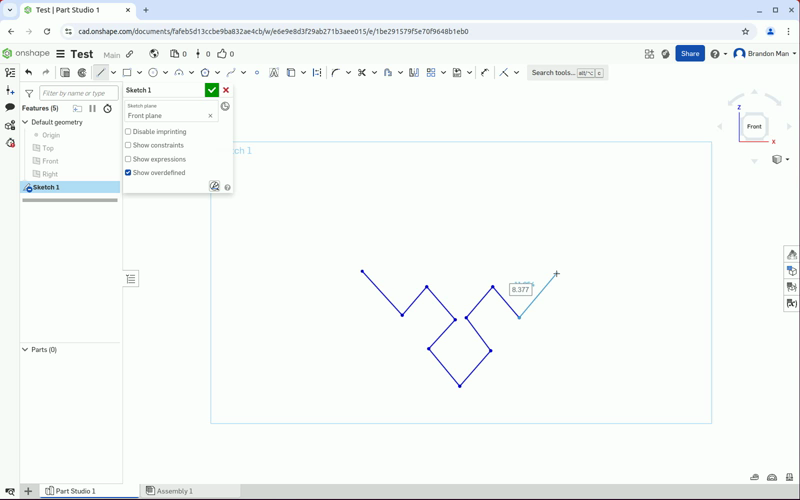
key_up(shift)
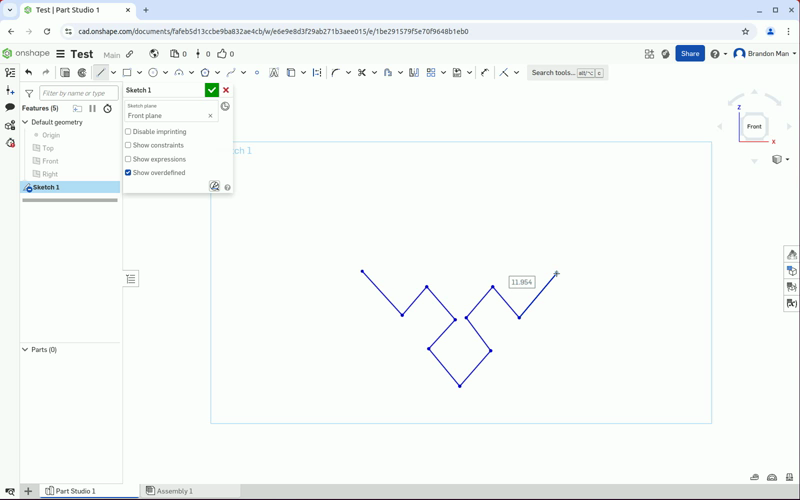
key_down(shift)
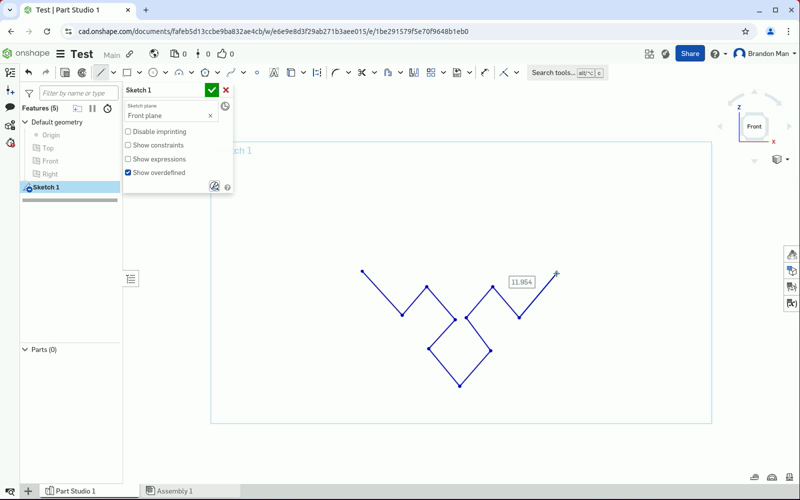
mouse_move(586, 273)
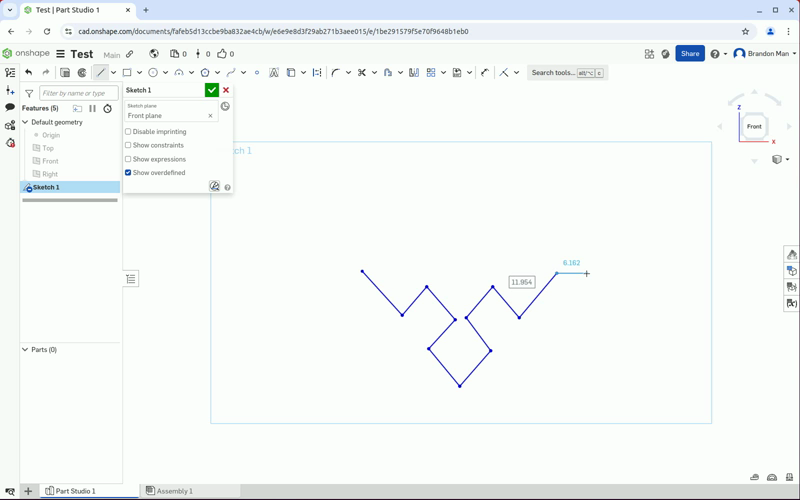
mouse_move(561, 269)
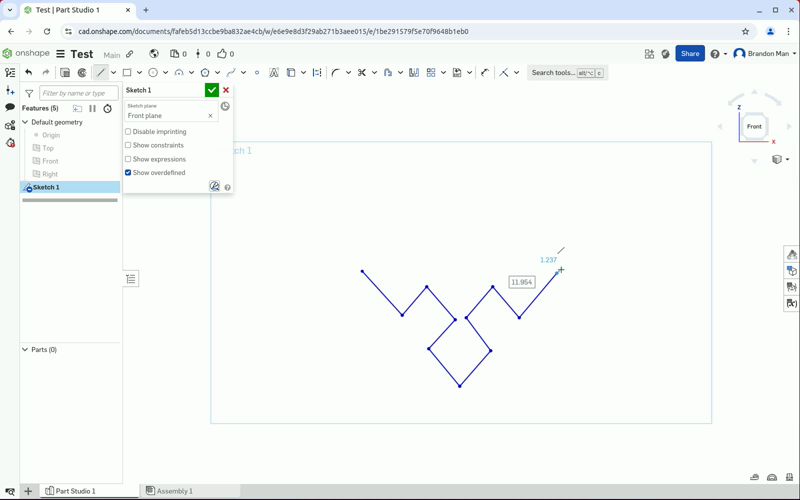
scroll(6)
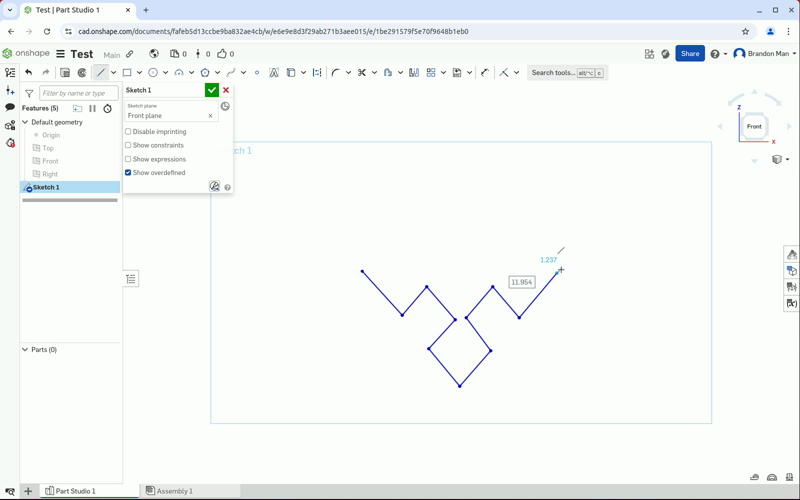
scroll(6)
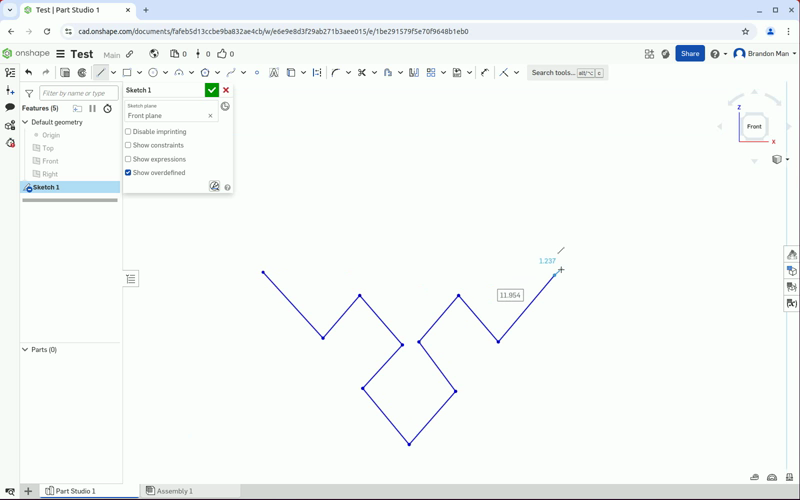
scroll(6)
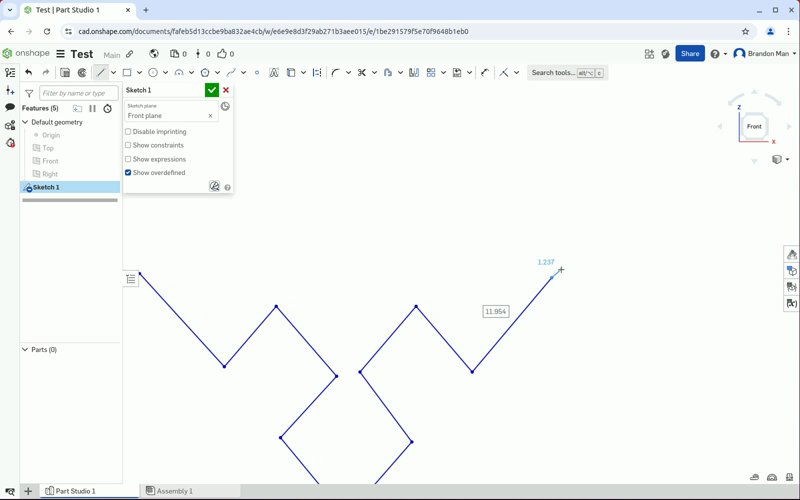
scroll(6)
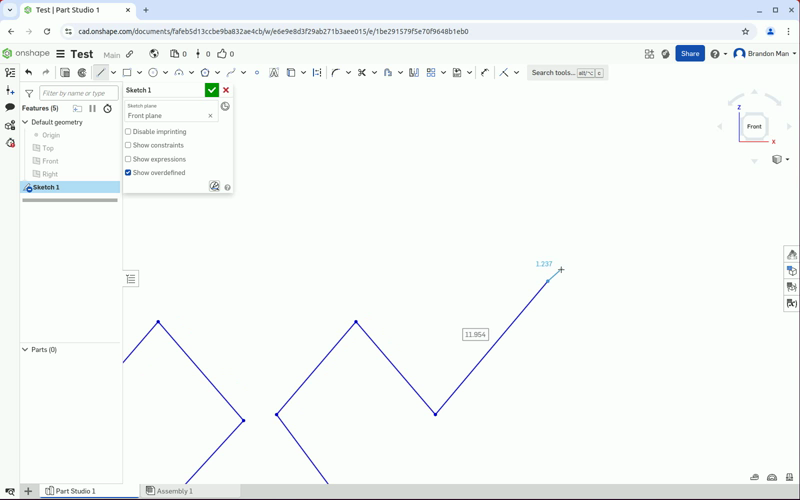
scroll(6)
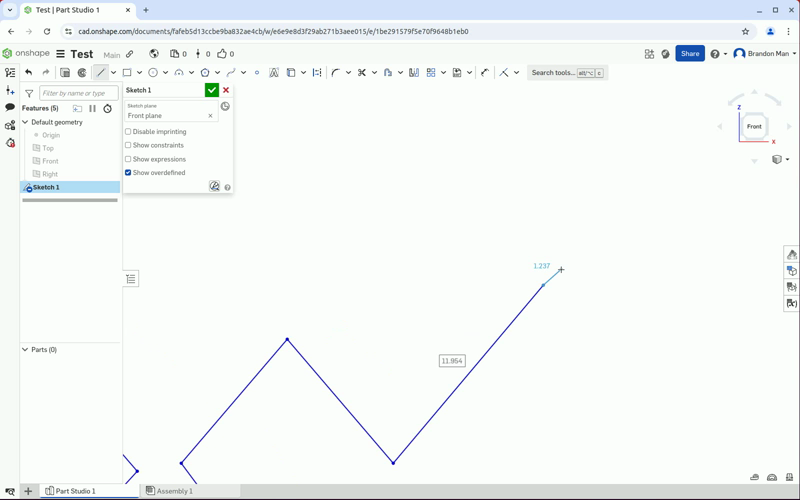
scroll(6)
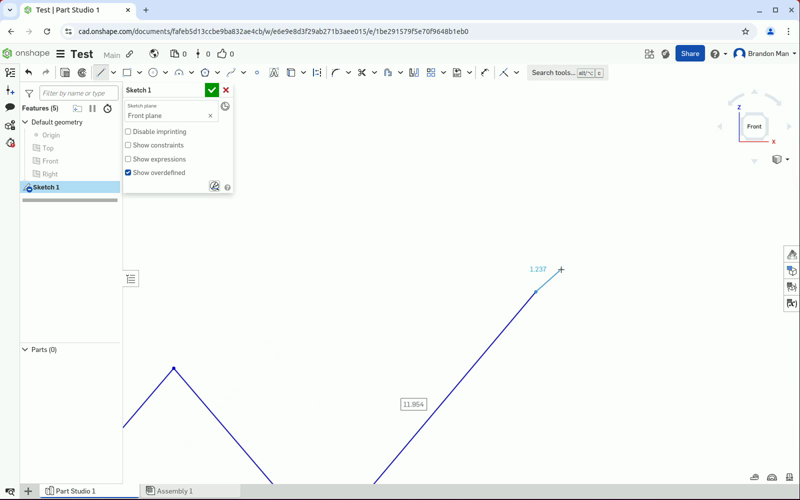
scroll(6)
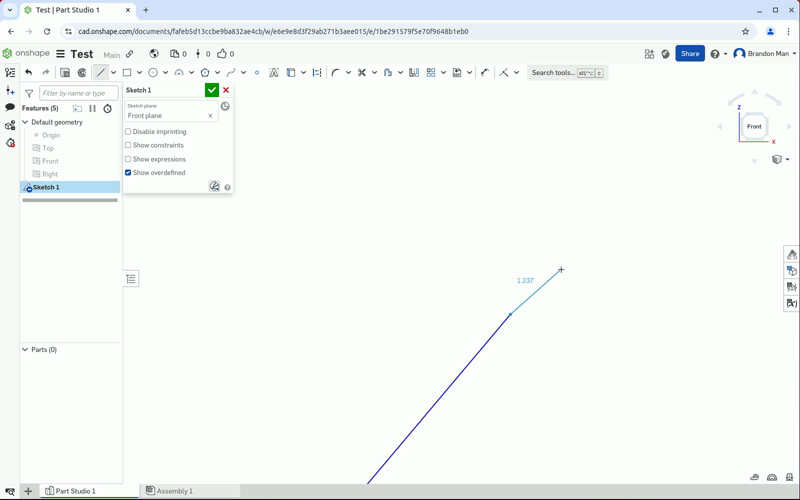
click(561, 269)
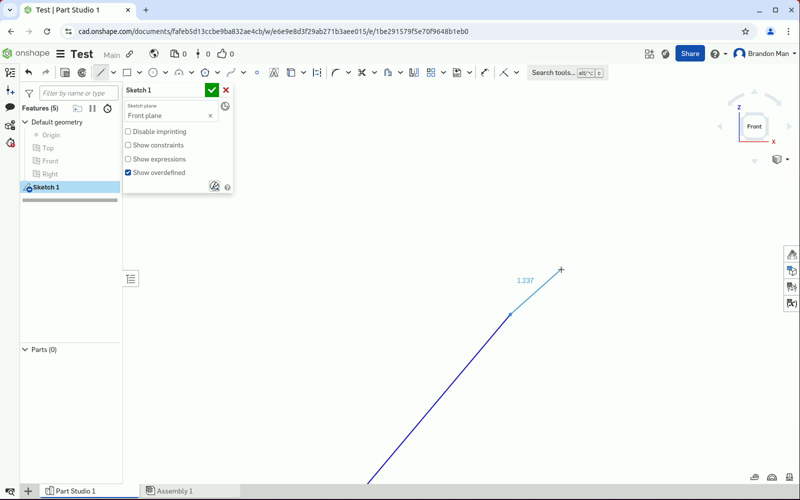
scroll(-6)
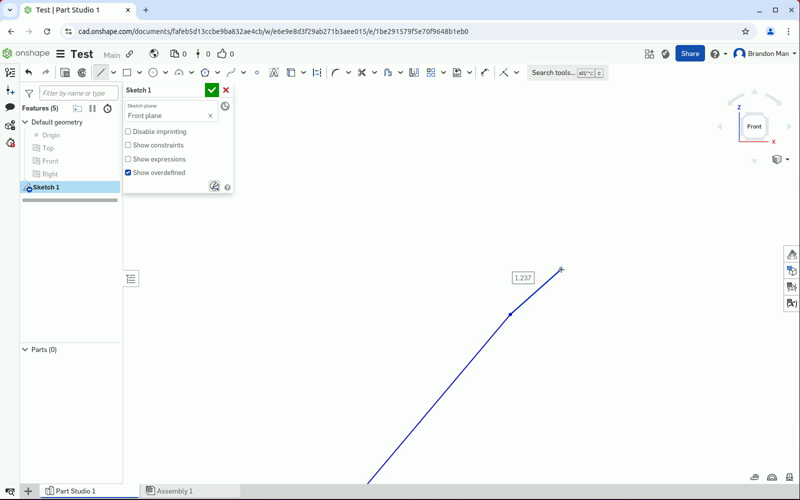
scroll(-6)
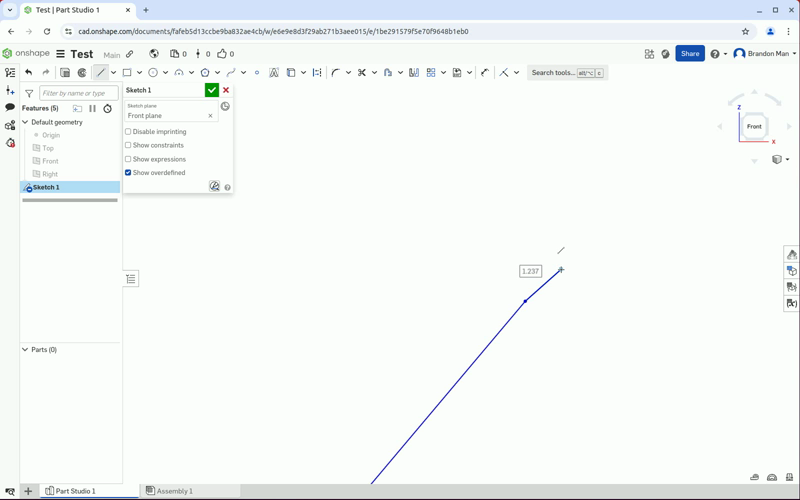
scroll(-6)
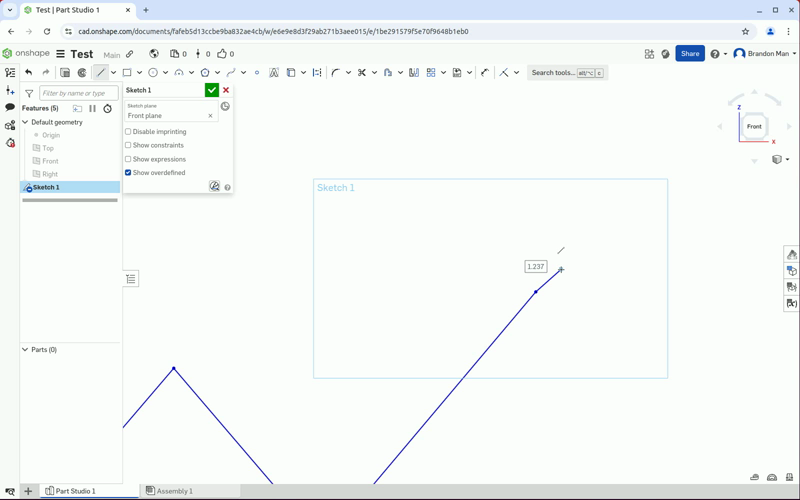
scroll(-6)
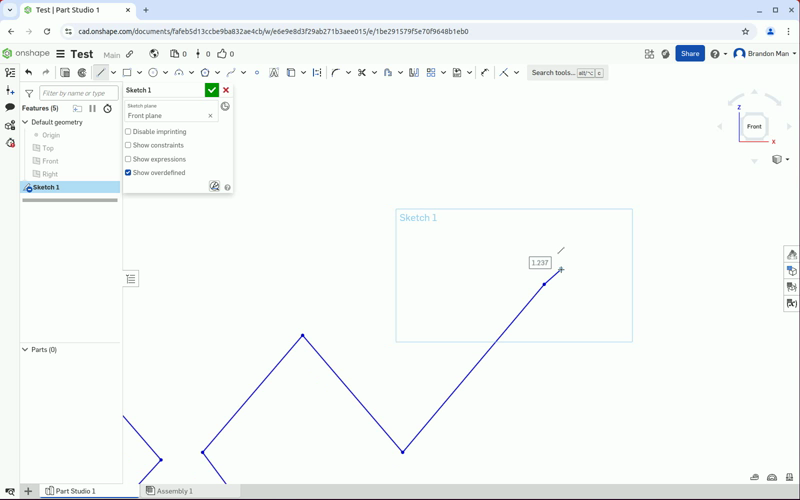
scroll(-6)
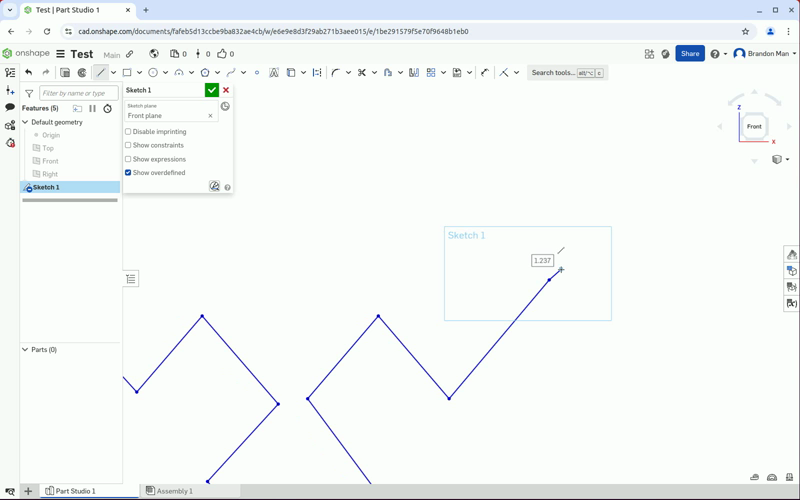
scroll(-6)
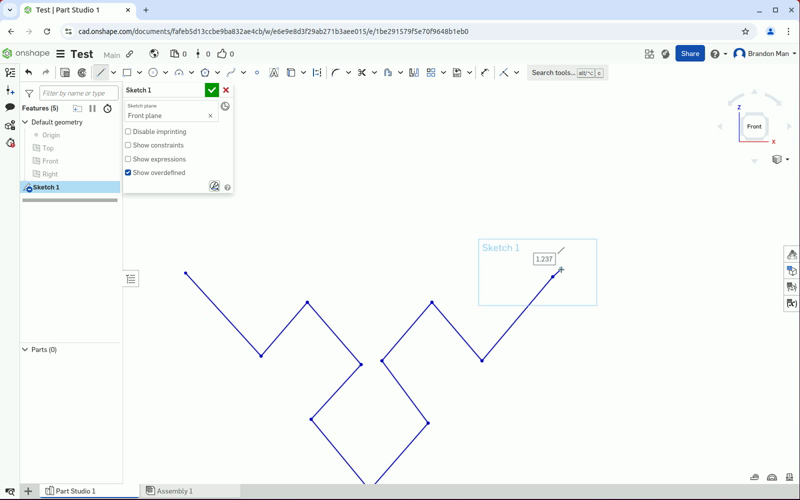
scroll(-6)
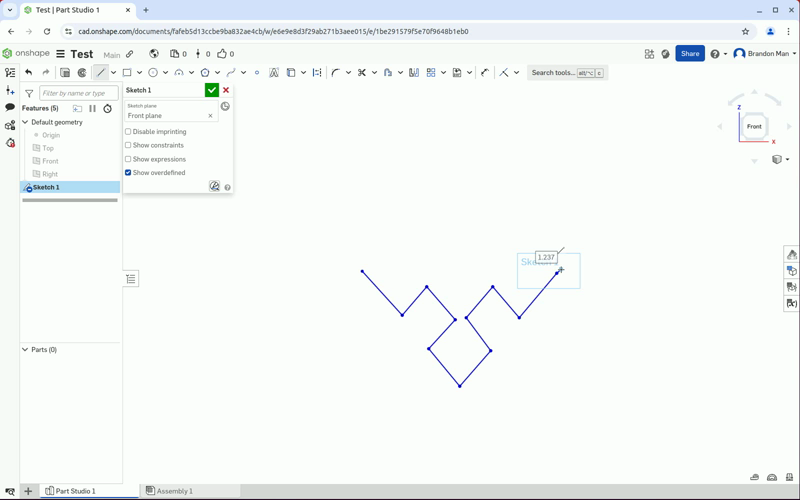
key_up(shift)
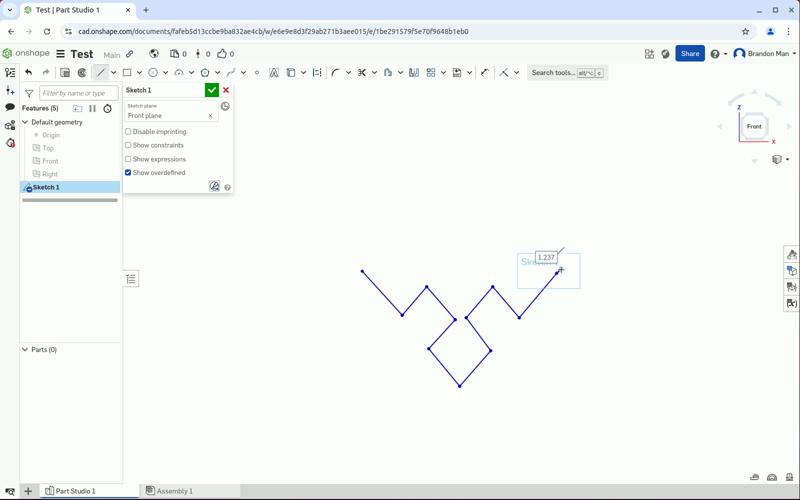
key(esc)
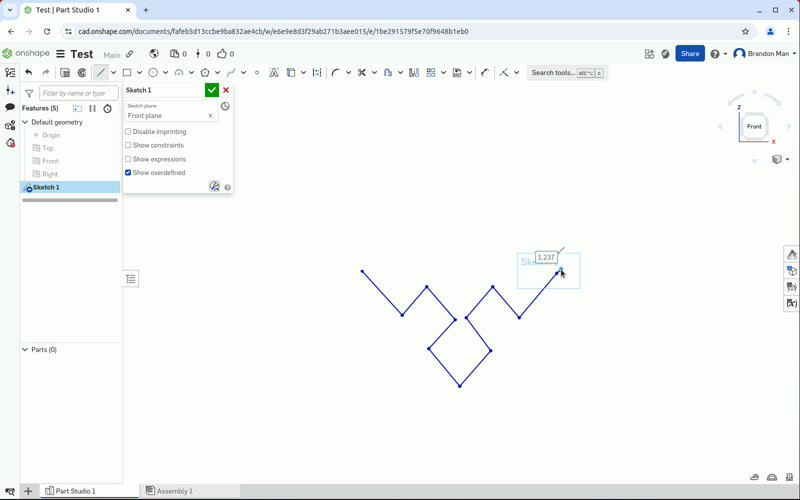
key(a)
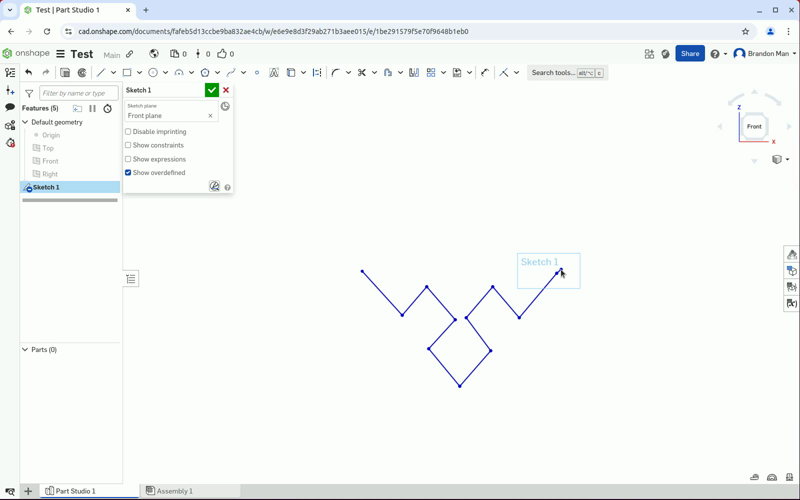
mouse_move(561, 269)
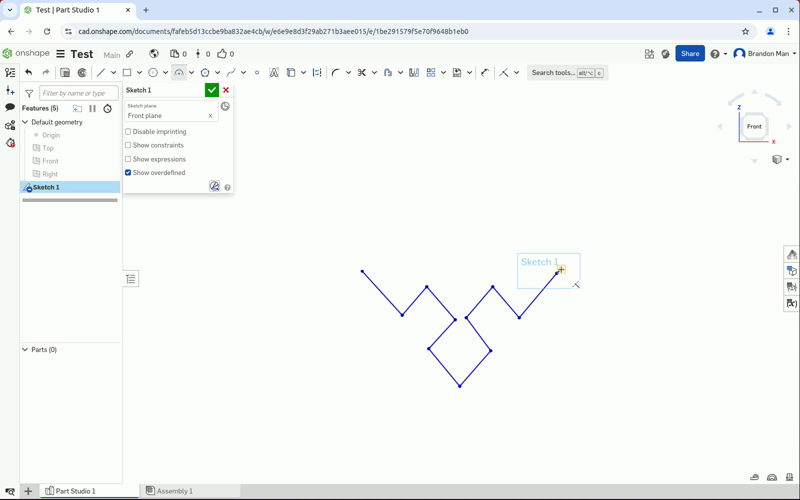
click(561, 269)
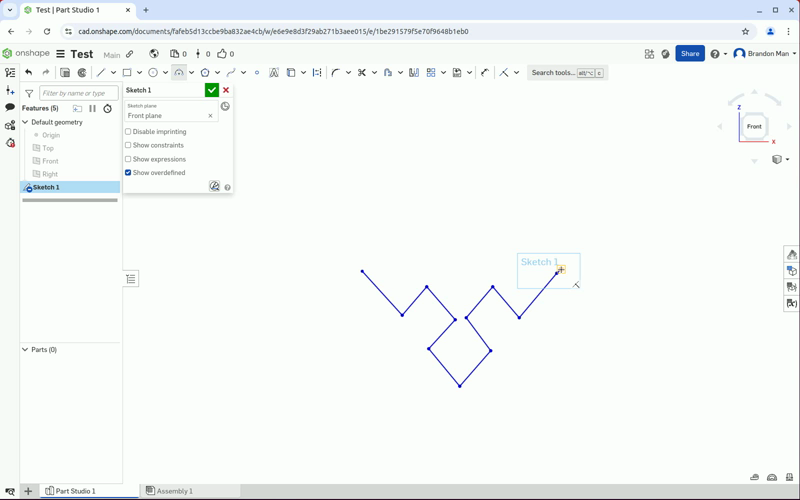
key_down(shift)
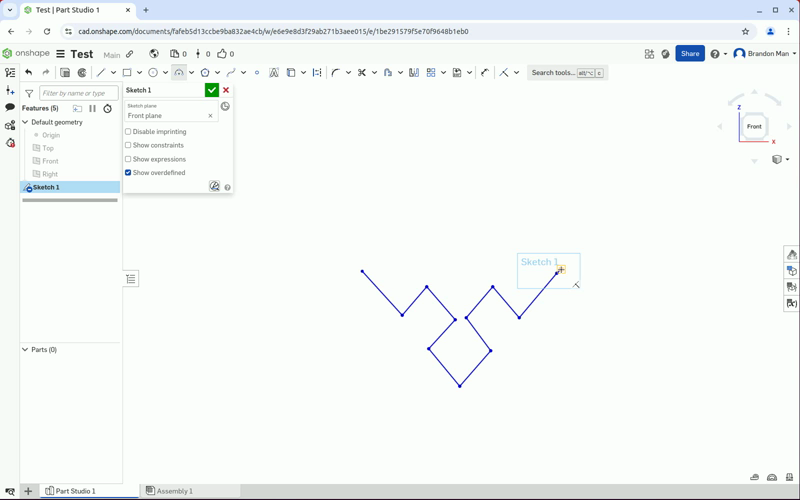
mouse_move(459, 220)
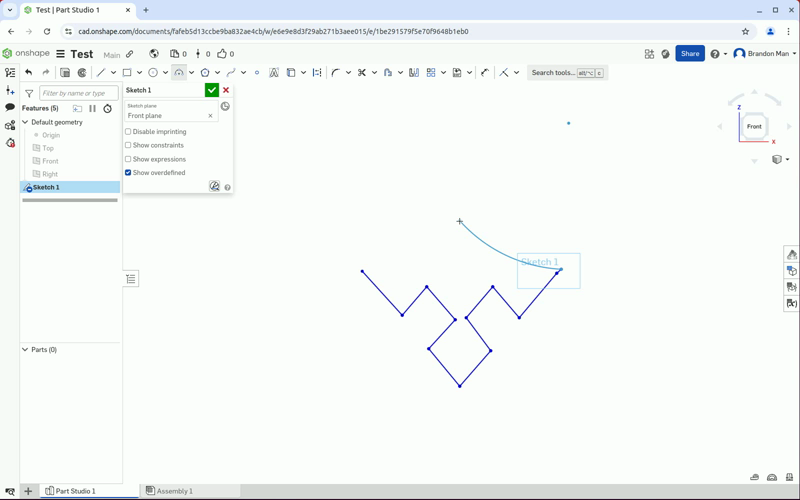
click(459, 220)
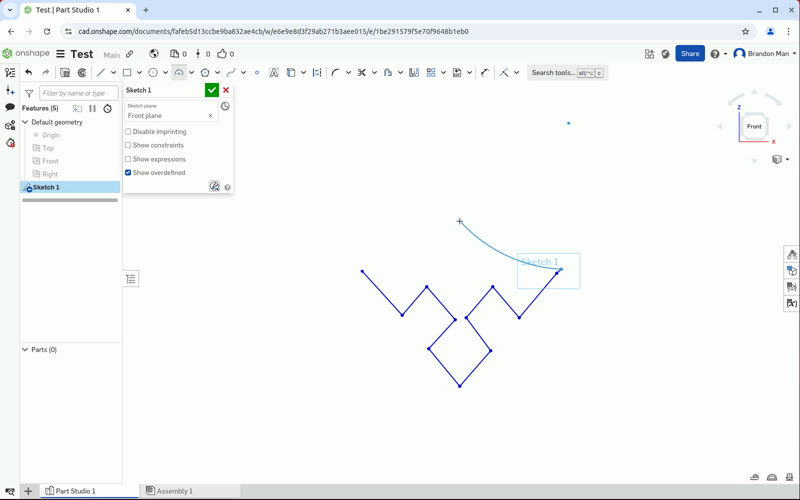
mouse_move(540, 182)
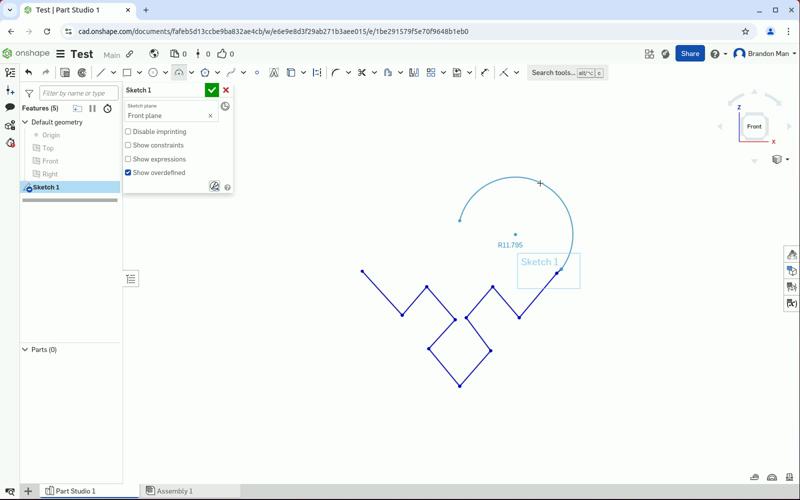
click(540, 182)
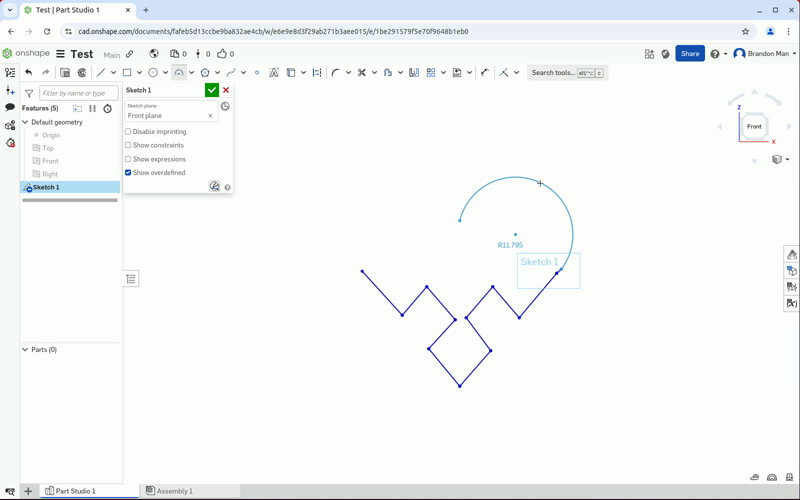
key_up(shift)
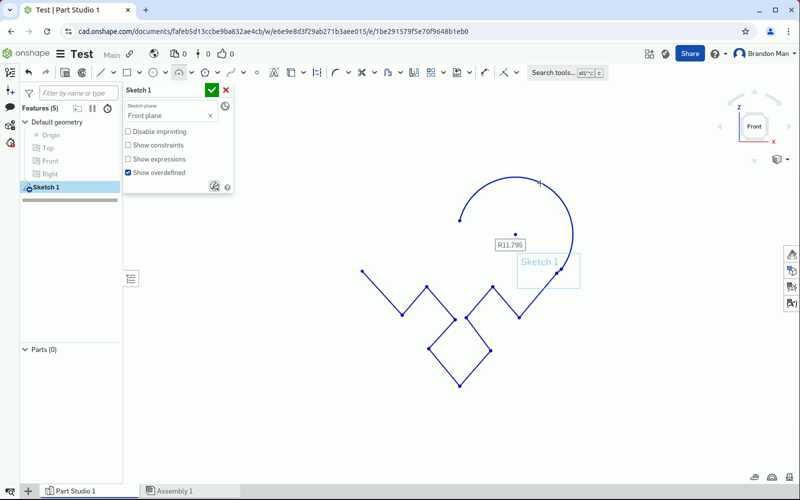
mouse_move(459, 220)
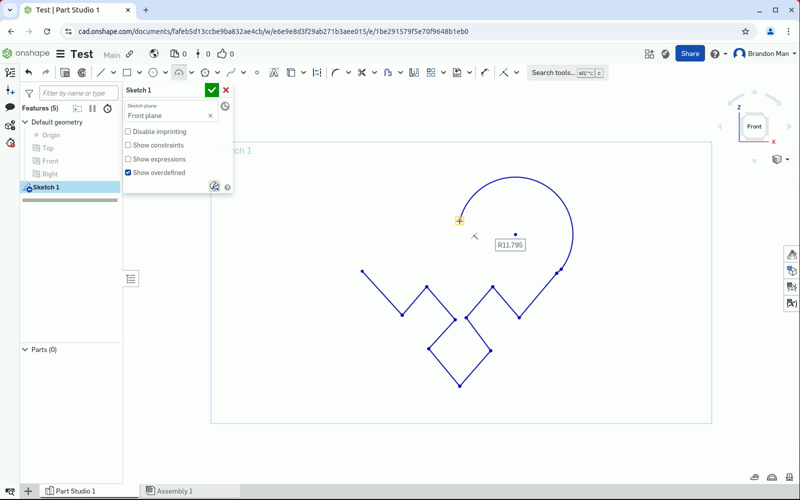
click(459, 220)
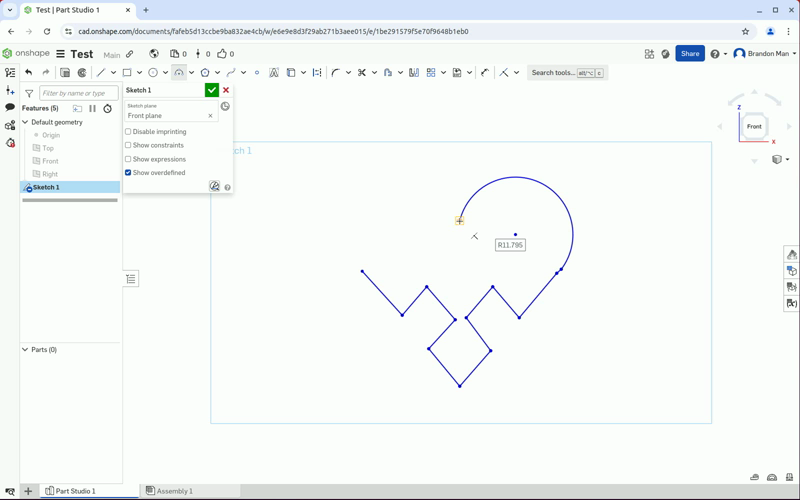
mouse_move(362, 271)
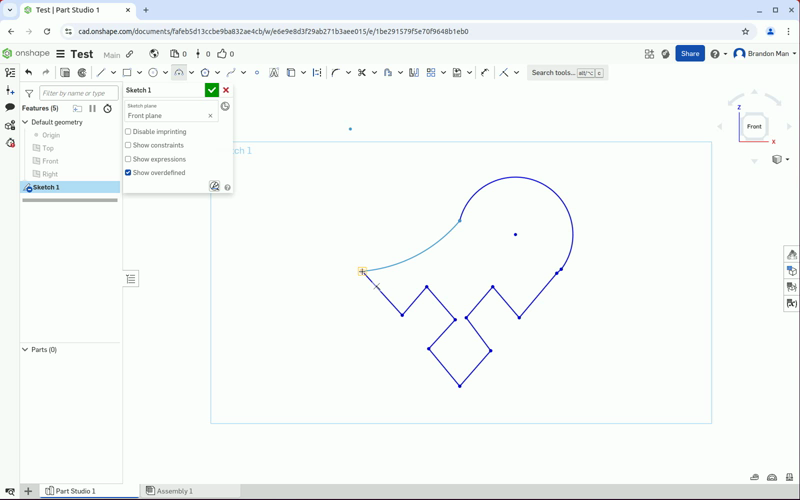
click(362, 271)
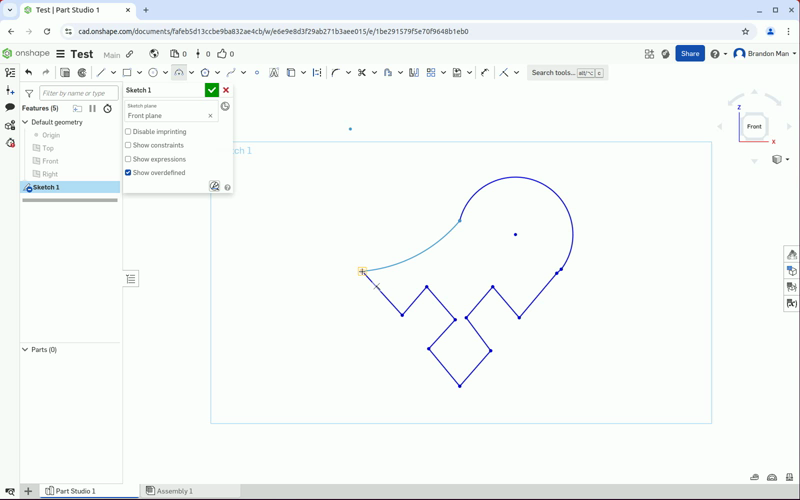
key_down(shift)
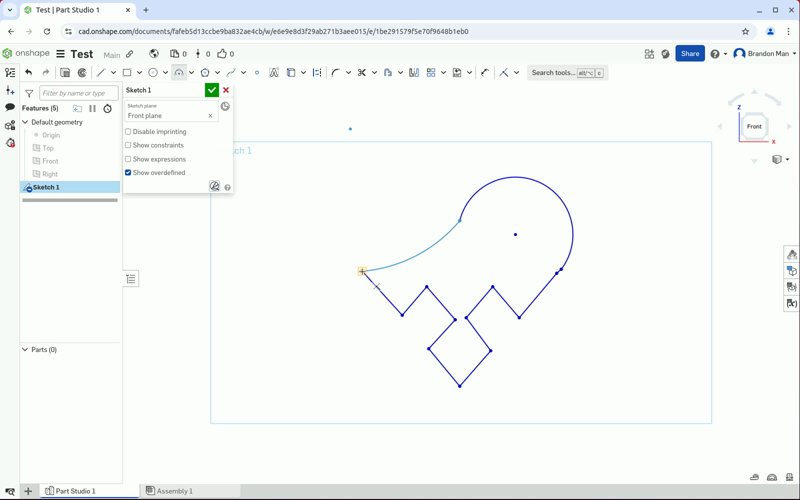
mouse_move(378, 184)
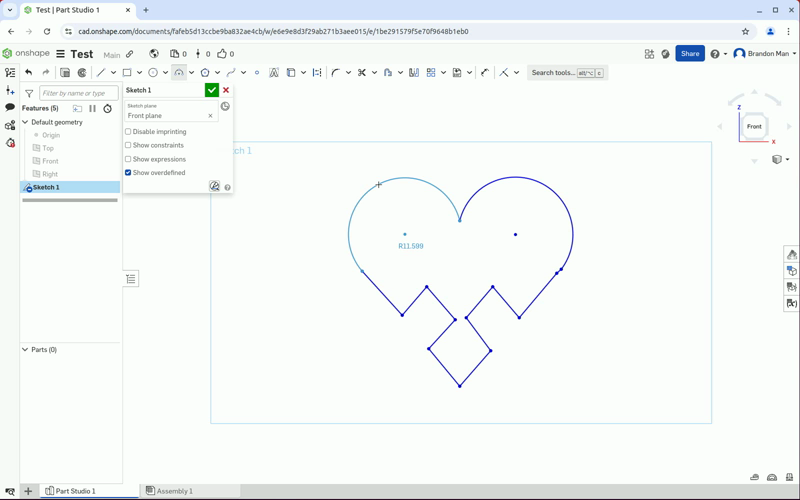
click(378, 184)
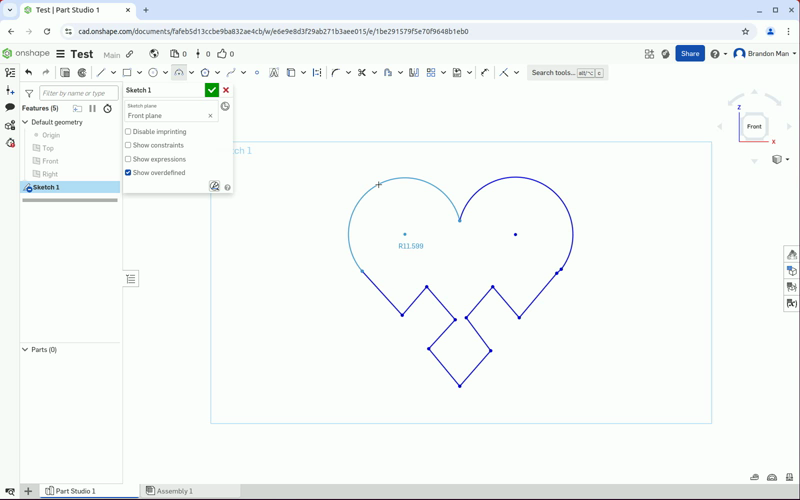
key_up(shift)
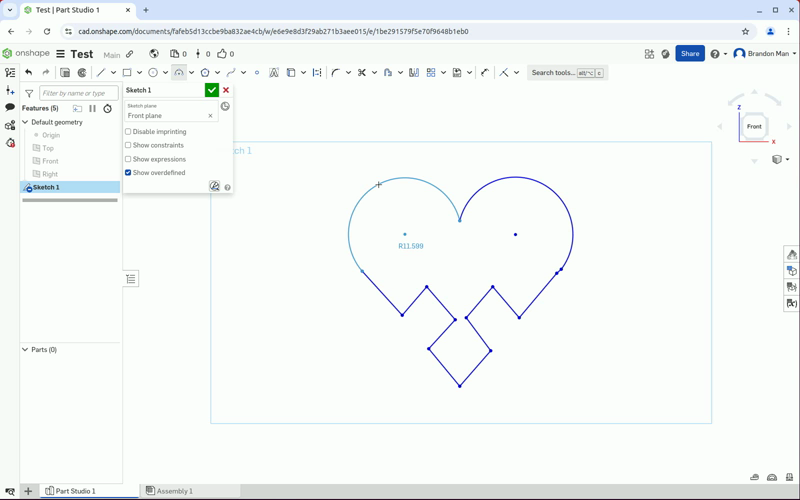
key(esc)
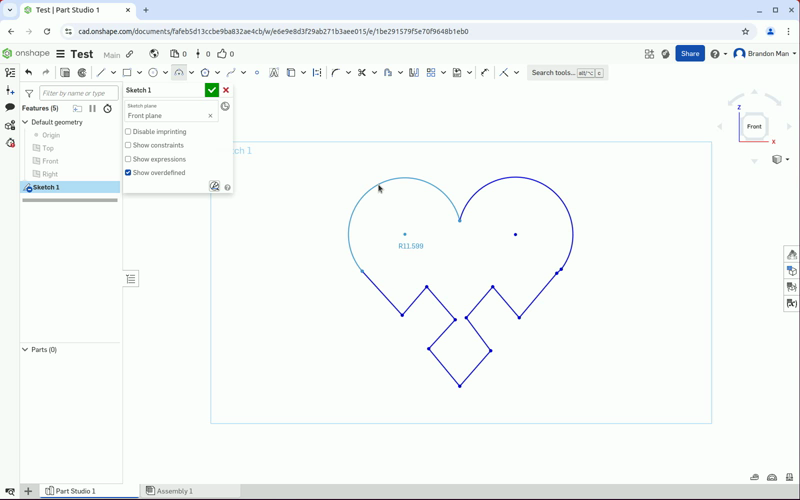
mouse_move(402, 203)
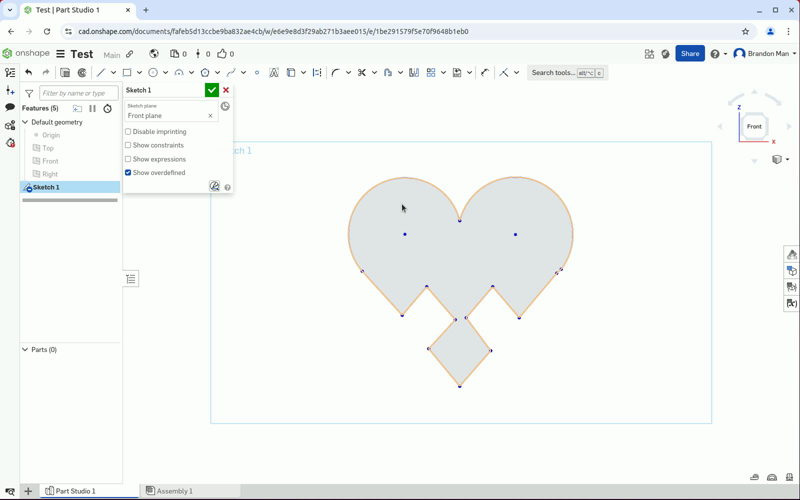
click(402, 203)
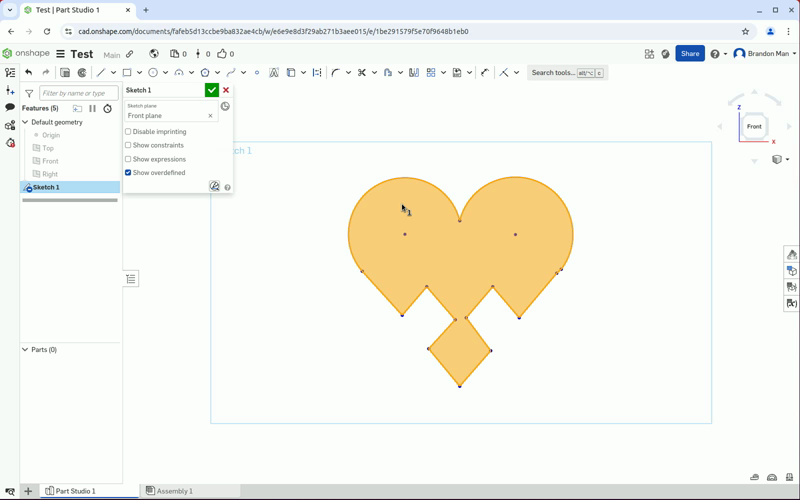
mouse_move(73, 352)
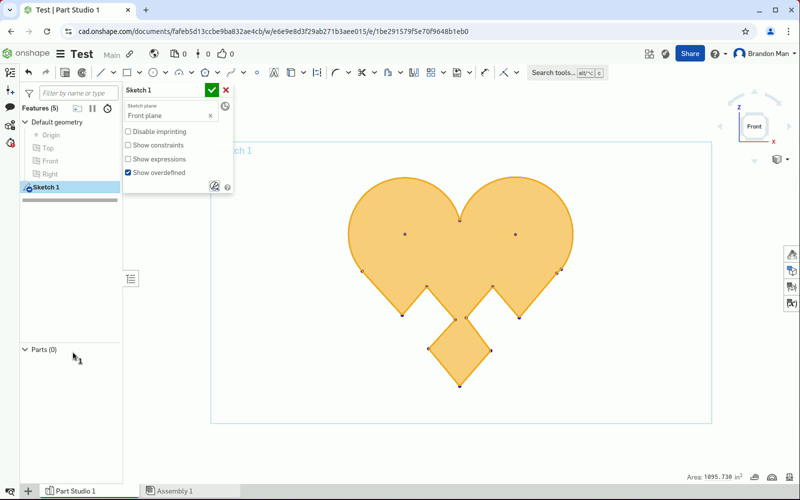
key(shift+y)
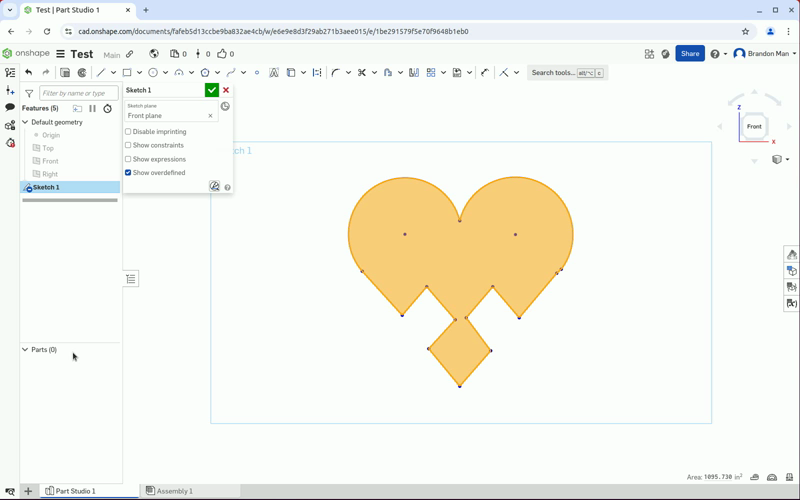
key(shift+e)
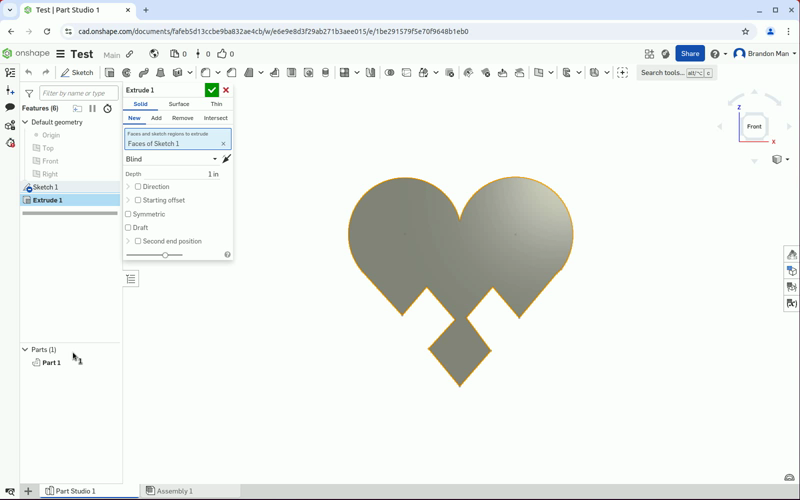
mouse_move(143, 106)
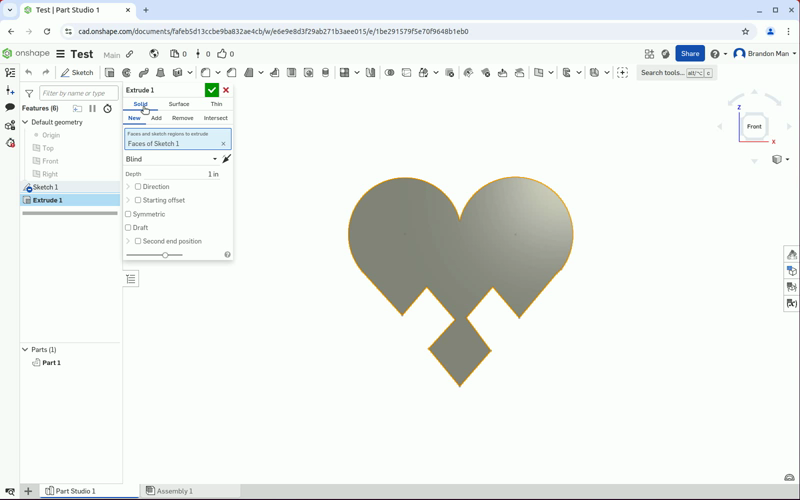
click(143, 106)
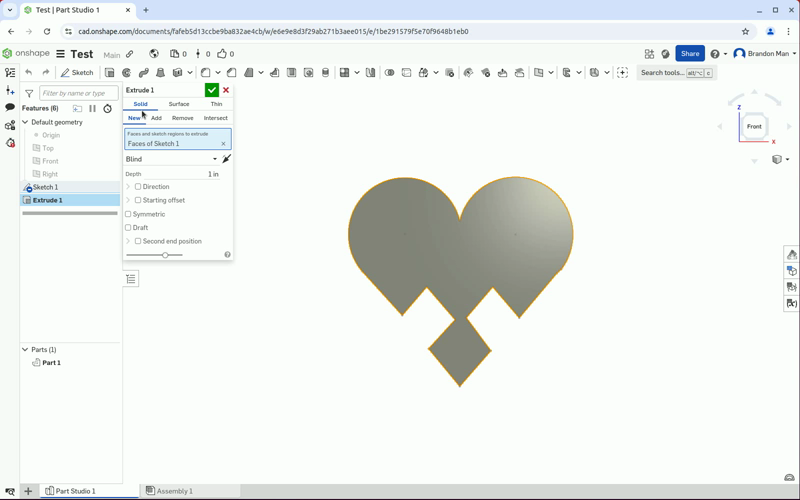
mouse_move(137, 120)
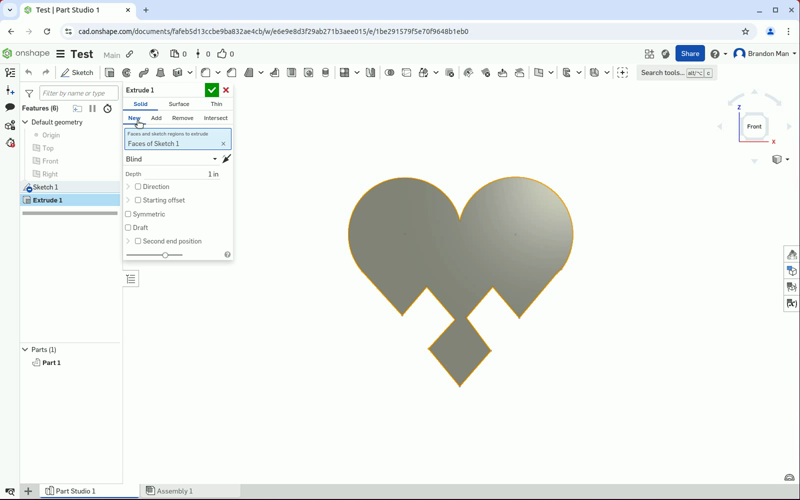
click(137, 120)
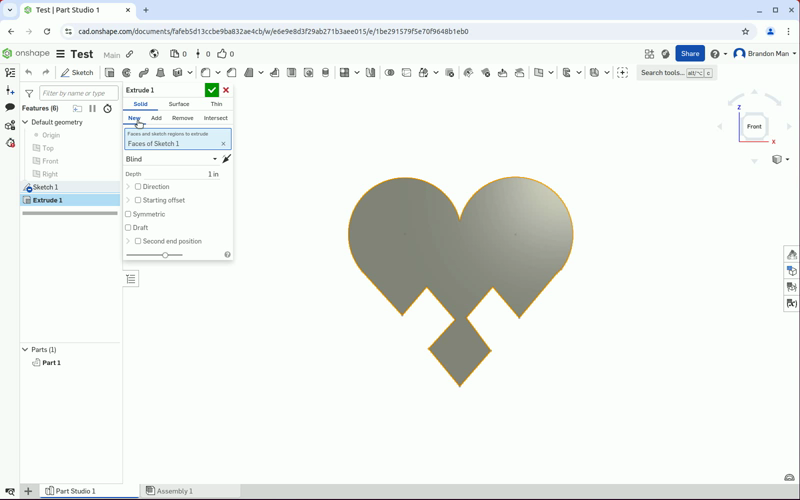
key(tab, 4)
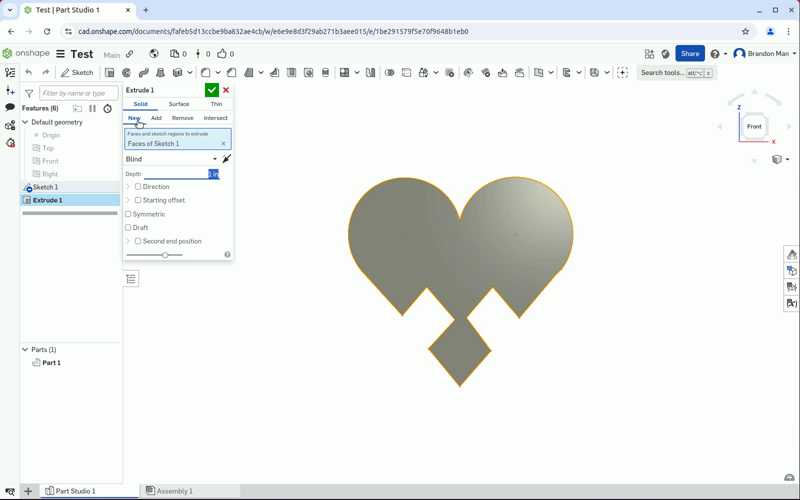
text(4.574)
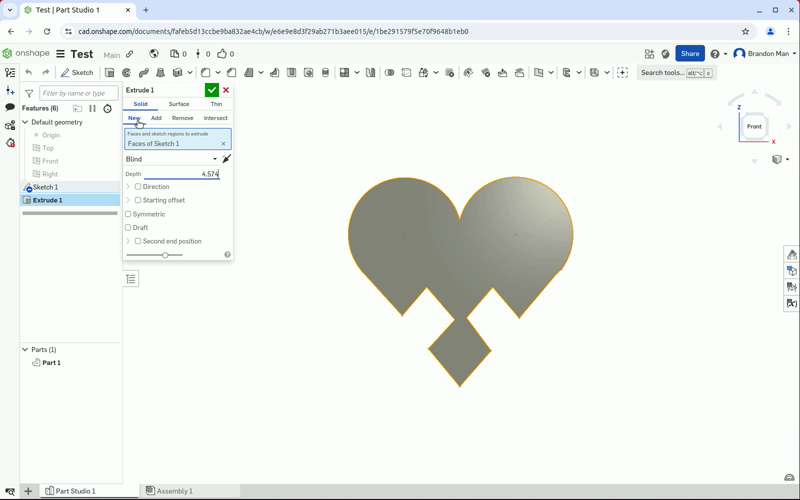
key(enter)
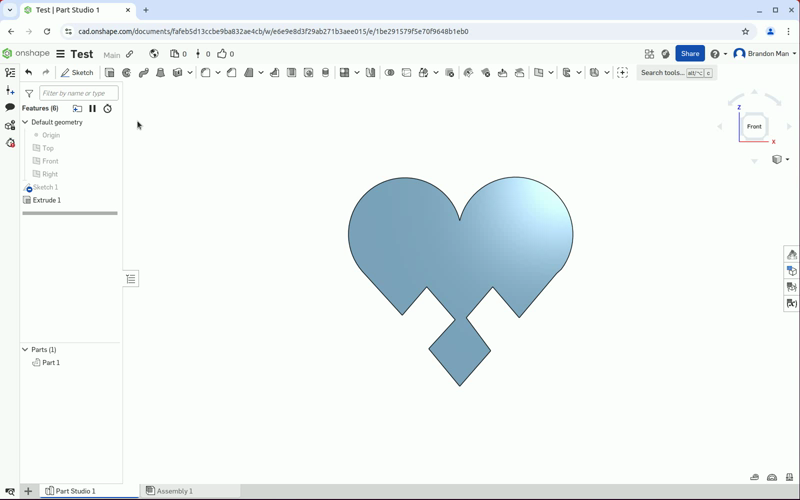
key(shift+h)
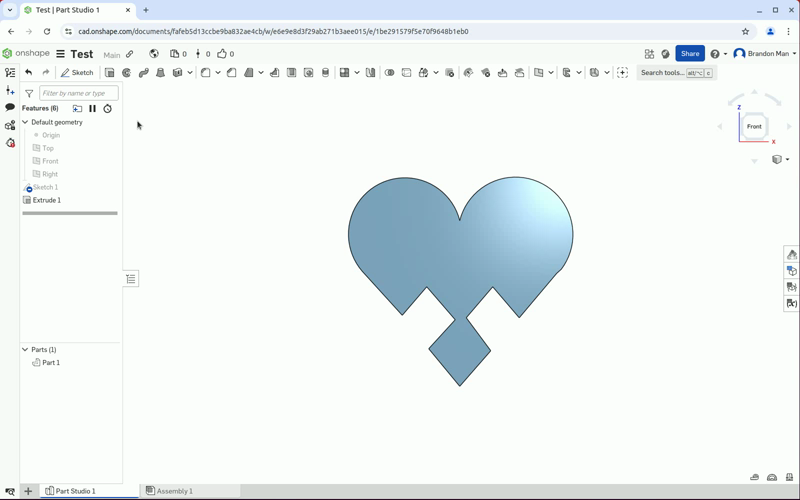
key(shift+h)
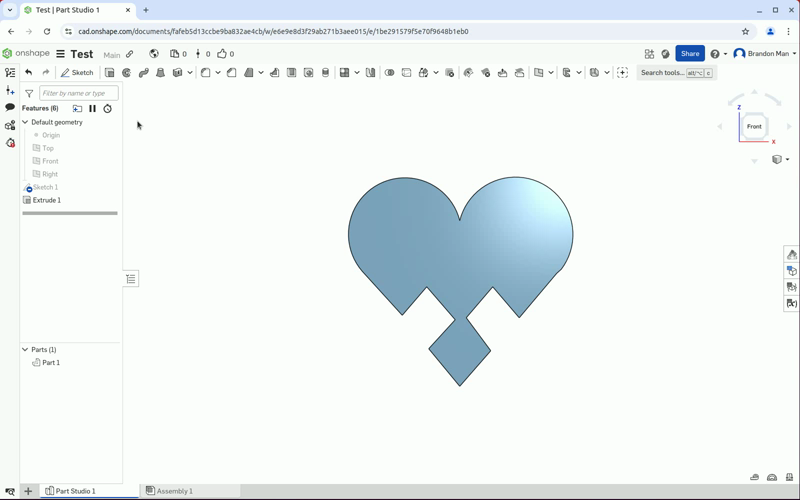
mouse_move(73, 189)
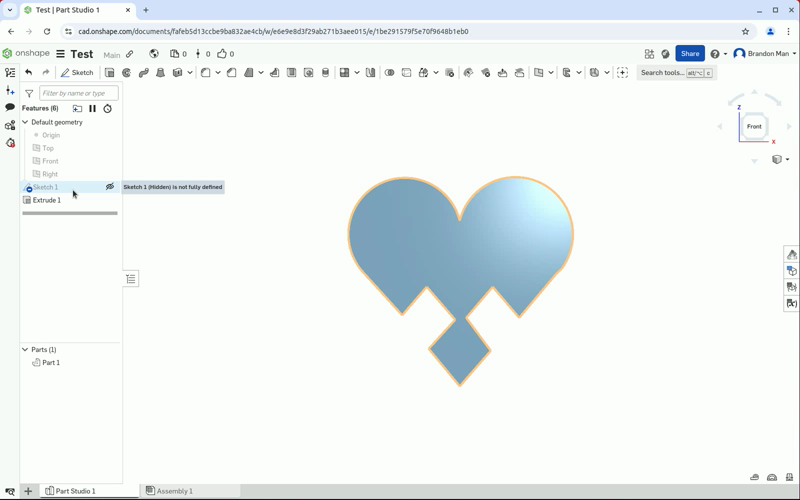
click(73, 189)
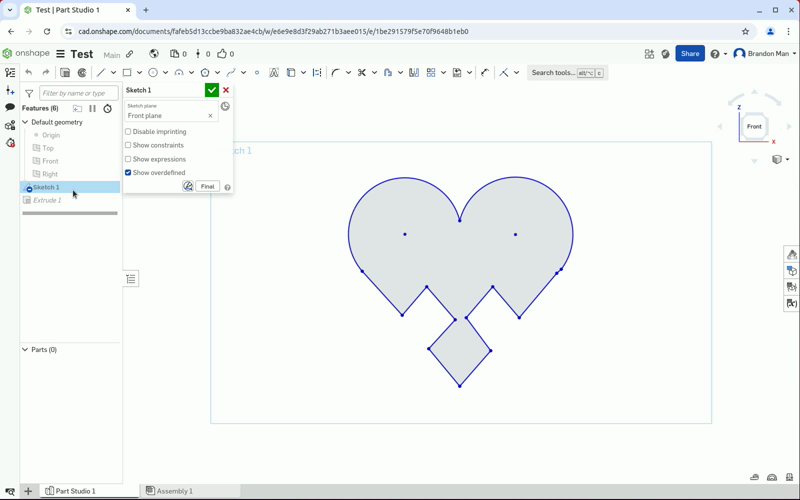
mouse_move(229, 92)
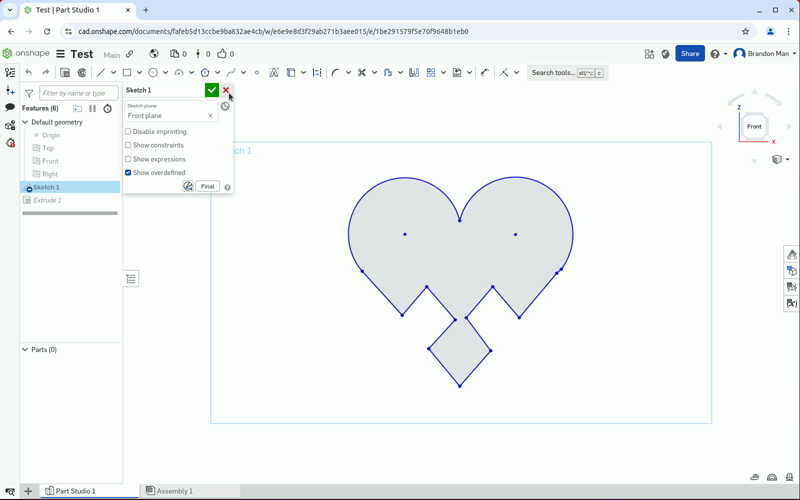
click(229, 92)
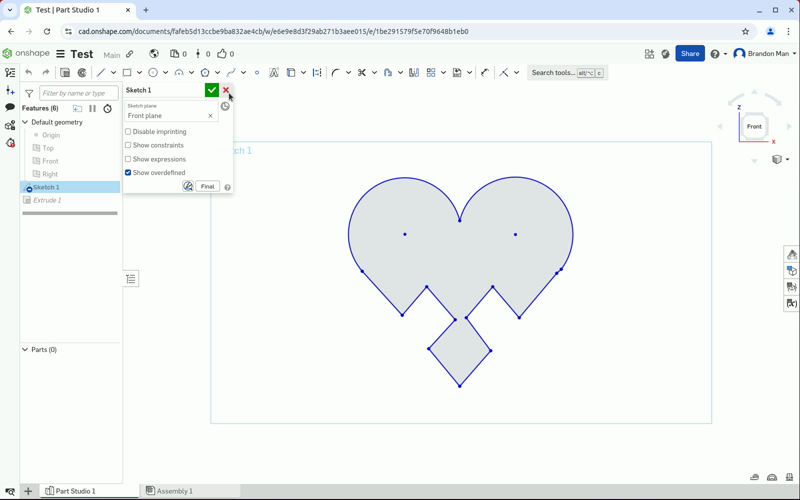
key(shift+s)
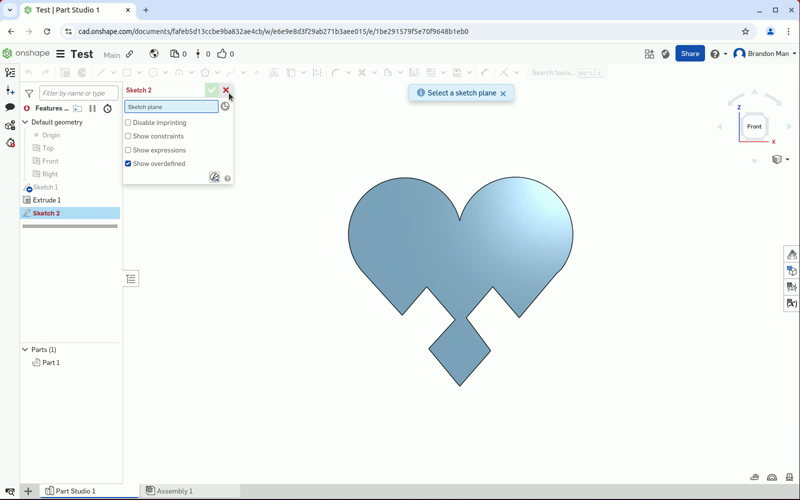
mouse_move(73, 163)
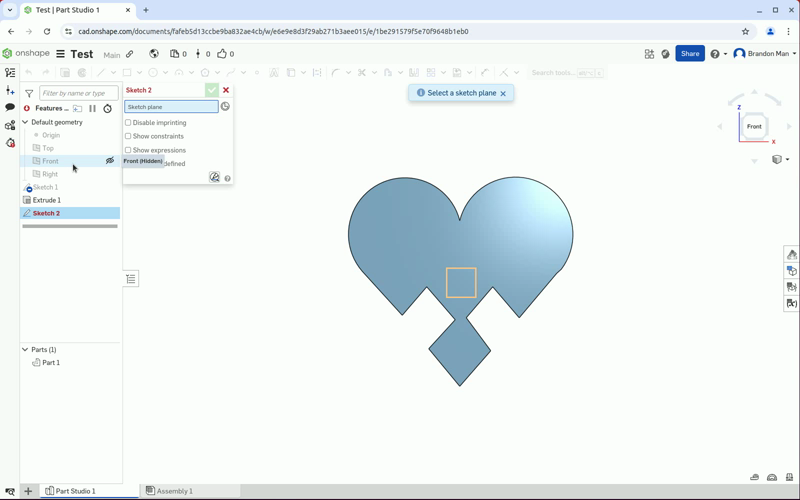
click(73, 163)
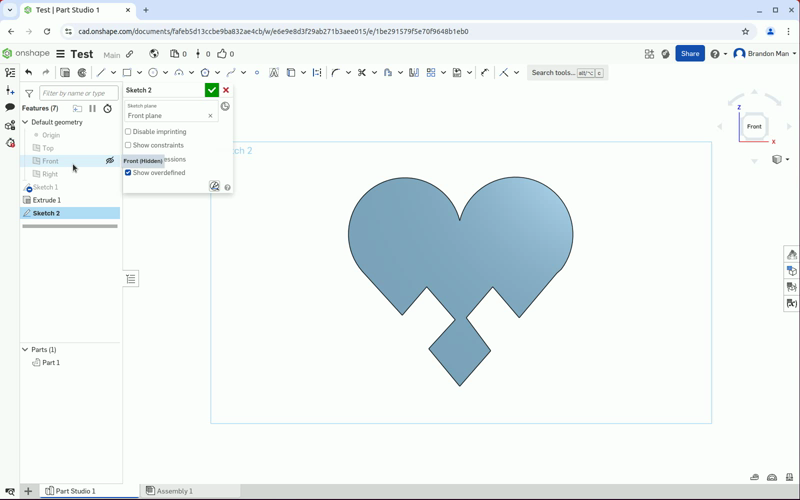
mouse_move(73, 352)
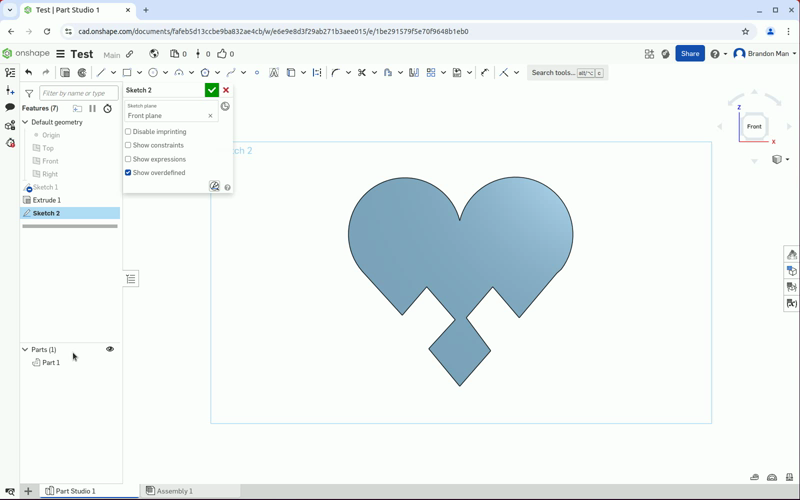
key(y)
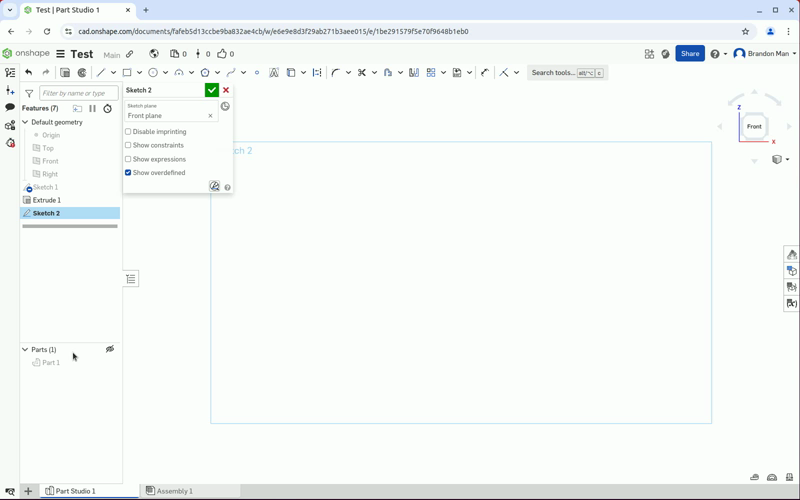
key(a)
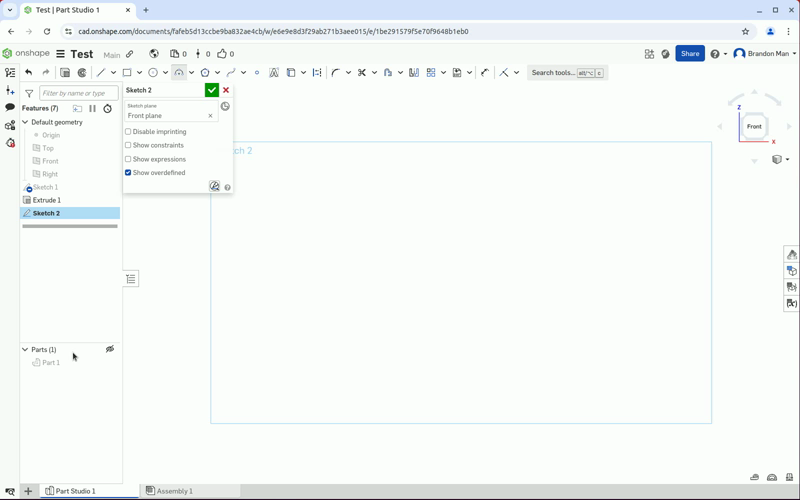
key_down(shift)
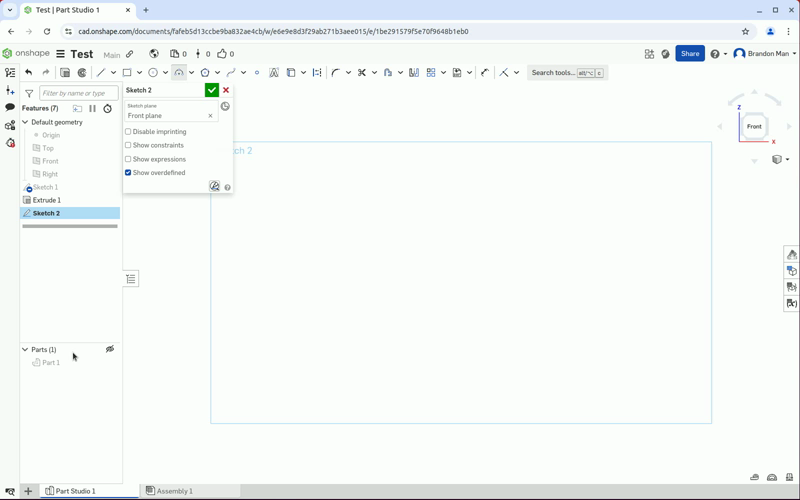
mouse_move(556, 273)
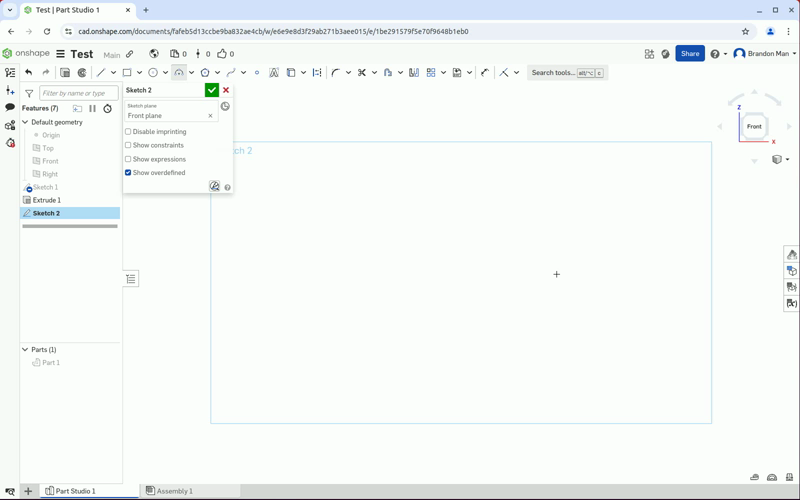
click(556, 273)
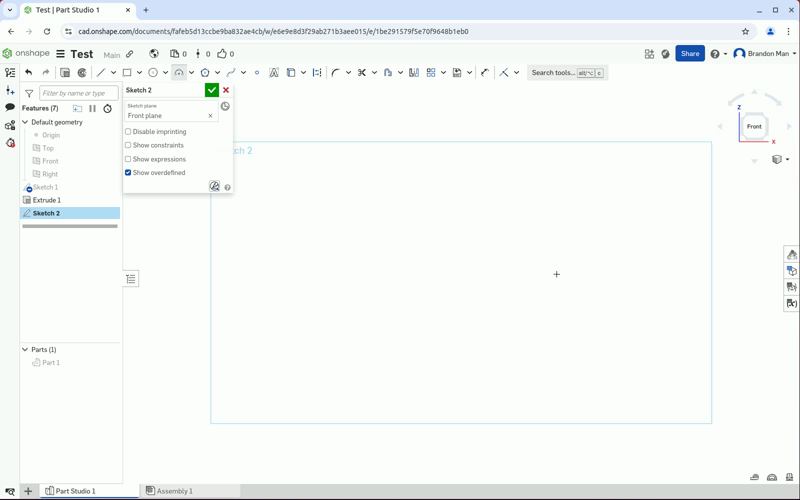
key_up(shift)
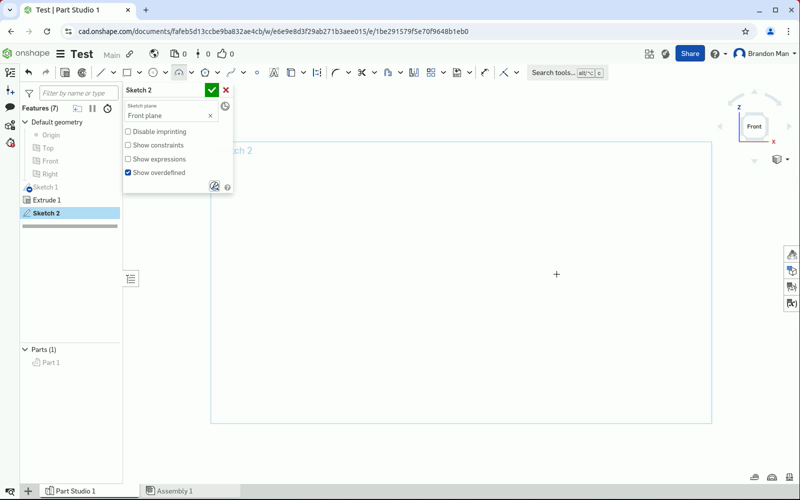
key_down(shift)
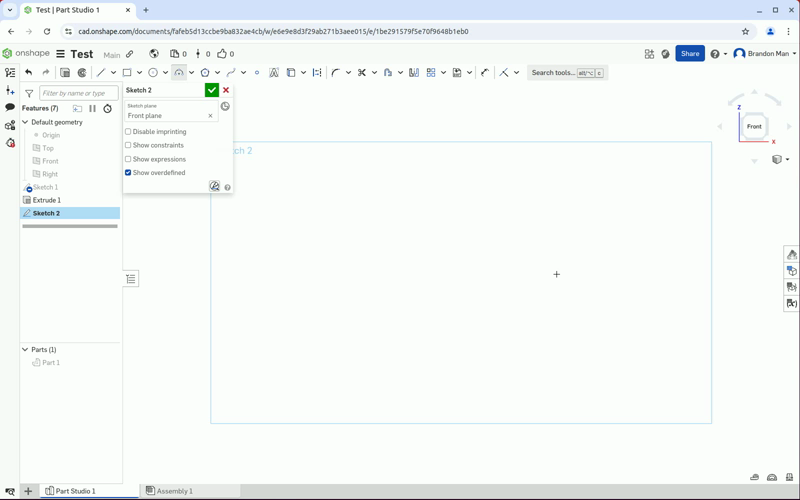
mouse_move(562, 266)
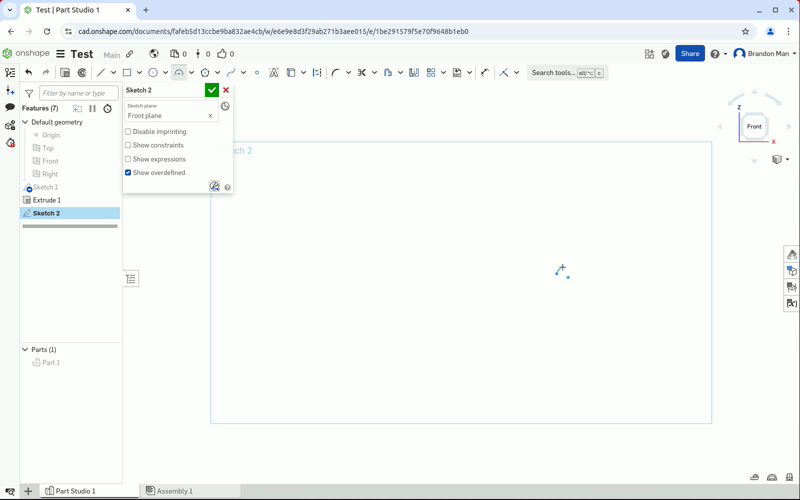
click(562, 266)
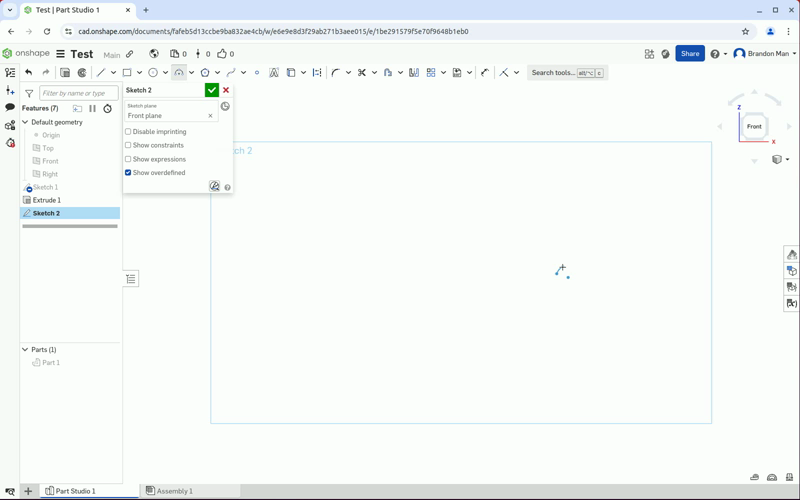
mouse_move(560, 270)
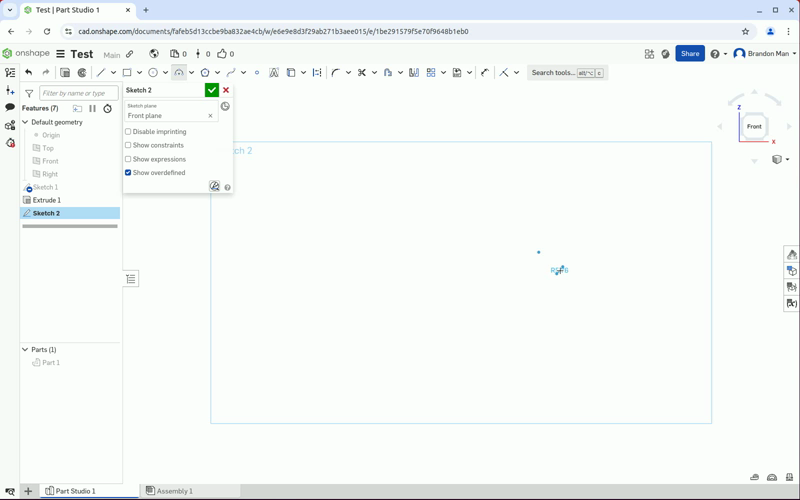
click(560, 270)
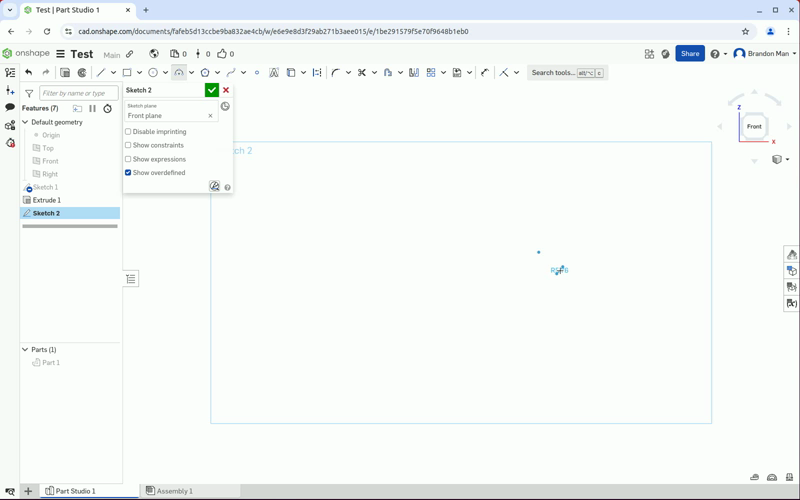
key_up(shift)
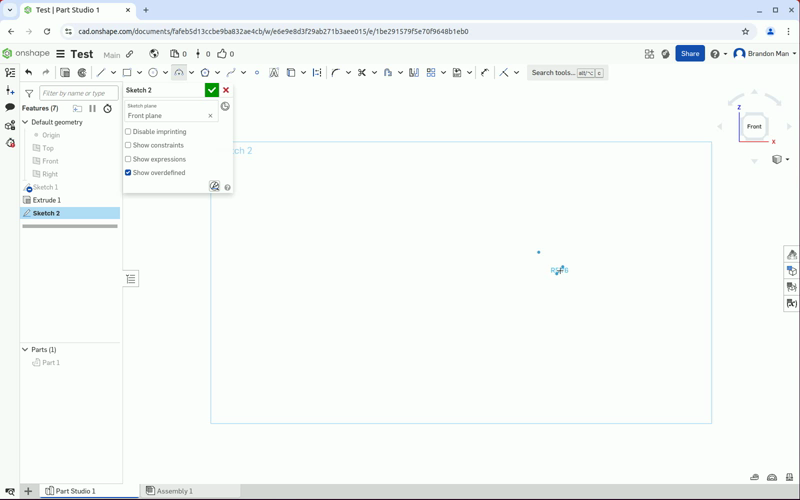
key(esc)
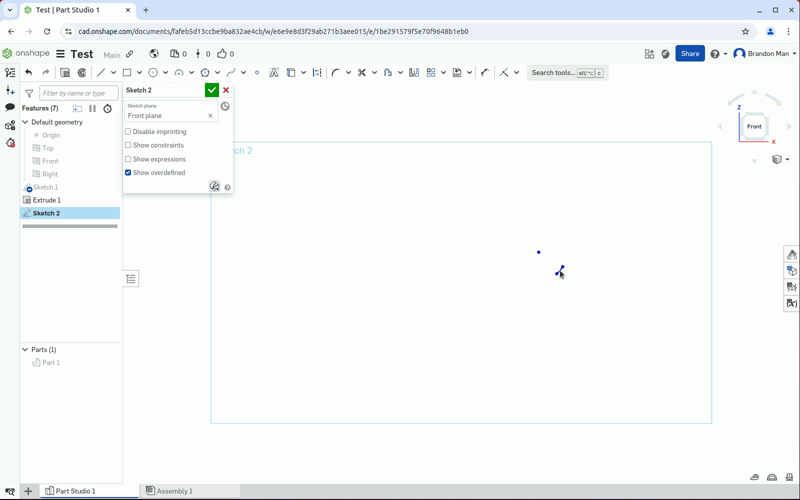
key(l)
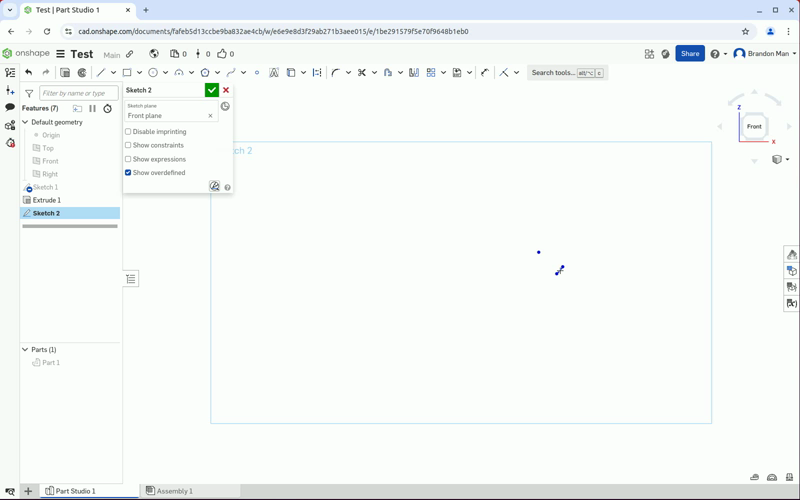
mouse_move(562, 266)
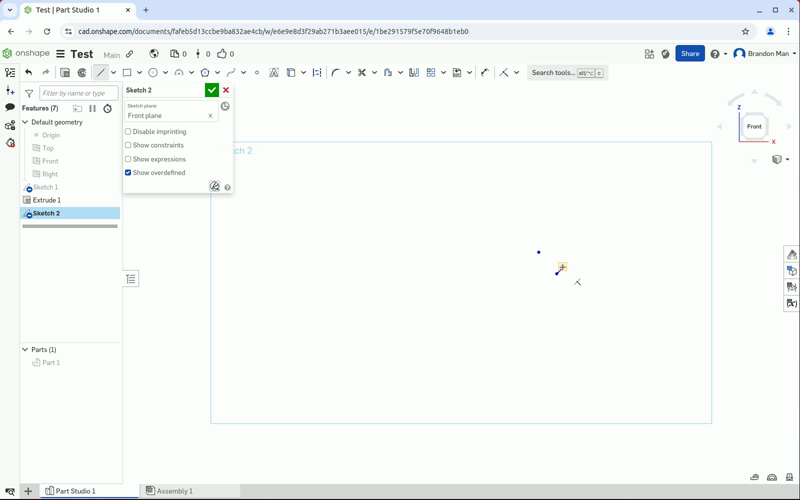
click(562, 266)
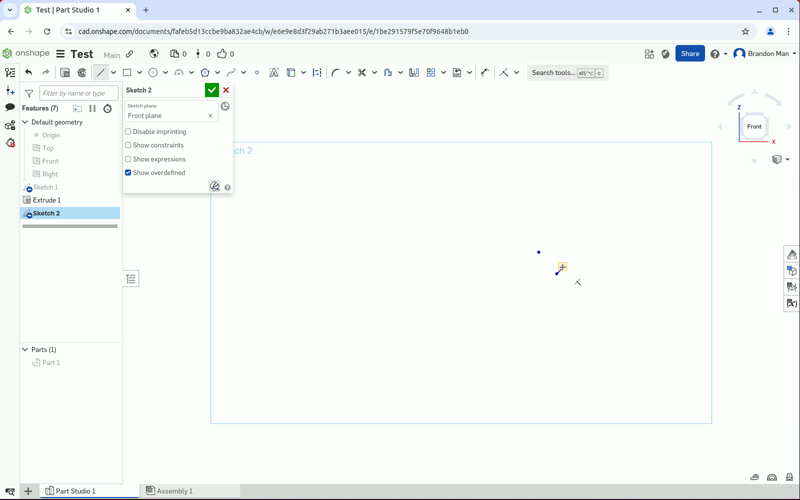
mouse_move(589, 266)
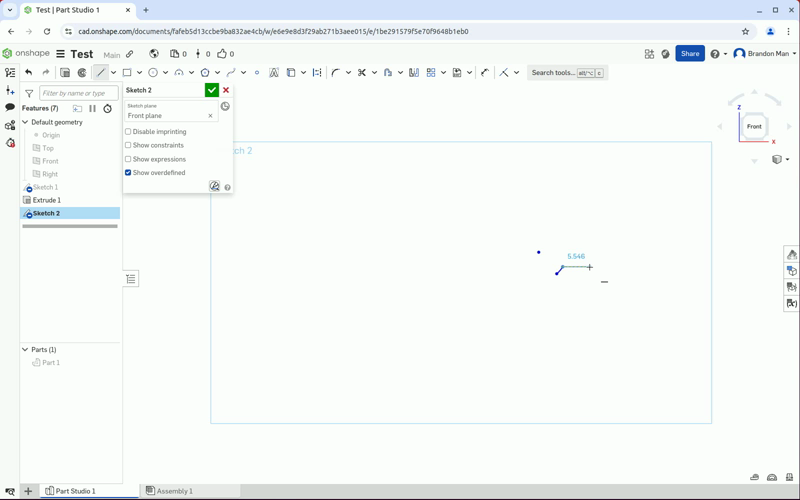
key_down(shift)
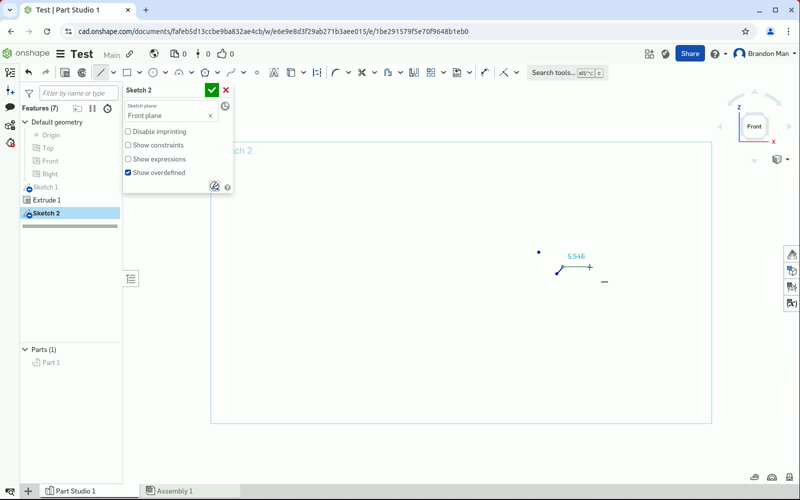
mouse_move(556, 273)
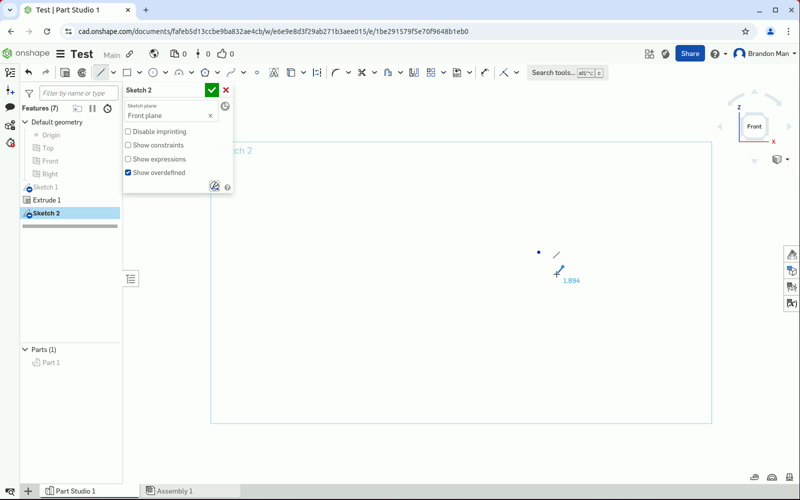
key_up(shift)
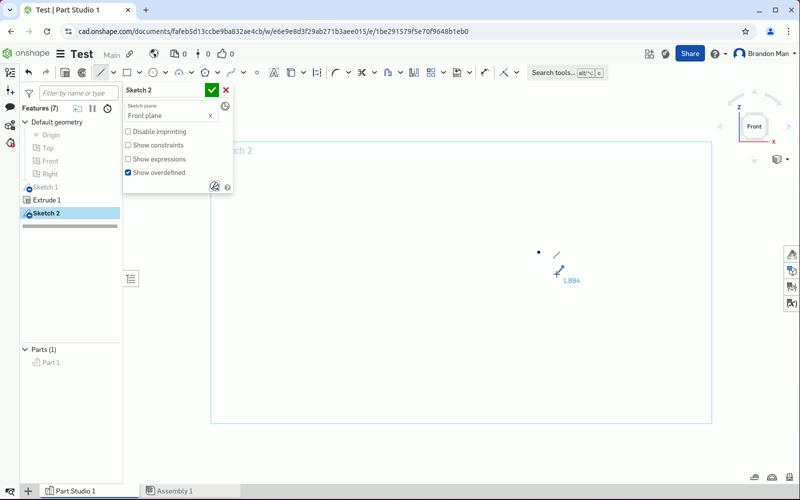
click(556, 273)
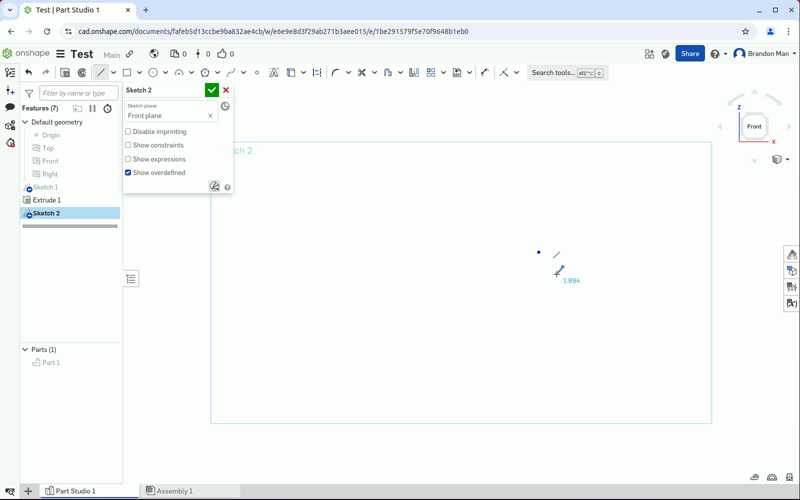
key(esc)
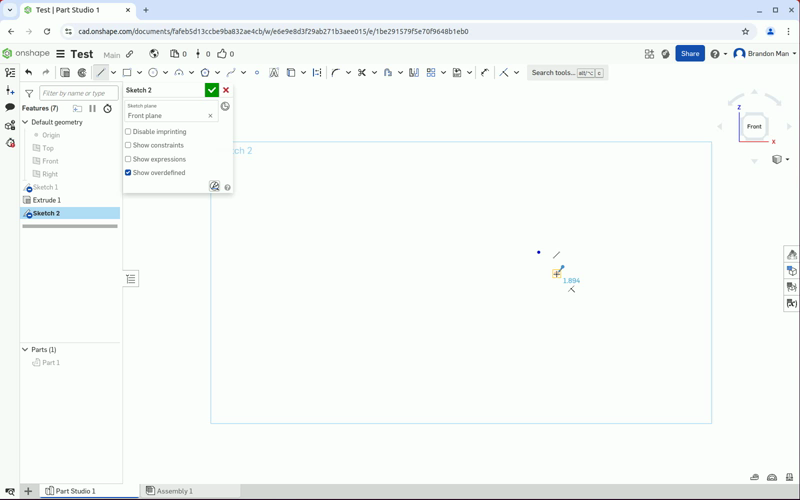
mouse_move(561, 268)
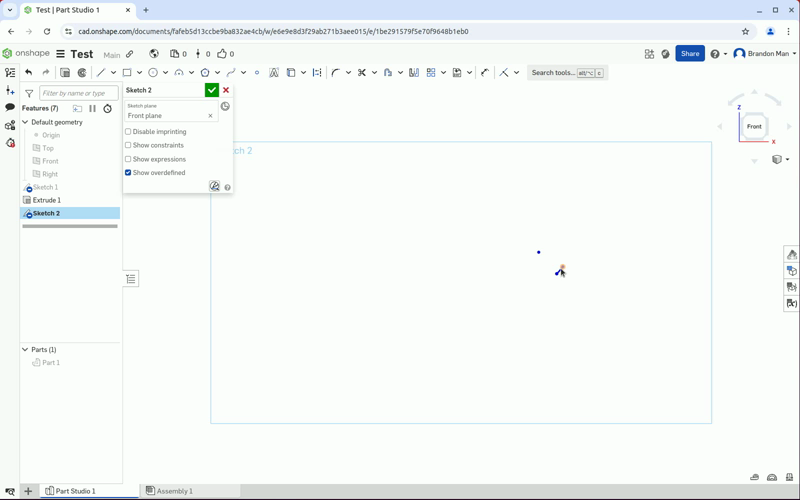
scroll(6)
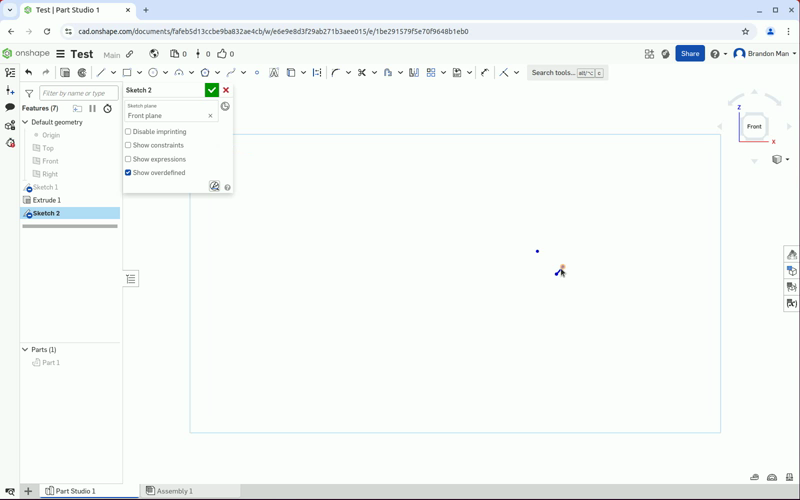
scroll(6)
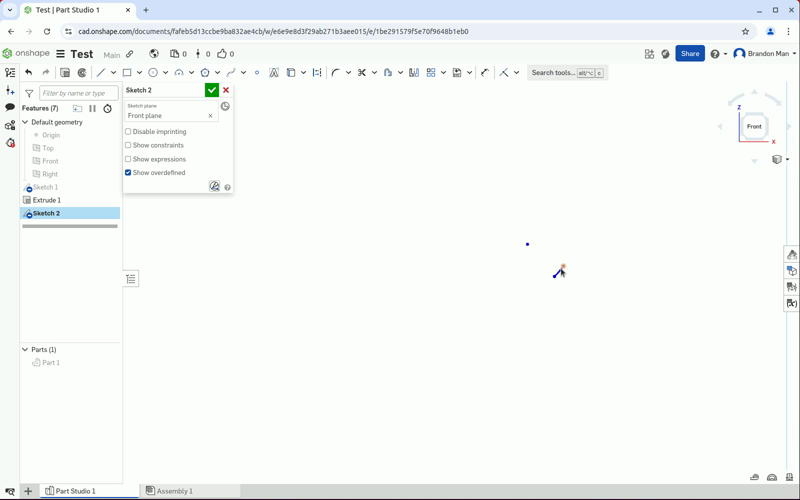
scroll(6)
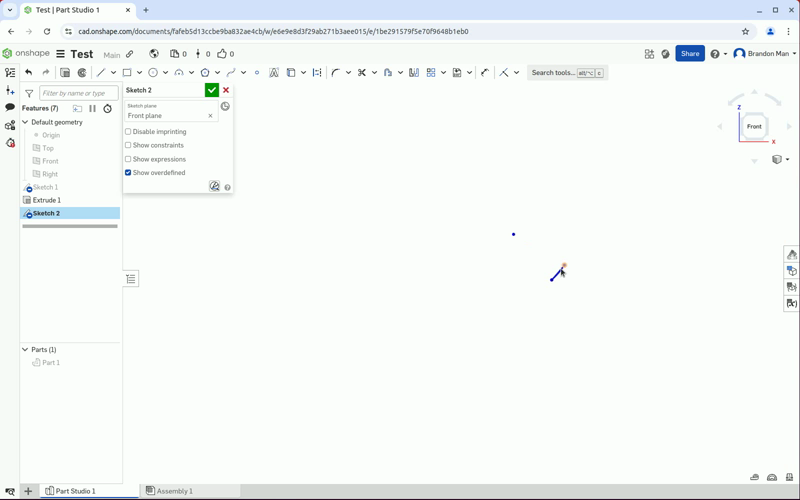
scroll(6)
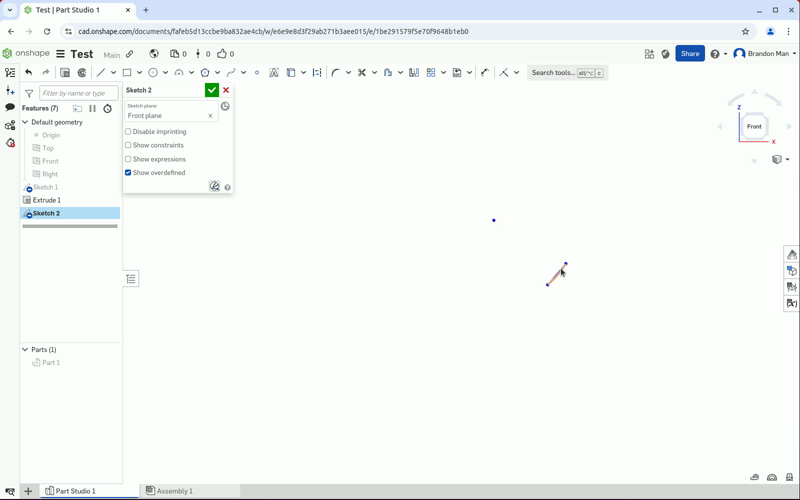
scroll(6)
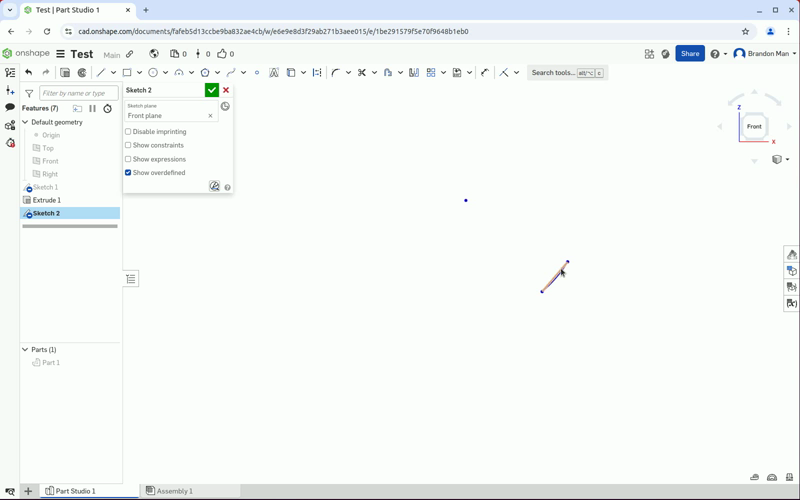
scroll(6)
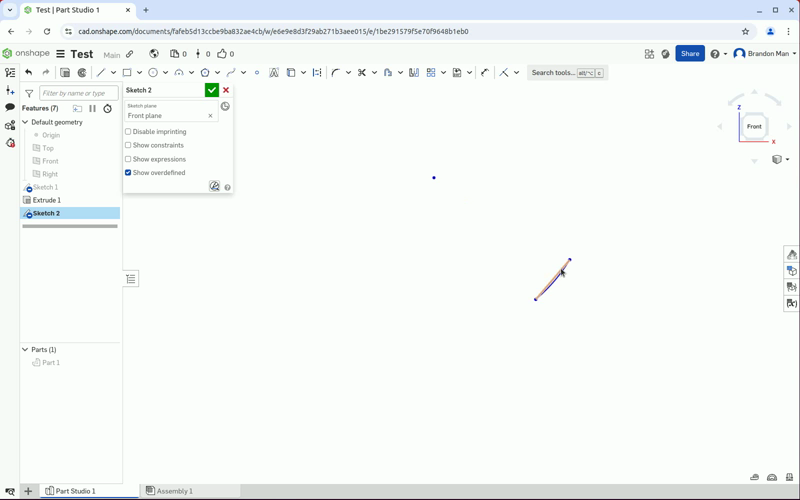
scroll(6)
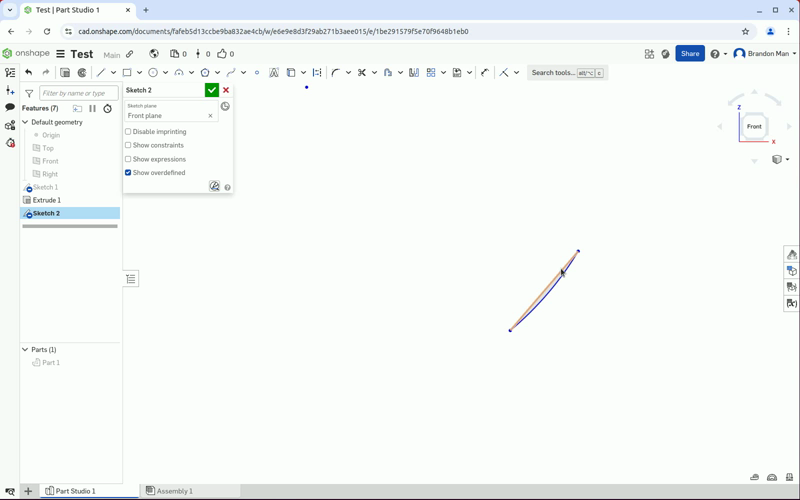
click(561, 268)
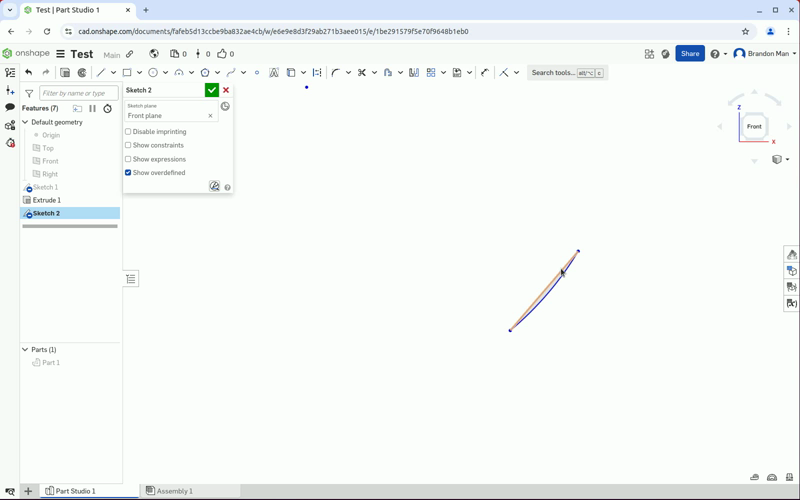
scroll(-6)
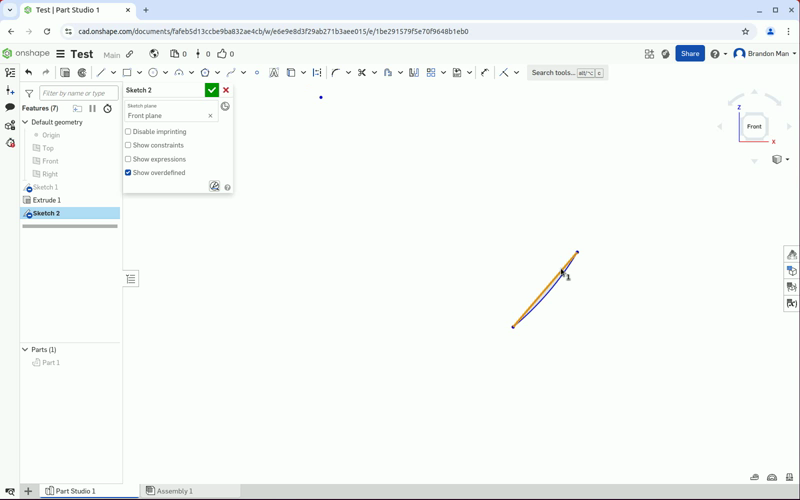
scroll(-6)
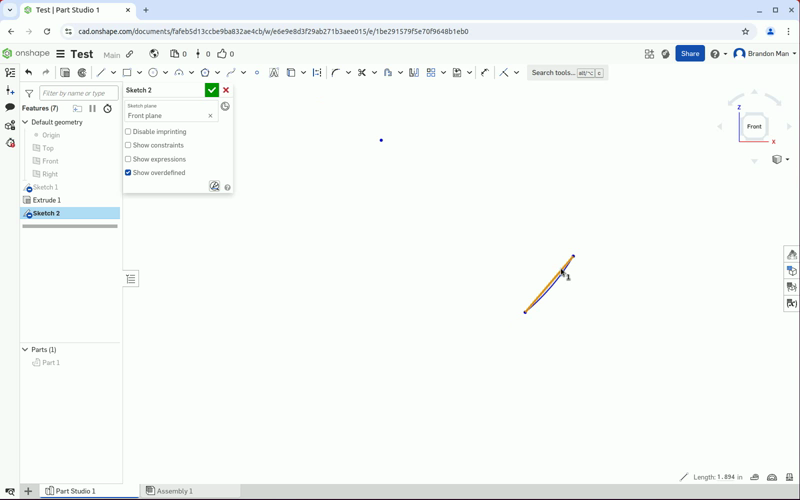
scroll(-6)
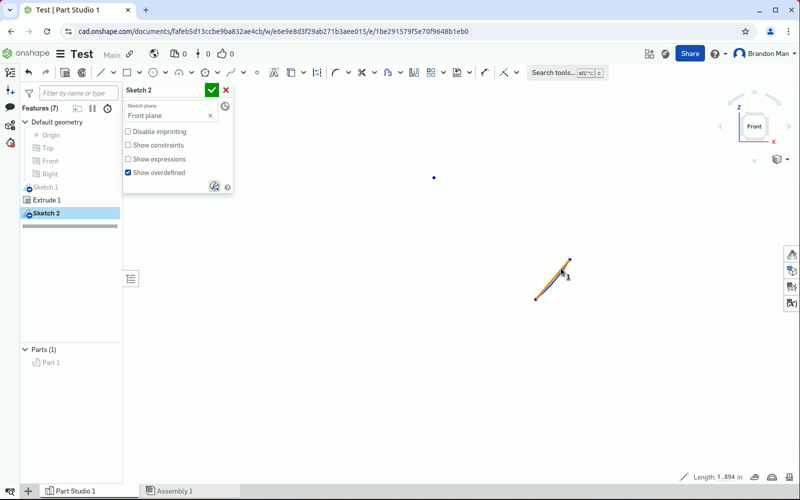
scroll(-6)
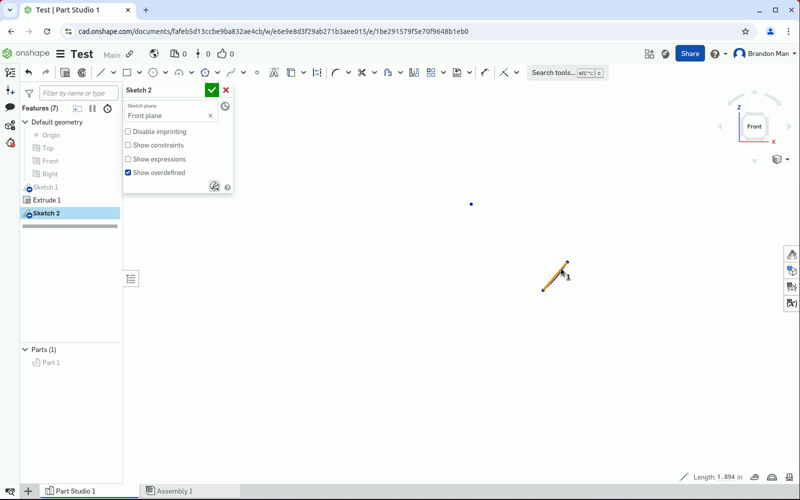
scroll(-6)
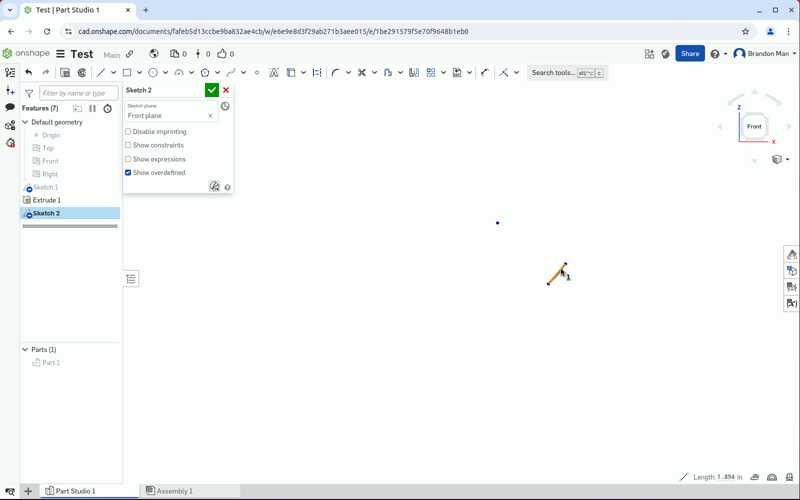
scroll(-6)
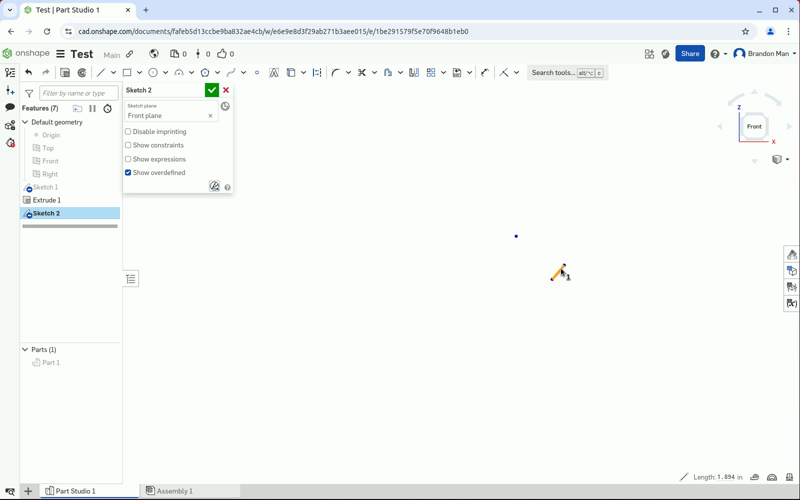
scroll(-6)
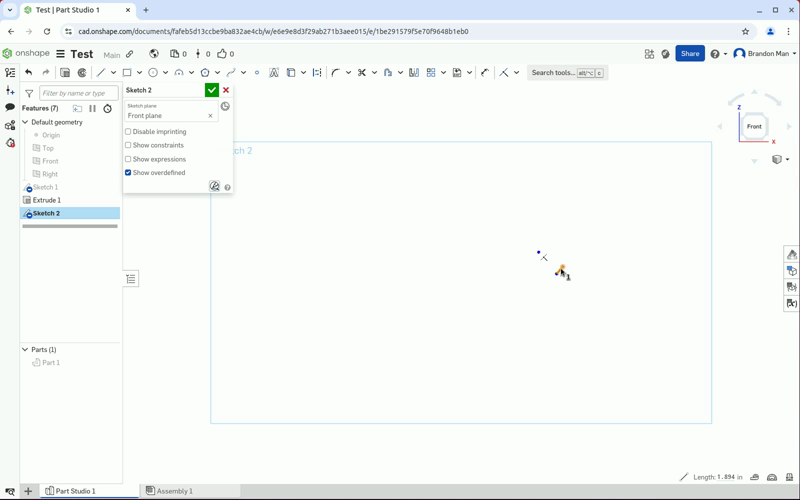
mouse_move(73, 352)
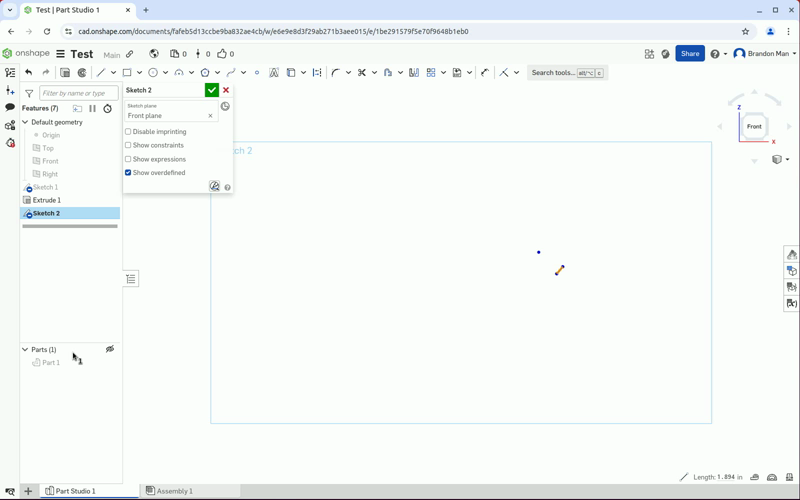
key(shift+y)
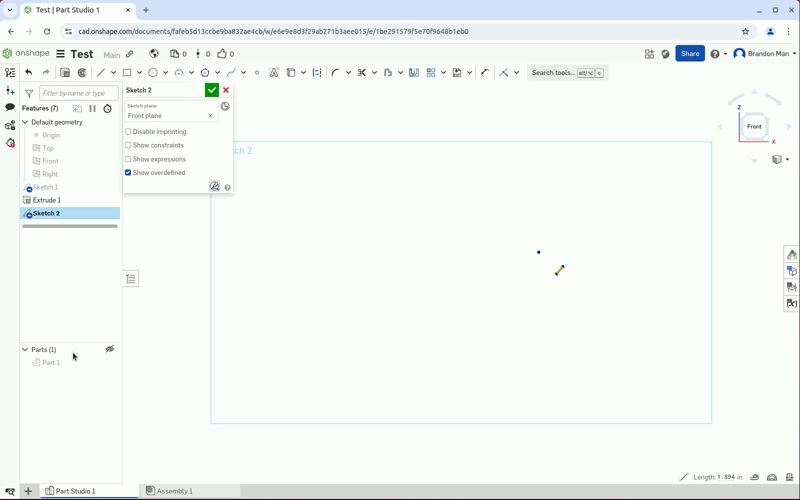
key(shift+e)
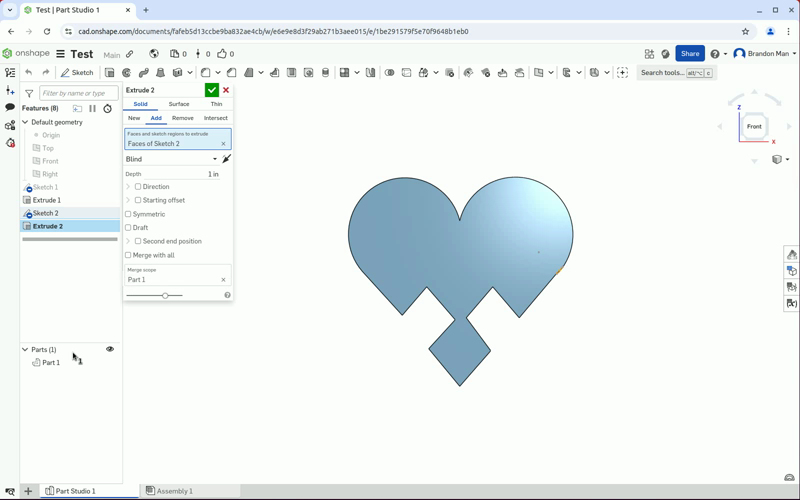
mouse_move(143, 106)
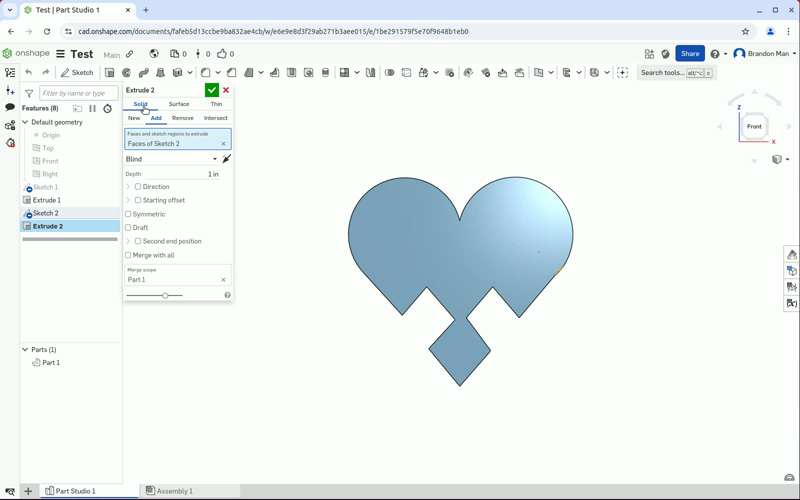
click(143, 106)
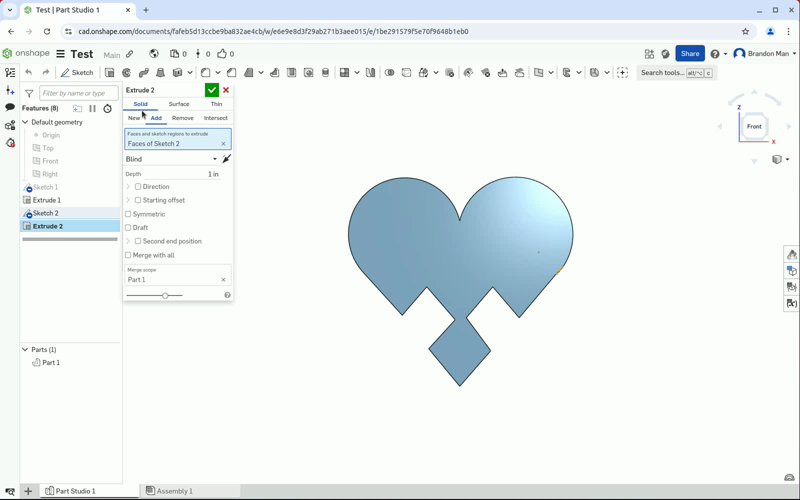
mouse_move(137, 120)
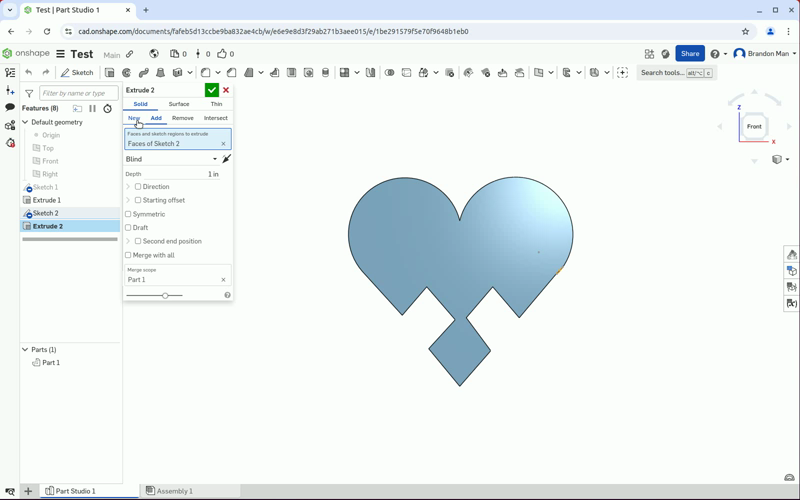
click(137, 120)
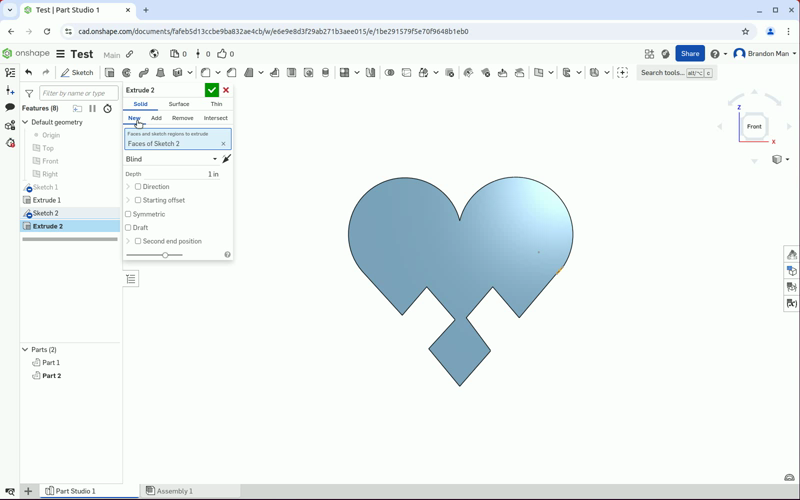
key(tab, 4)
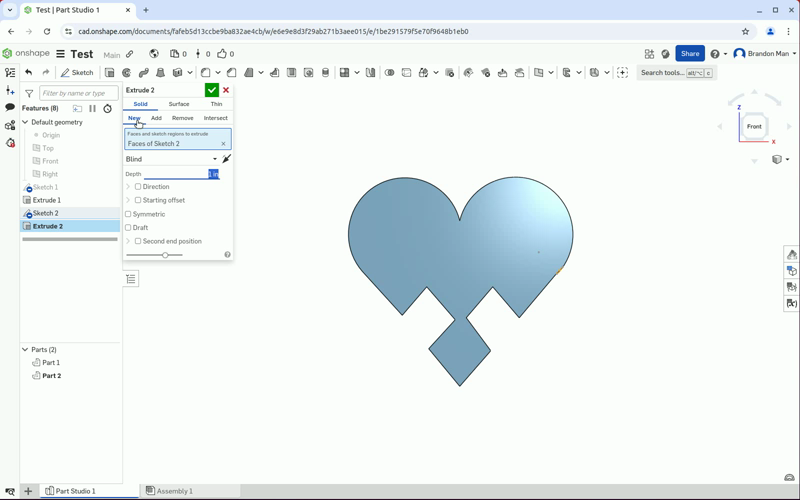
text(4.574)
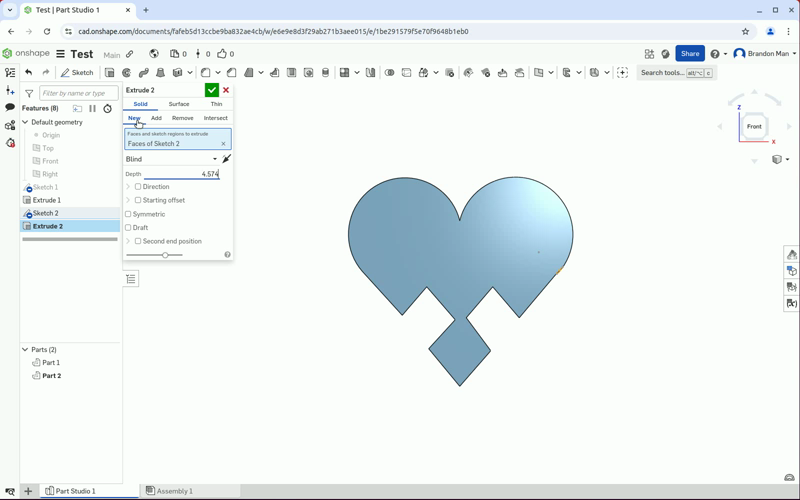
key(enter)
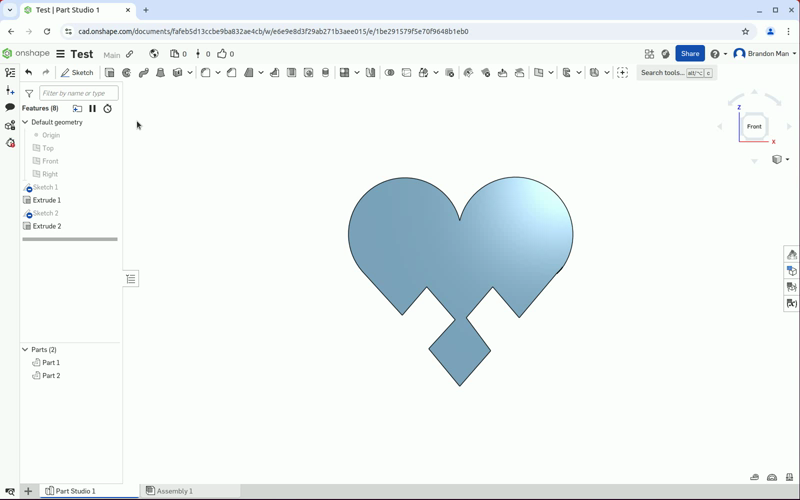
key(shift+h)
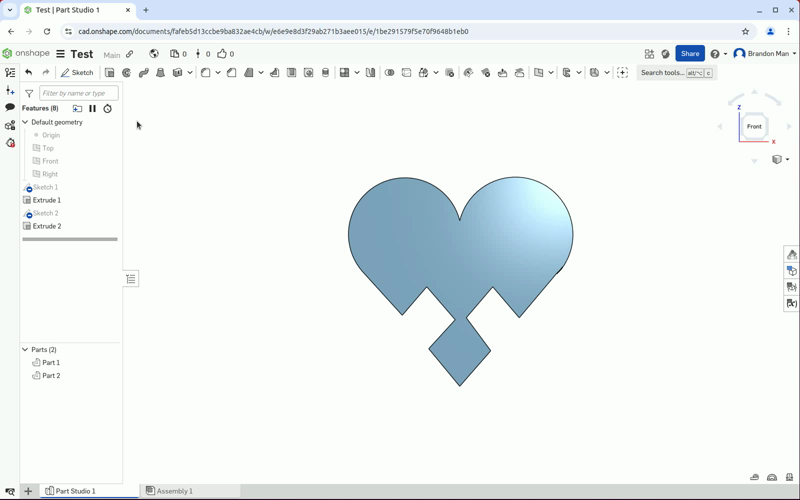
key(shift+h)
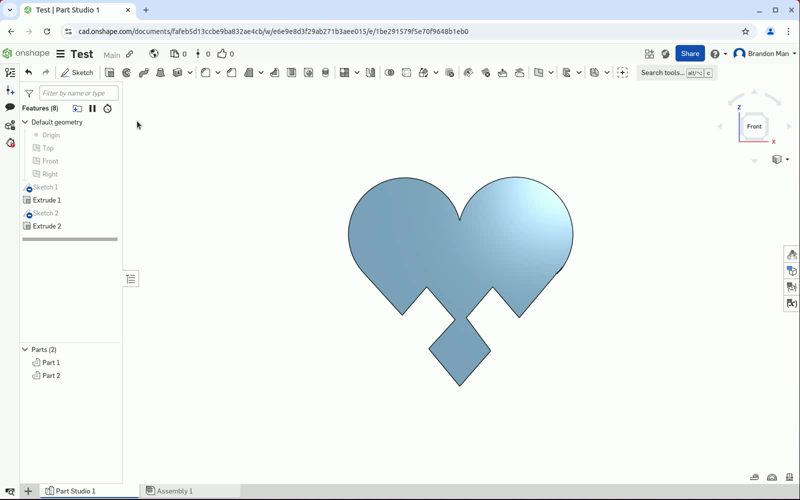
key(shift+7)
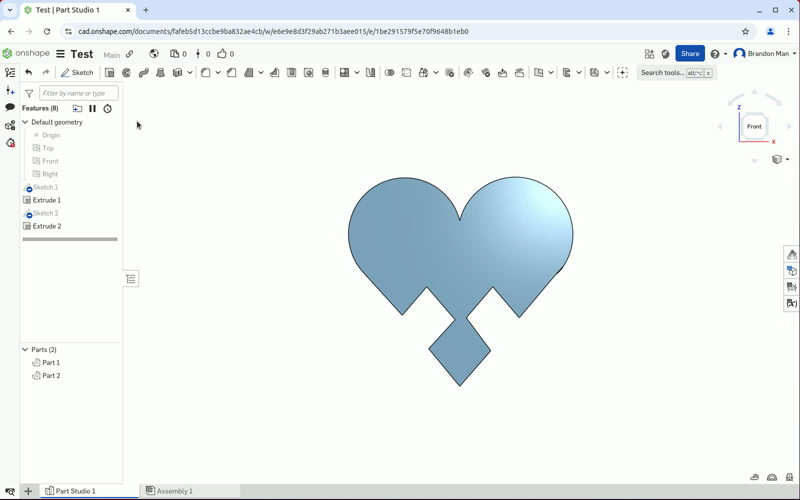
key(left, 2)
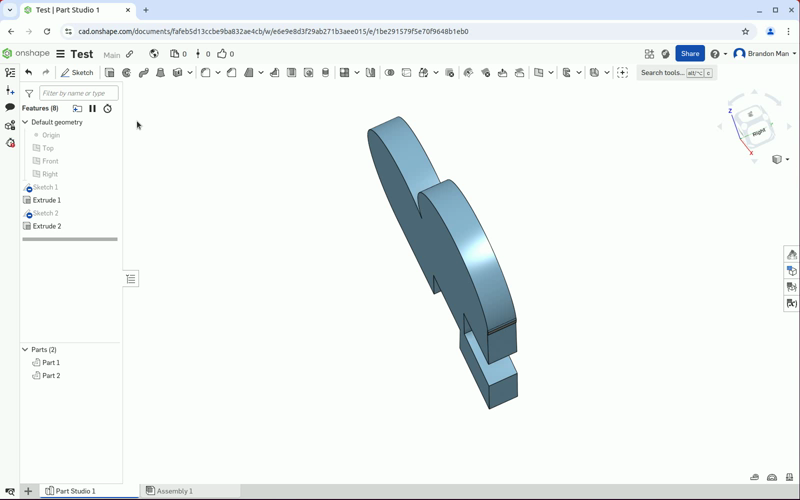
key(down, 2)
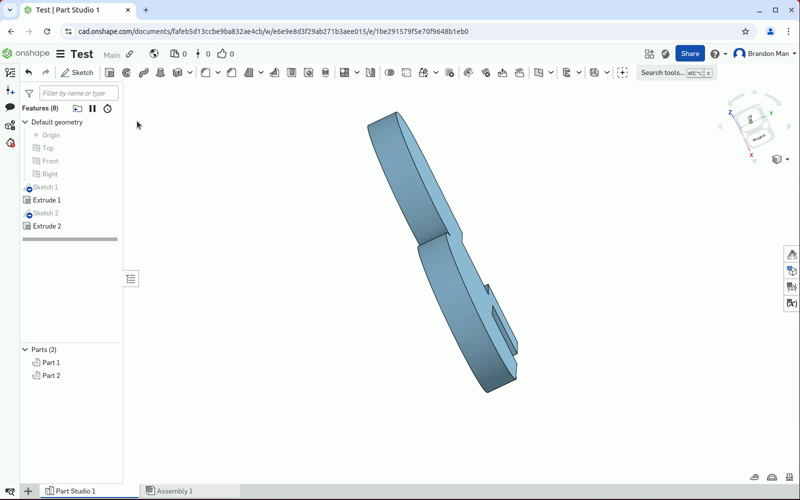
key(up, 2)
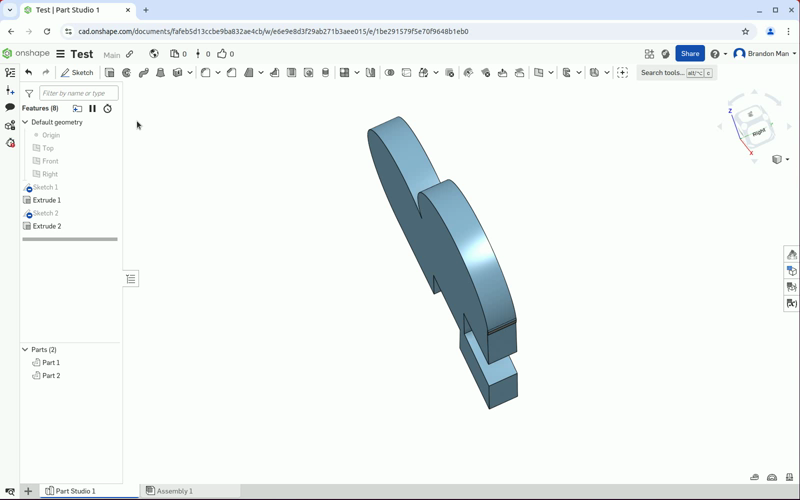
key(right, 2)
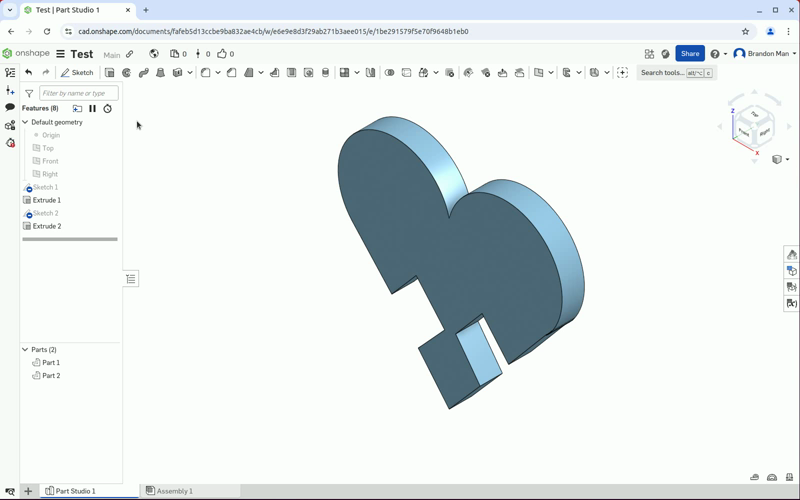
mouse_move(73, 189)
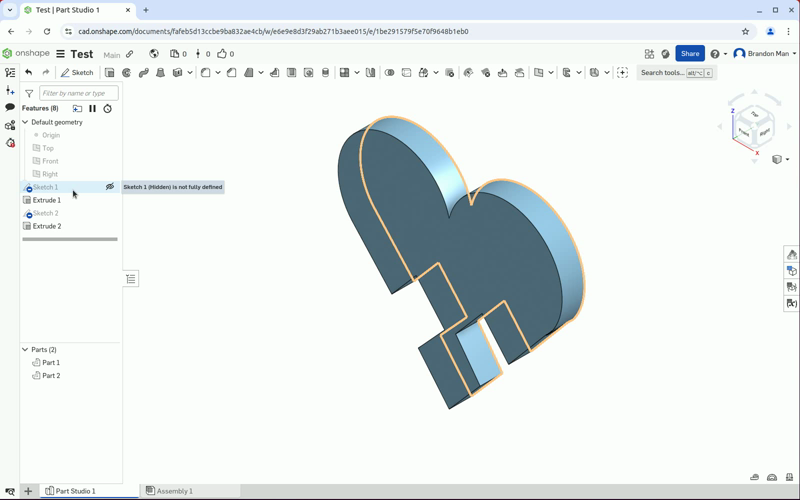
click(73, 189)